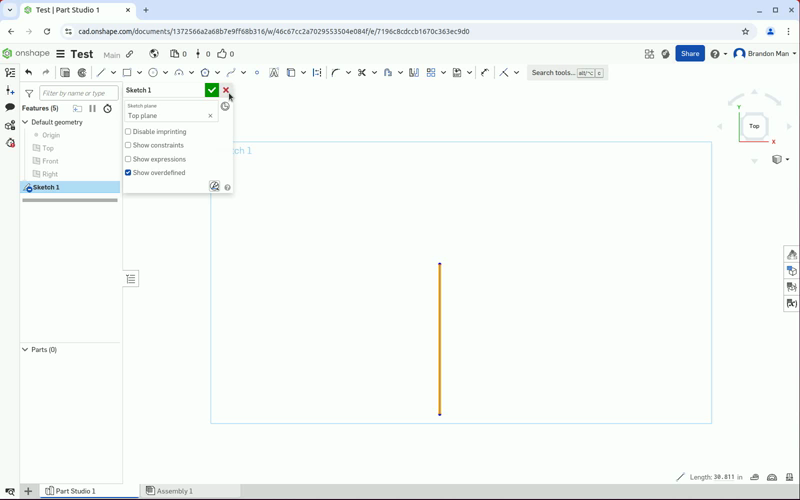
key(shift+h)
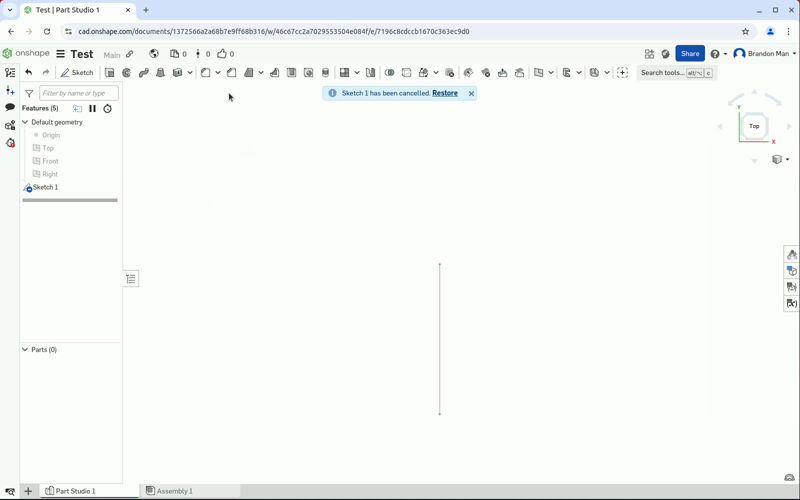
mouse_move(73, 352)
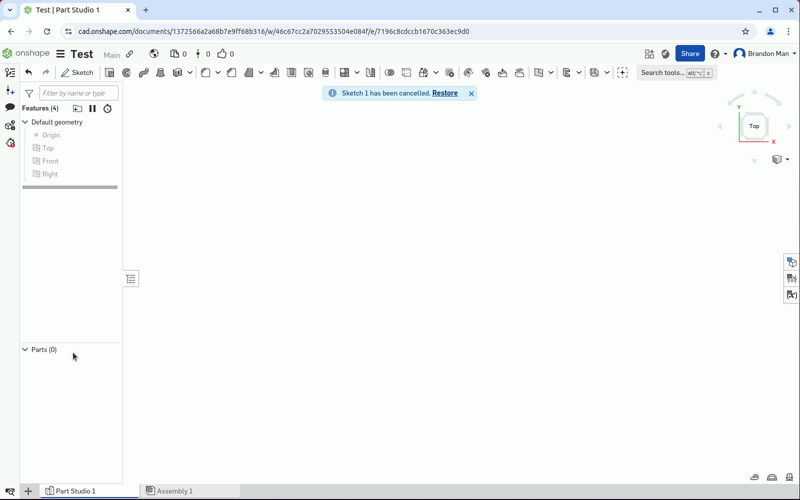
key(y)
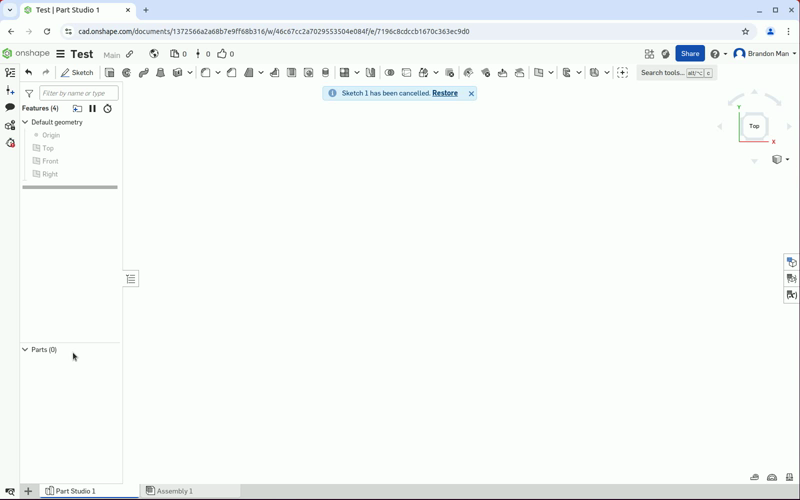
key(shift+p)
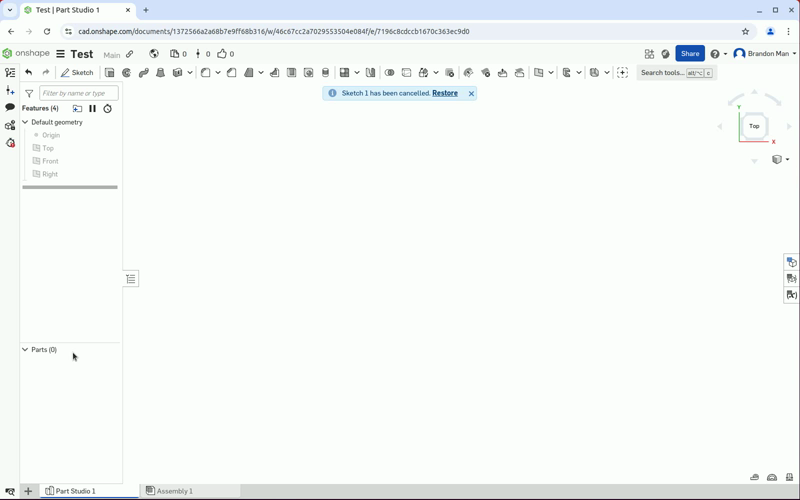
key(space)
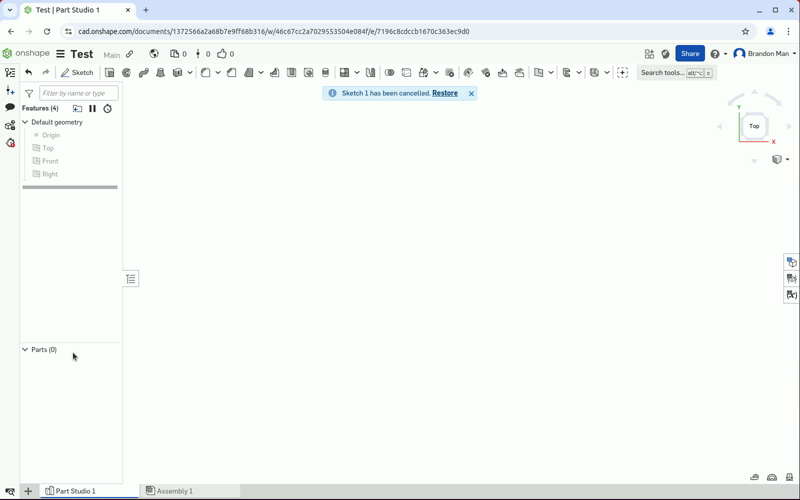
key_down(shift)
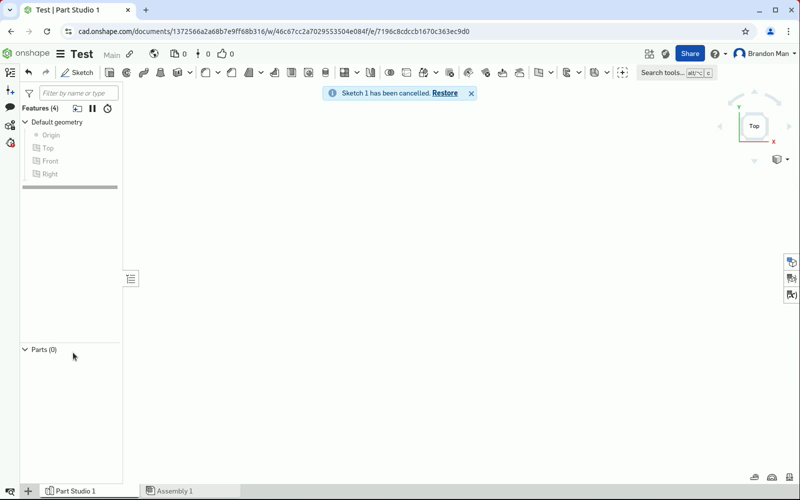
key(up)
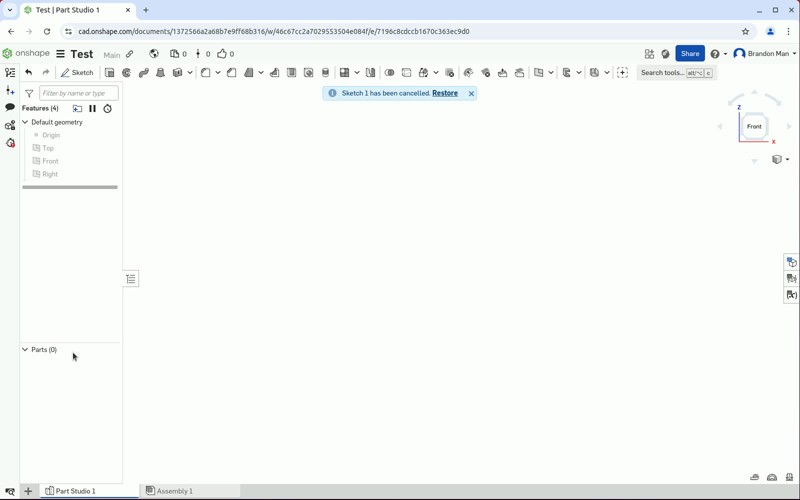
key_up(shift)
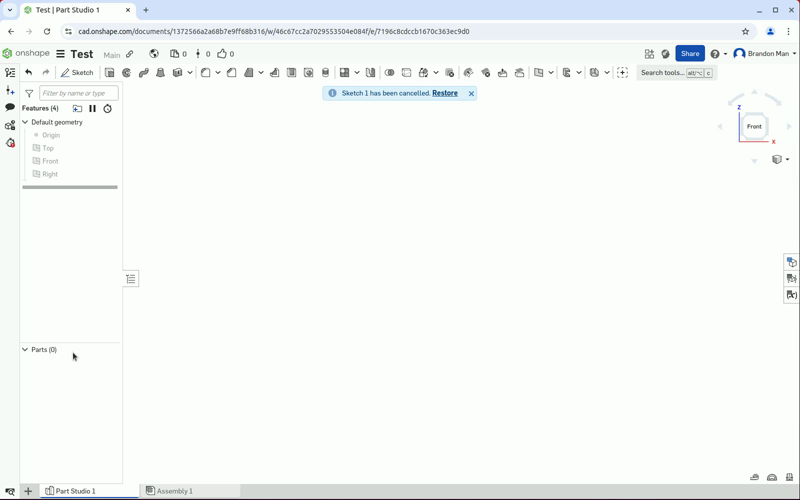
key(space)
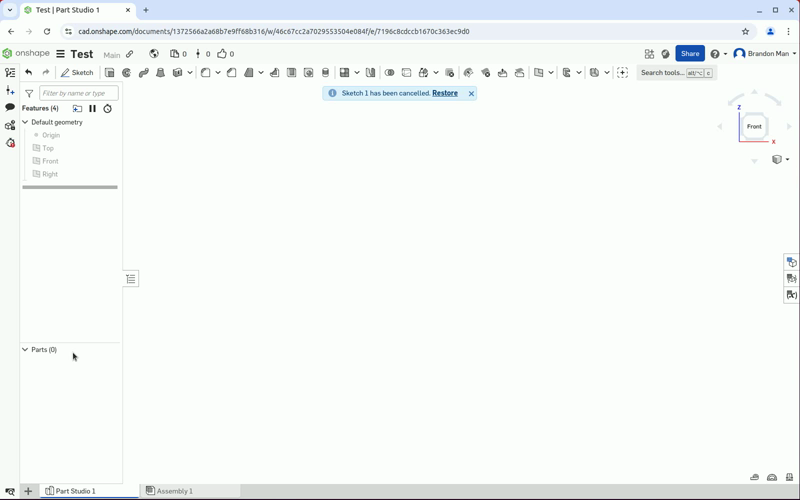
key_down(shift)
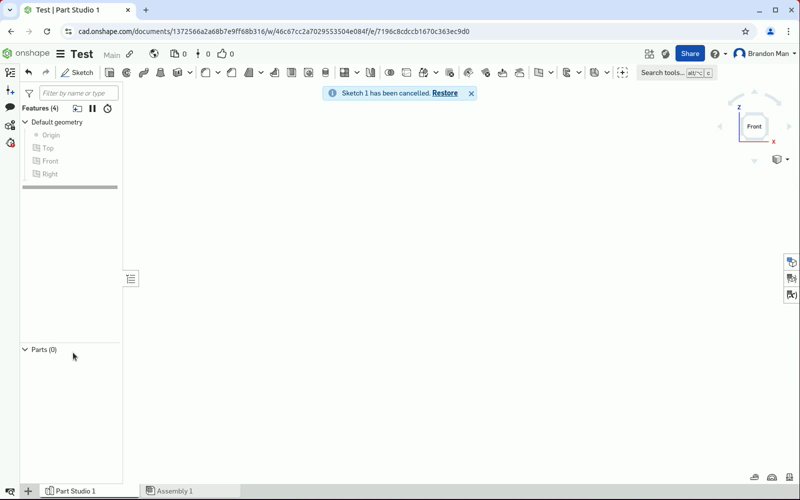
key(left)
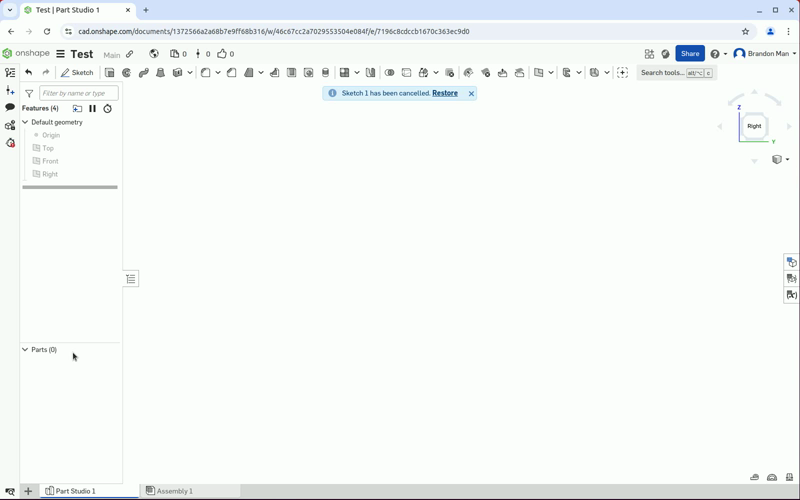
key_up(shift)
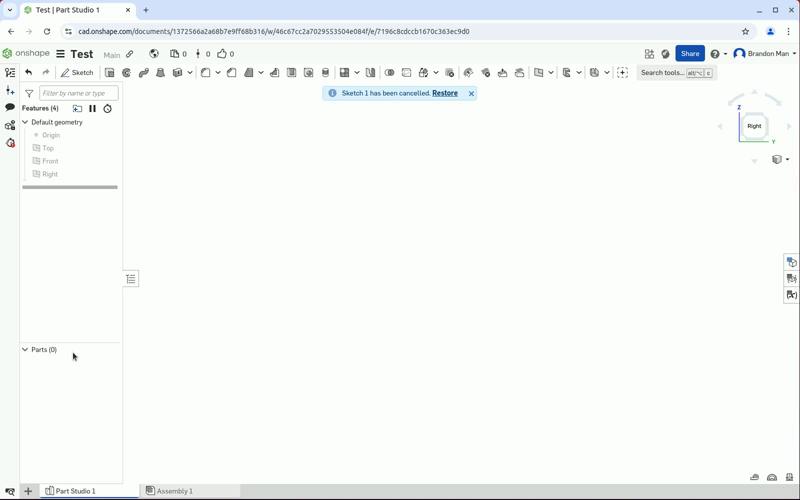
mouse_move(73, 352)
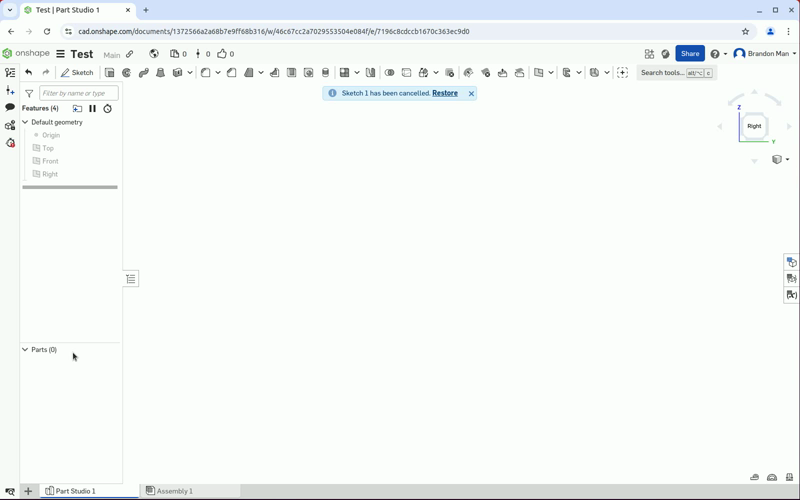
key(shift+y)
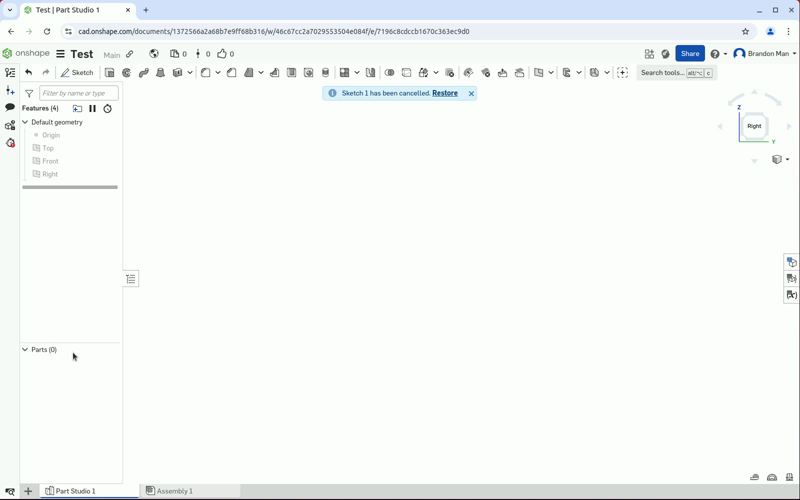
key(shift+s)
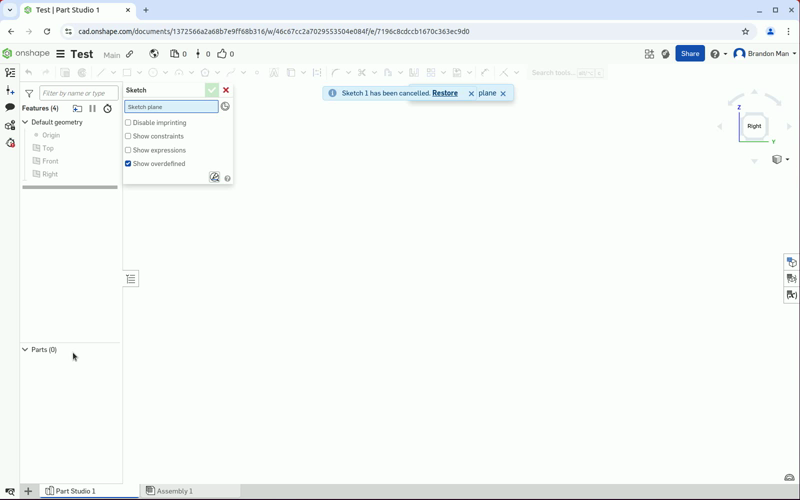
mouse_move(73, 176)
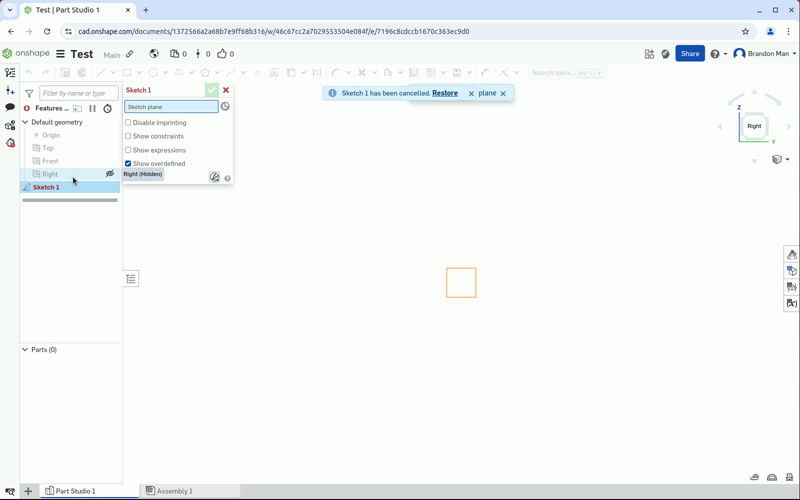
click(73, 176)
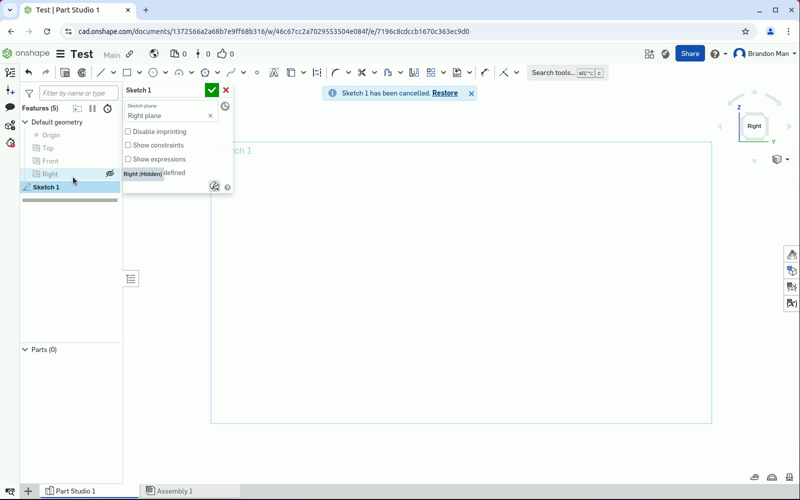
mouse_move(73, 352)
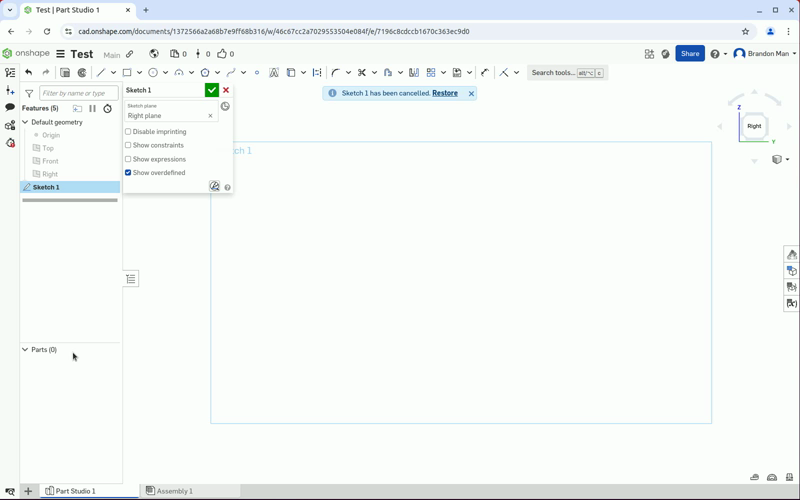
key(y)
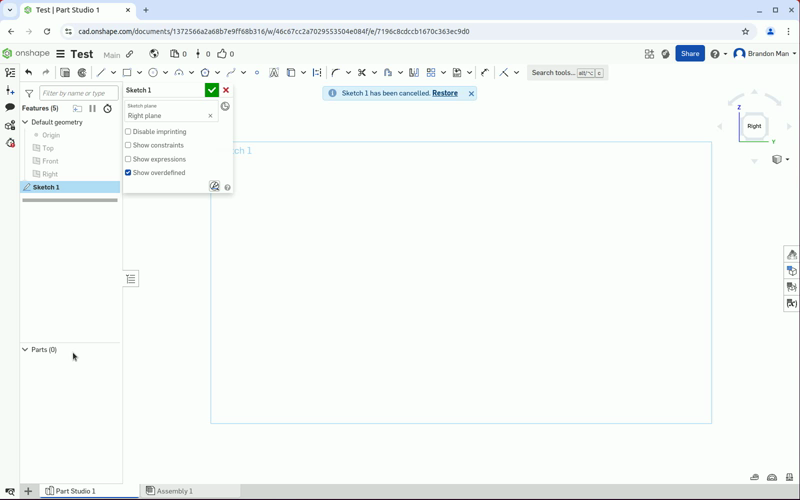
key(l)
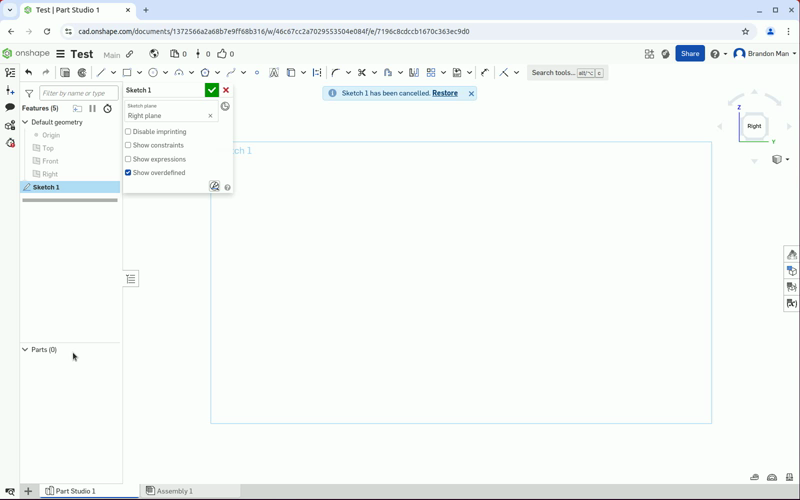
key_down(shift)
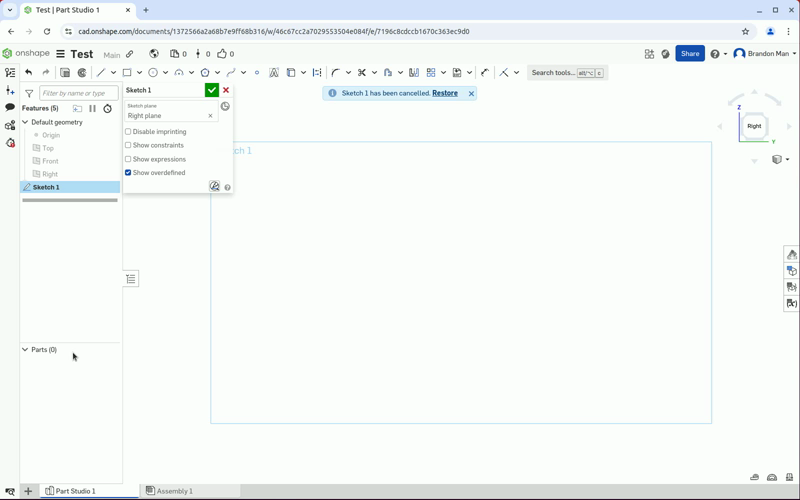
mouse_move(460, 174)
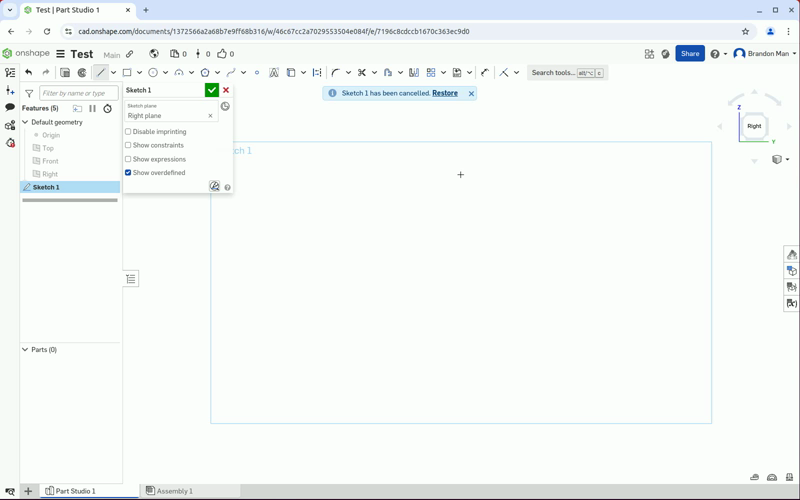
click(460, 174)
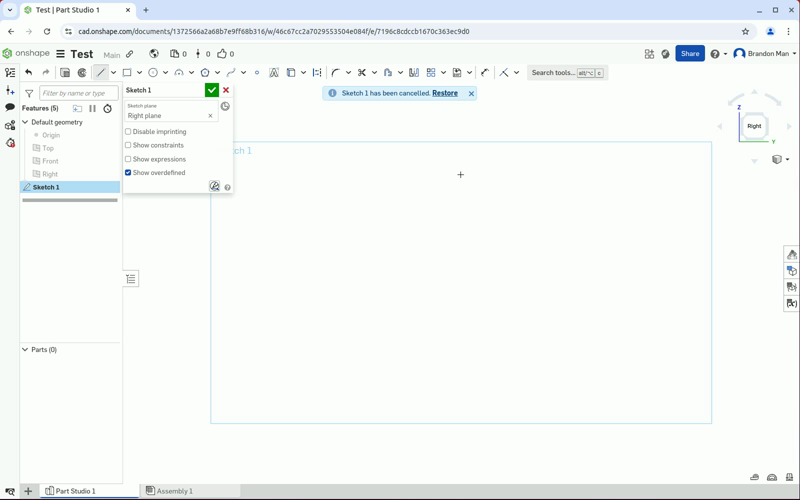
key_up(shift)
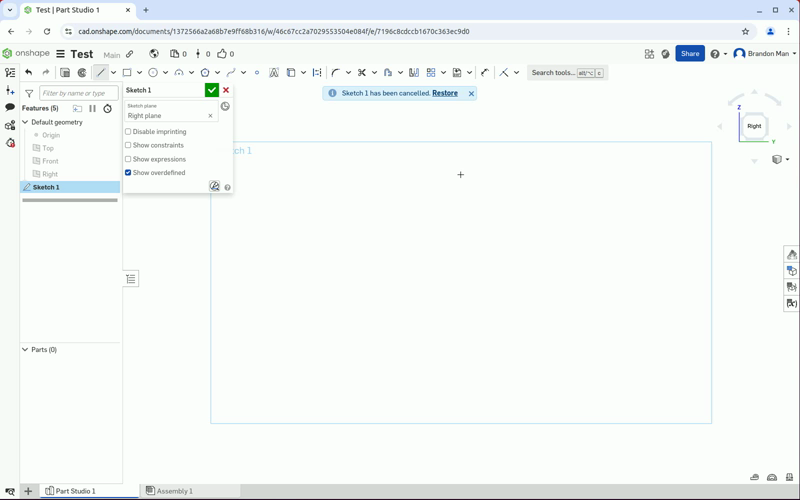
key_down(shift)
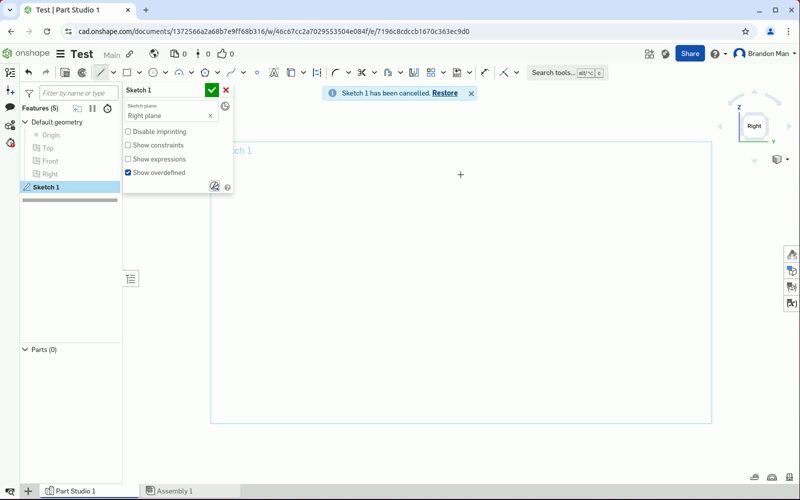
mouse_move(542, 271)
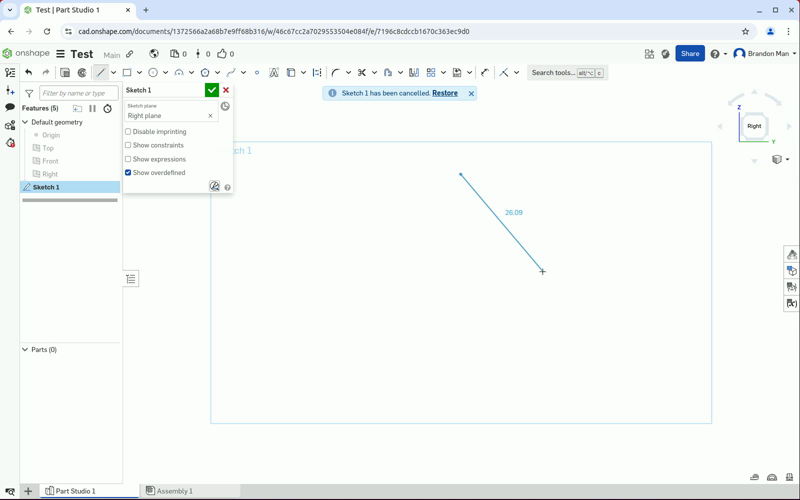
click(542, 271)
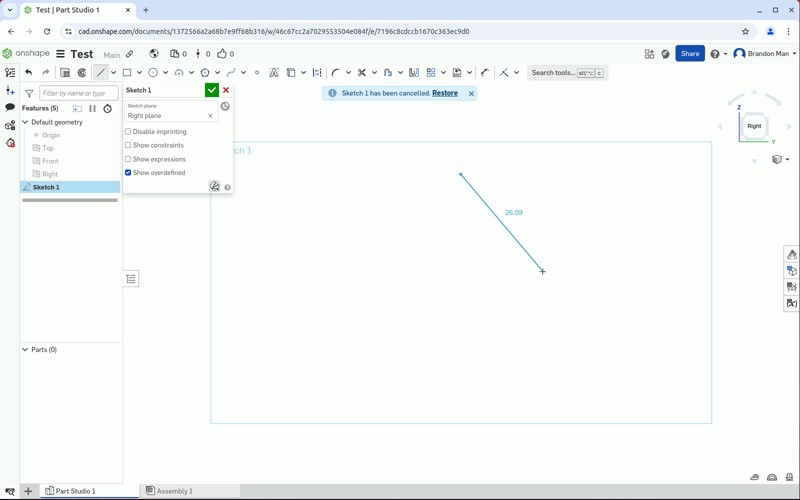
key_up(shift)
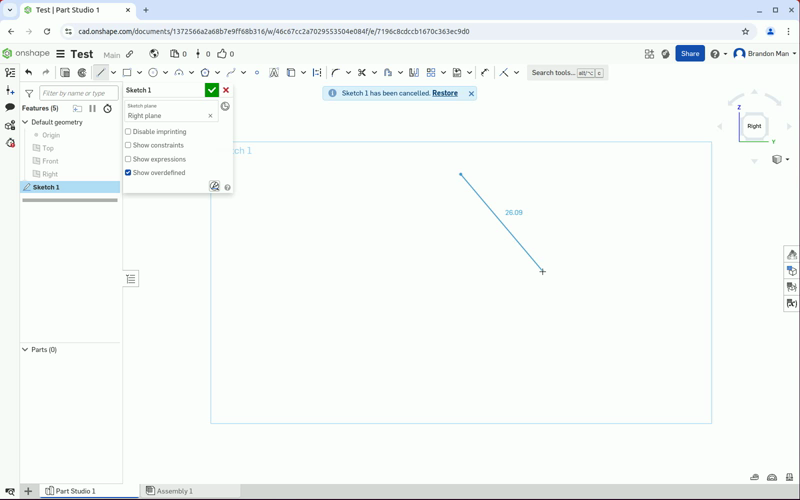
key_down(shift)
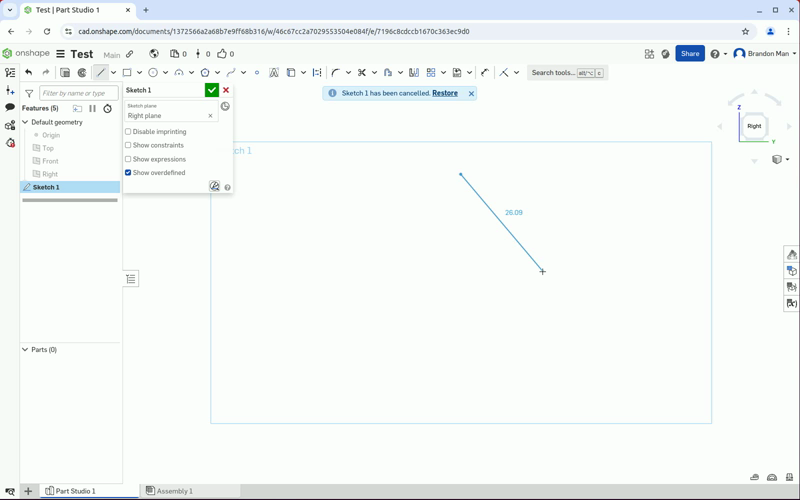
mouse_move(572, 271)
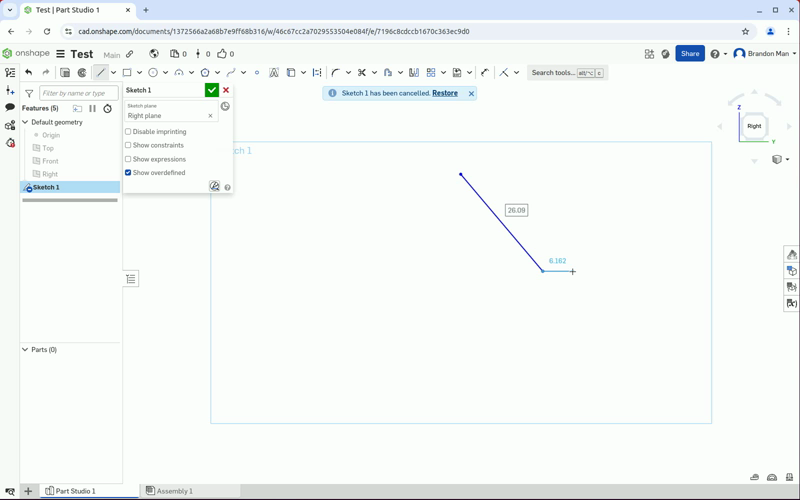
mouse_move(543, 271)
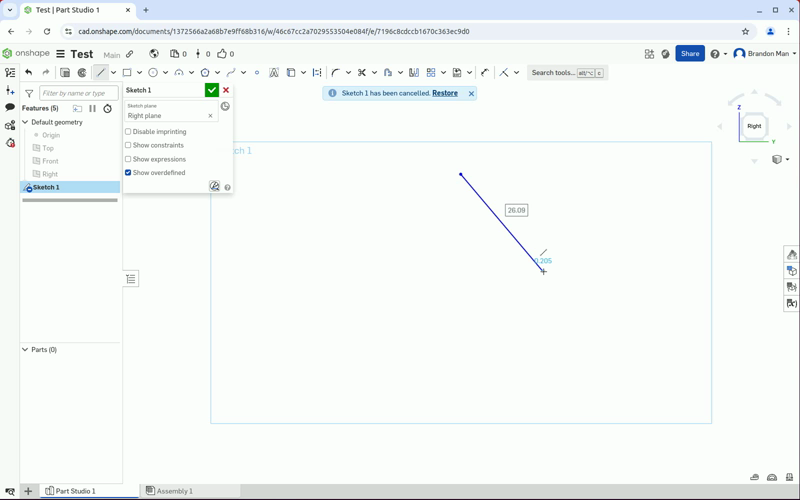
scroll(6)
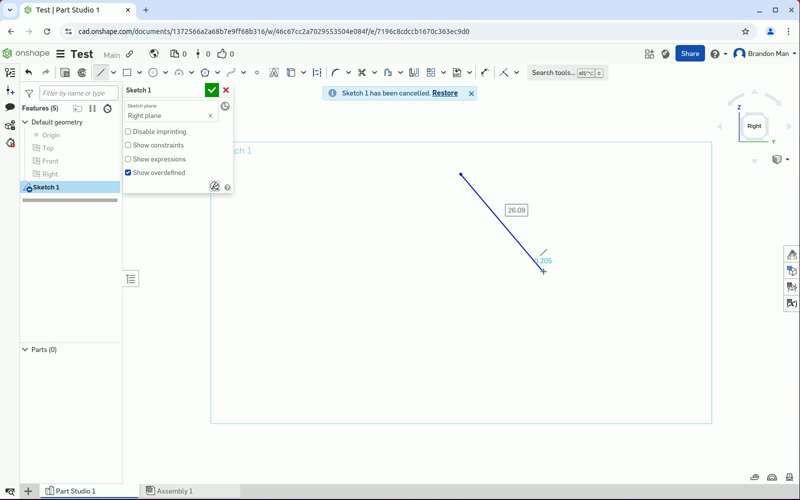
scroll(6)
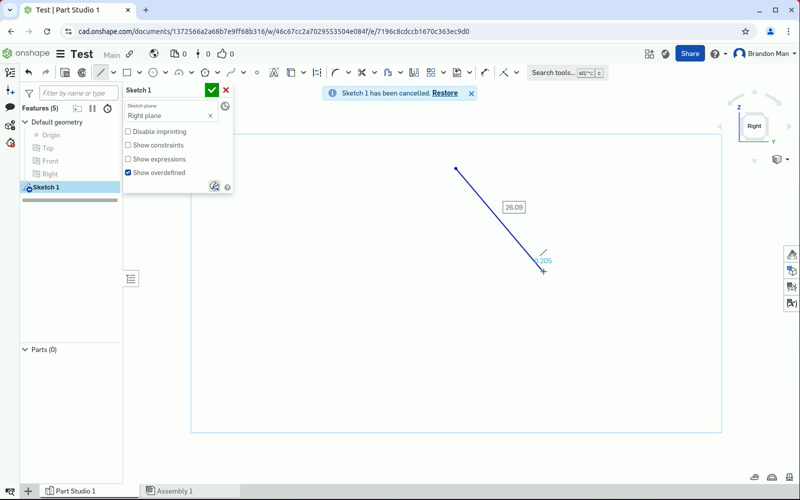
scroll(6)
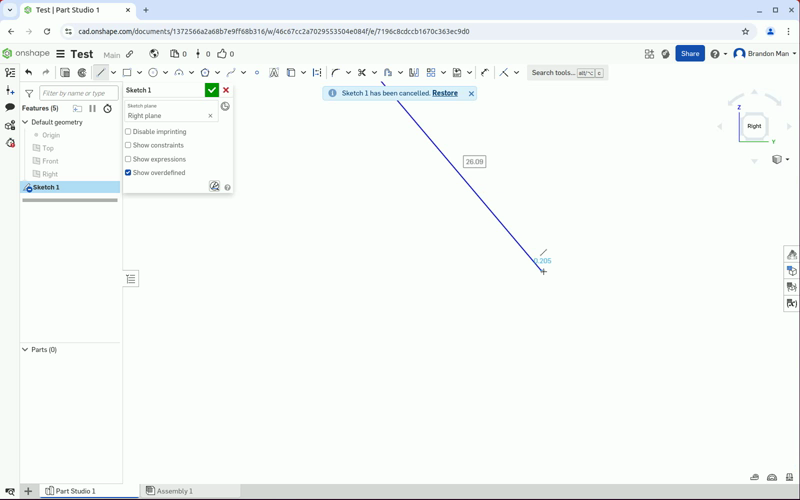
scroll(6)
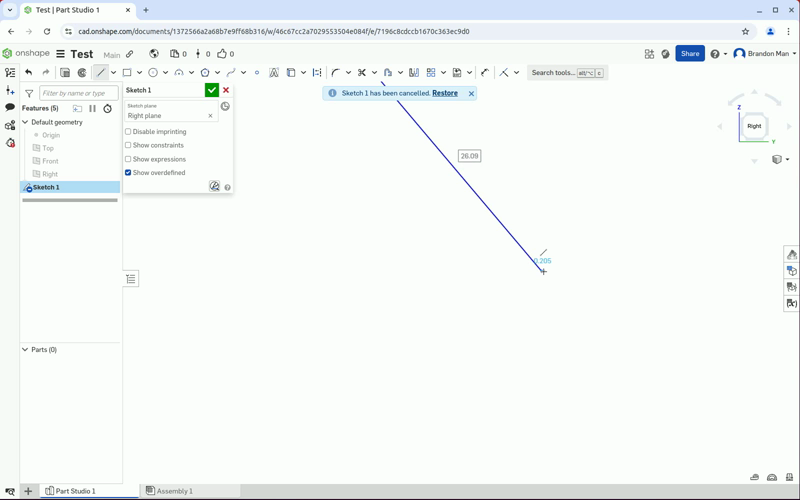
scroll(6)
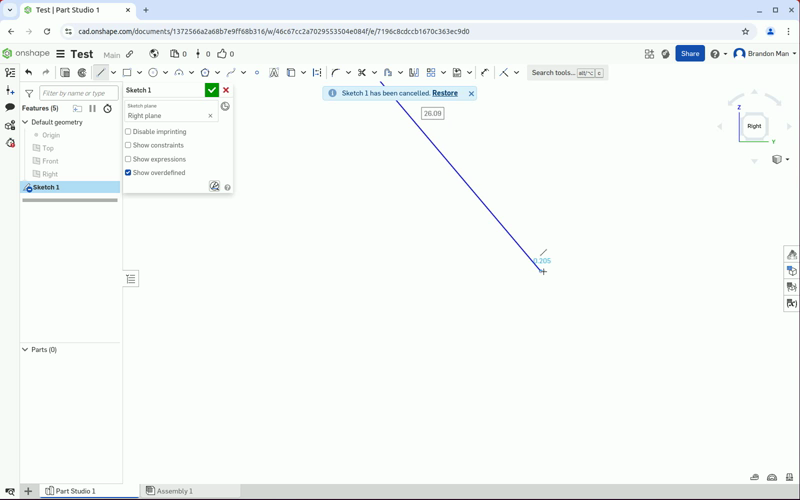
scroll(6)
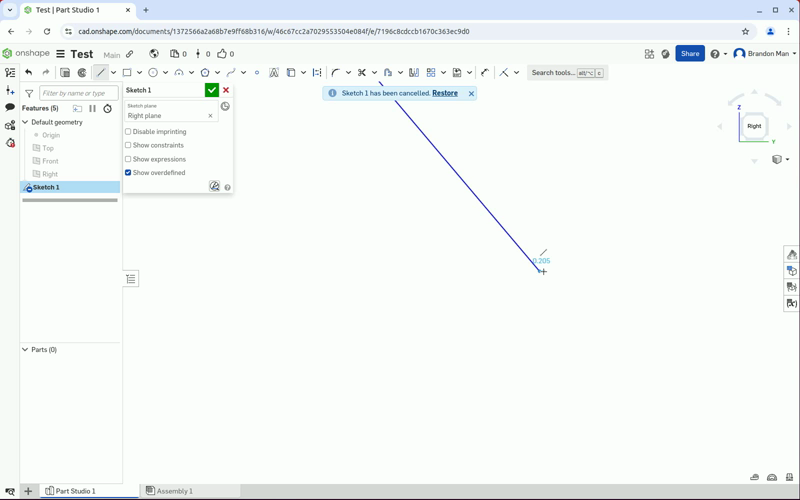
scroll(6)
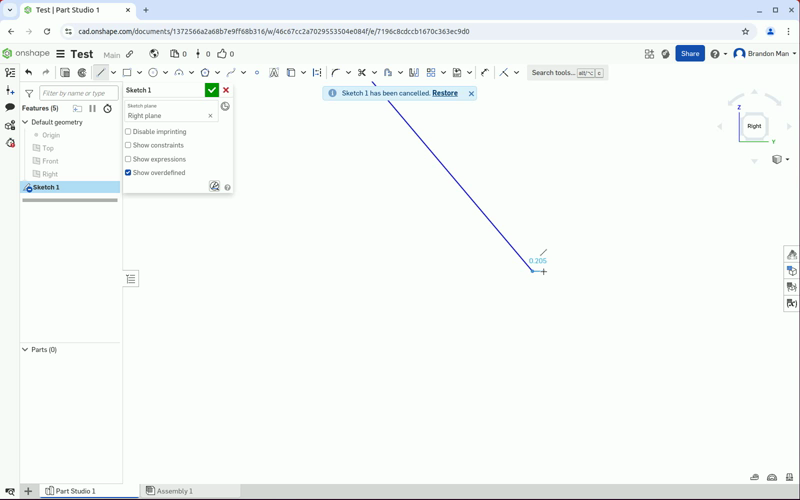
click(543, 271)
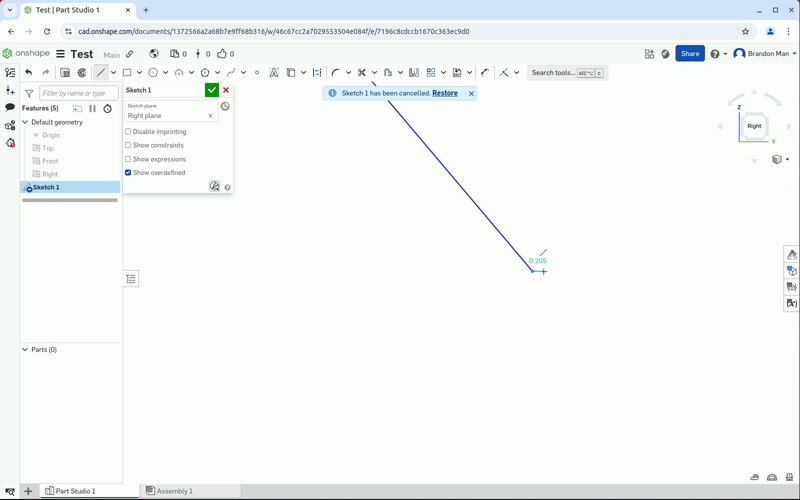
scroll(-6)
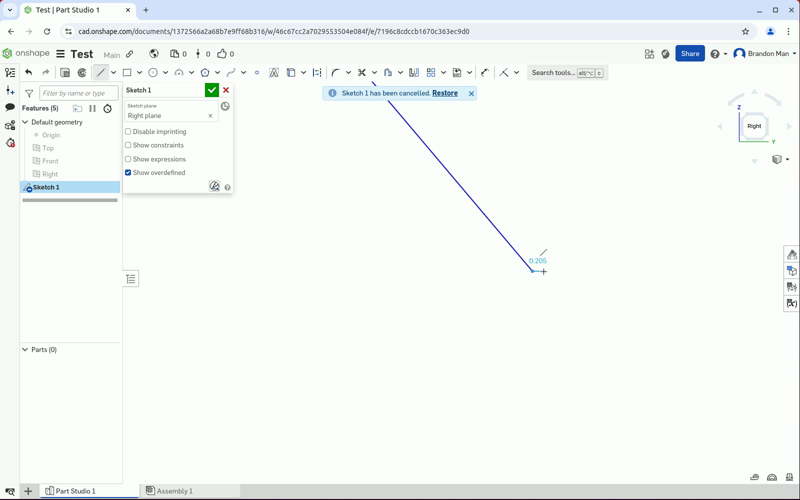
scroll(-6)
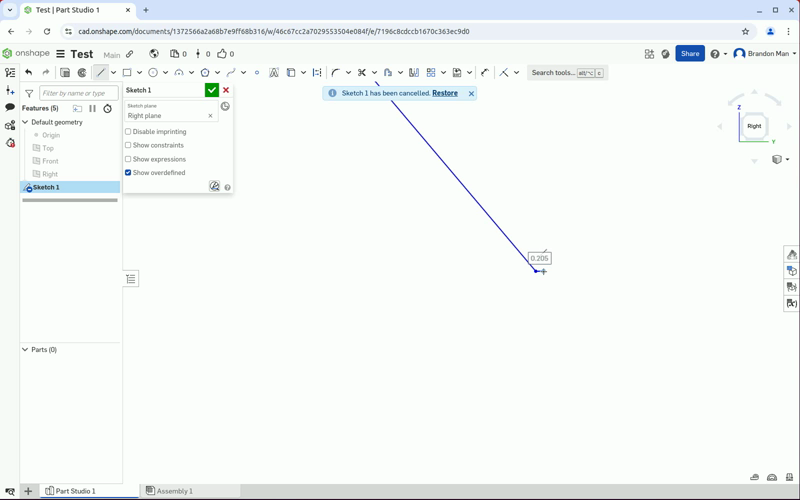
scroll(-6)
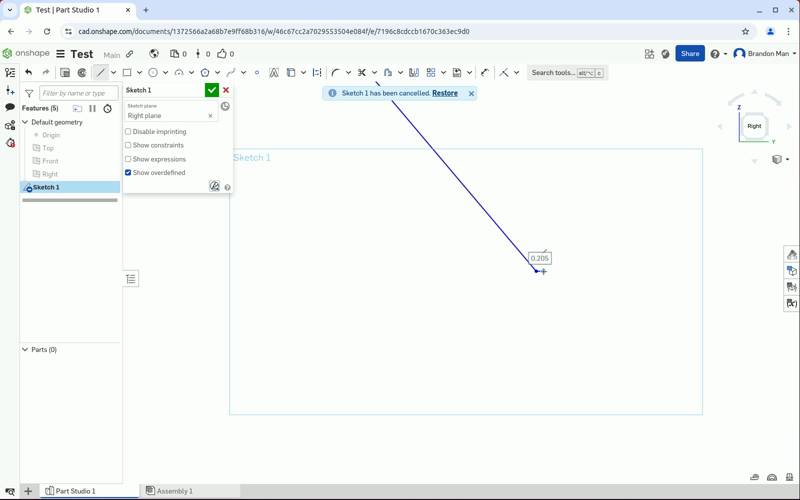
scroll(-6)
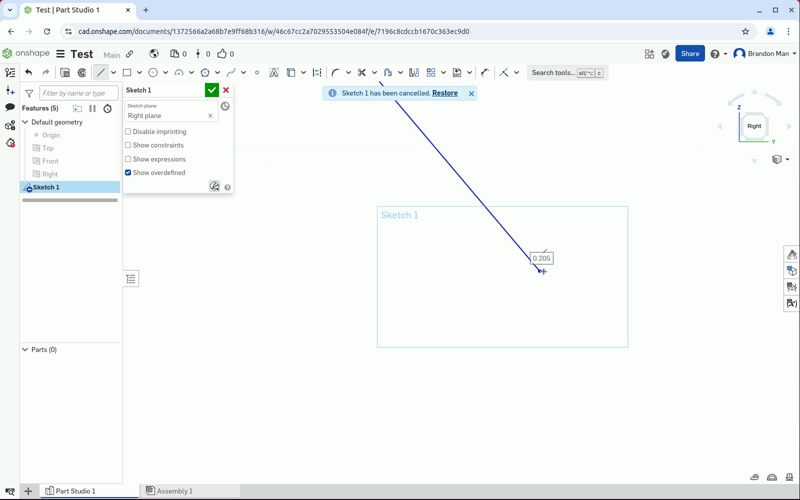
scroll(-6)
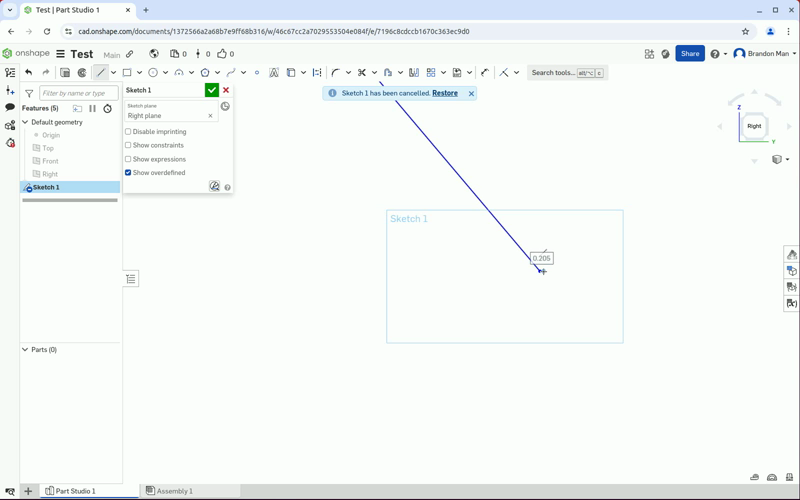
scroll(-6)
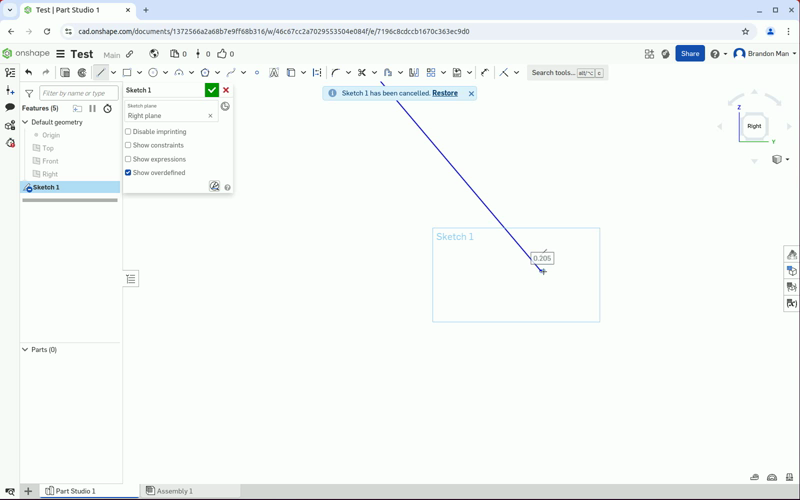
scroll(-6)
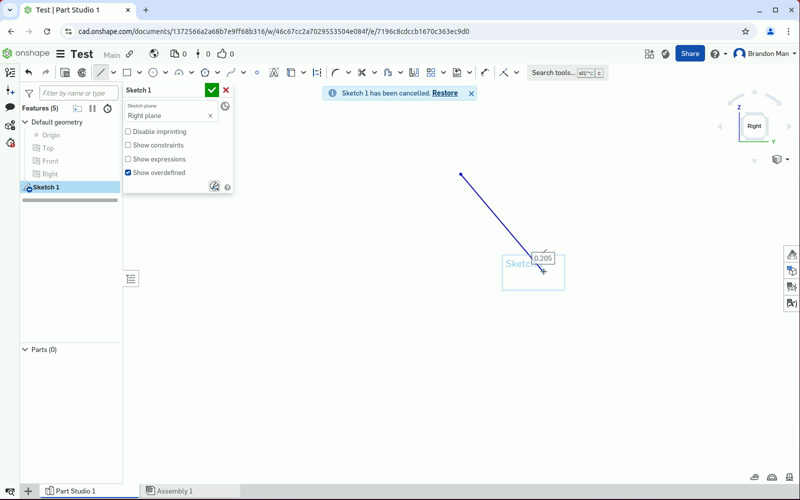
key_up(shift)
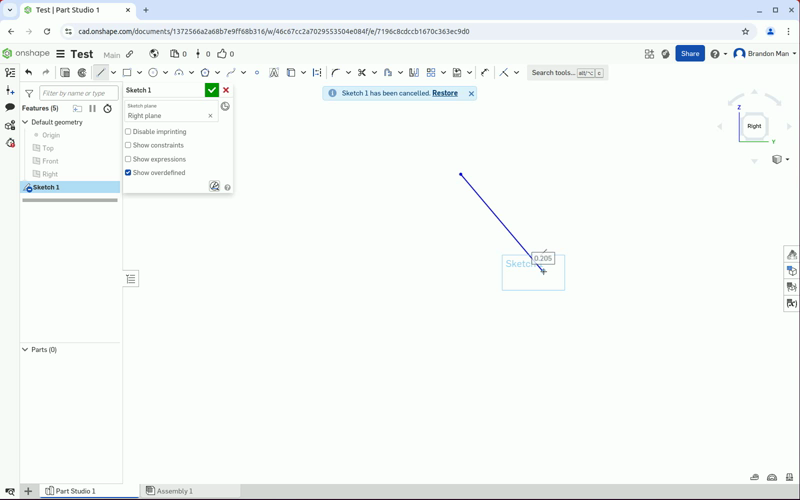
key_down(shift)
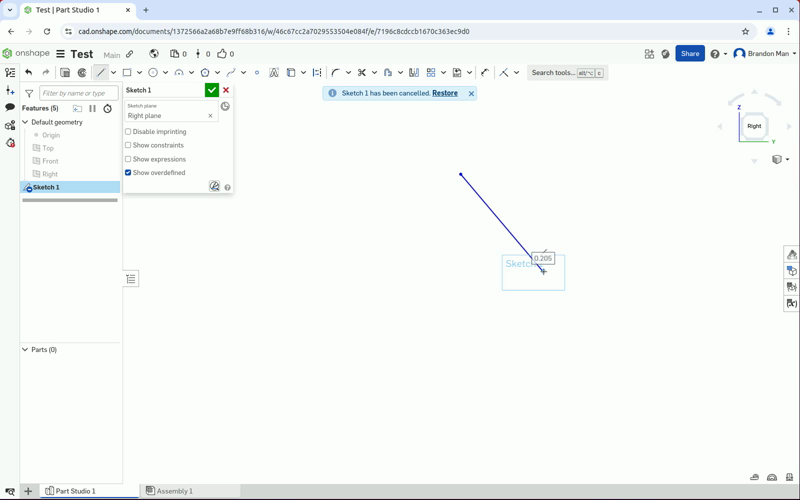
mouse_move(462, 174)
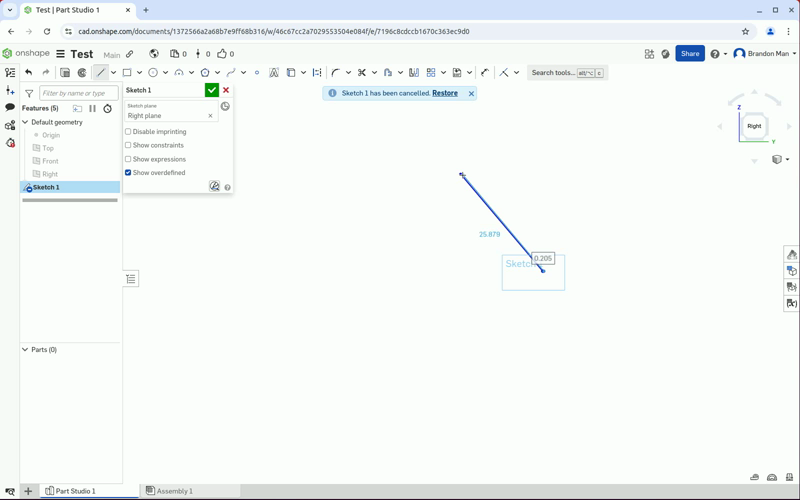
scroll(6)
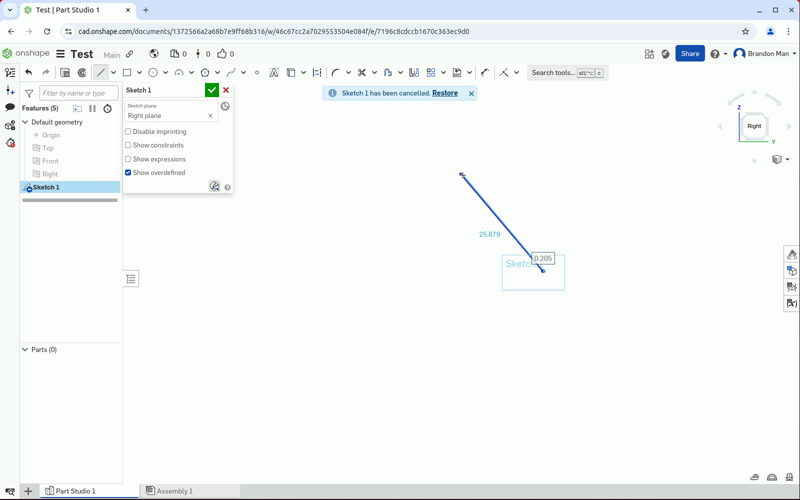
scroll(6)
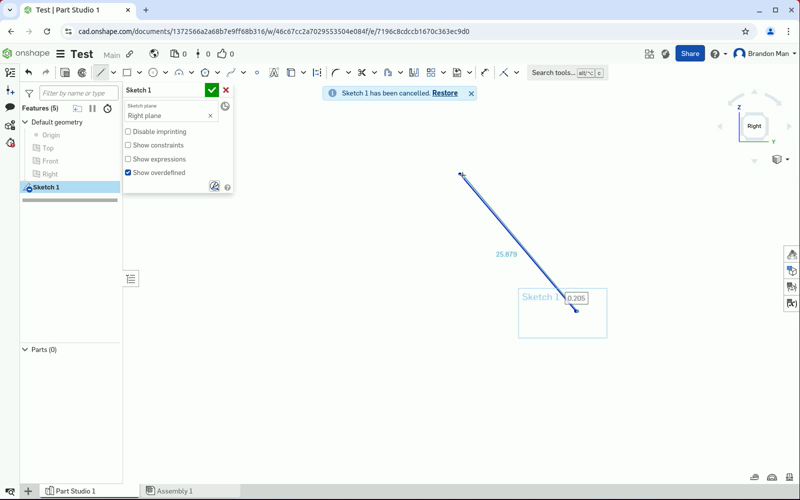
scroll(6)
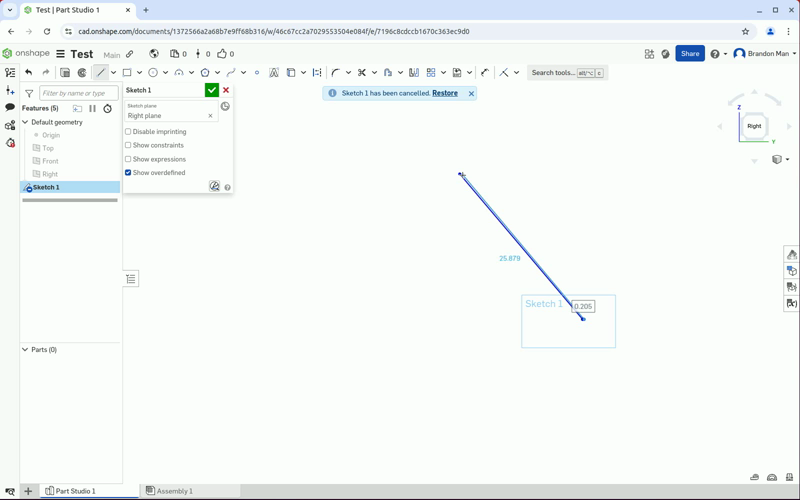
scroll(6)
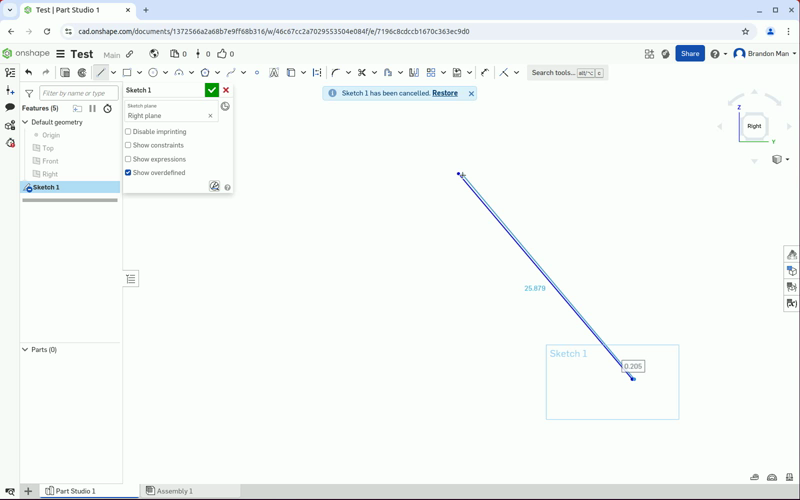
scroll(6)
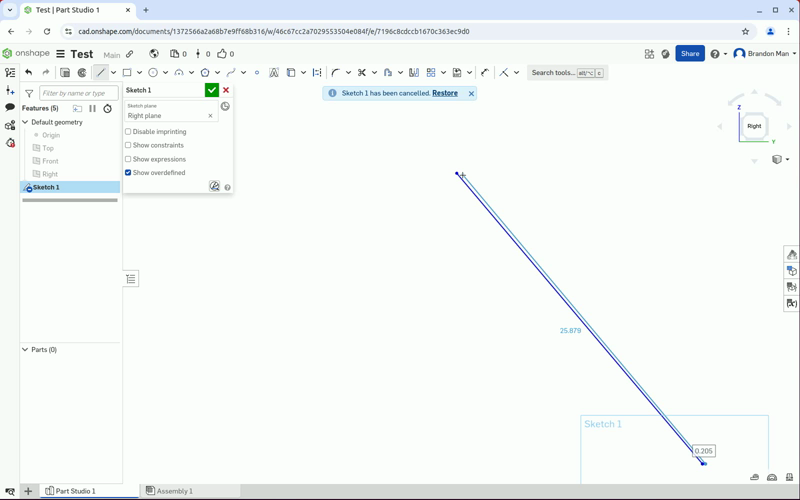
scroll(6)
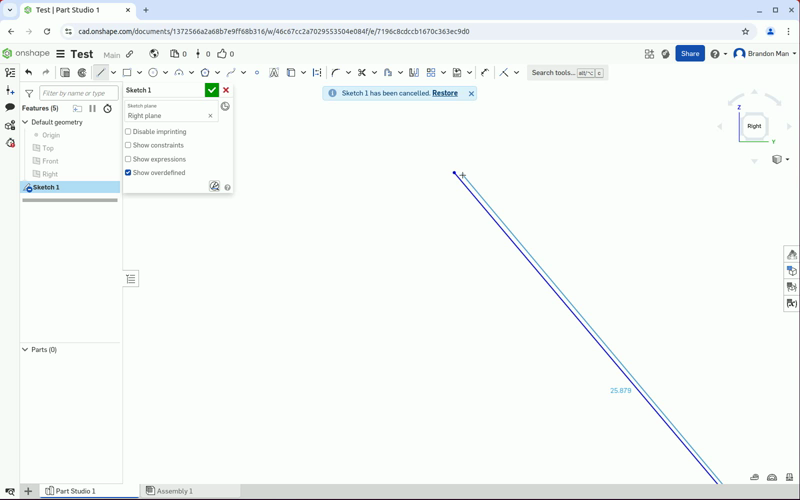
scroll(6)
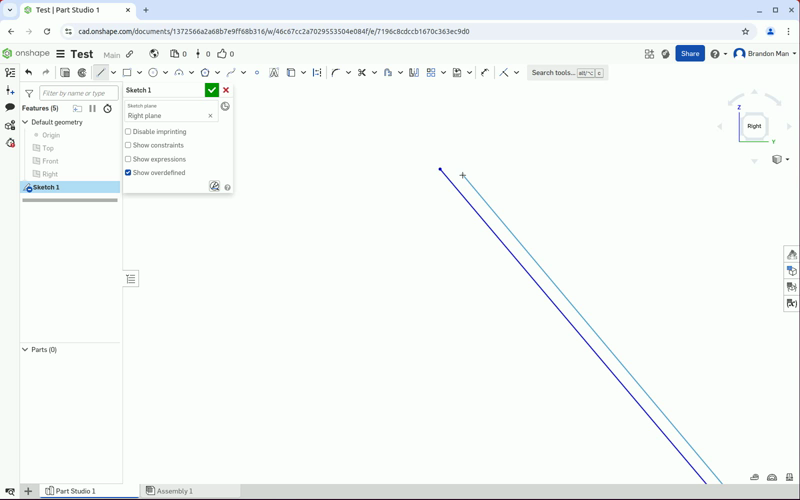
click(462, 174)
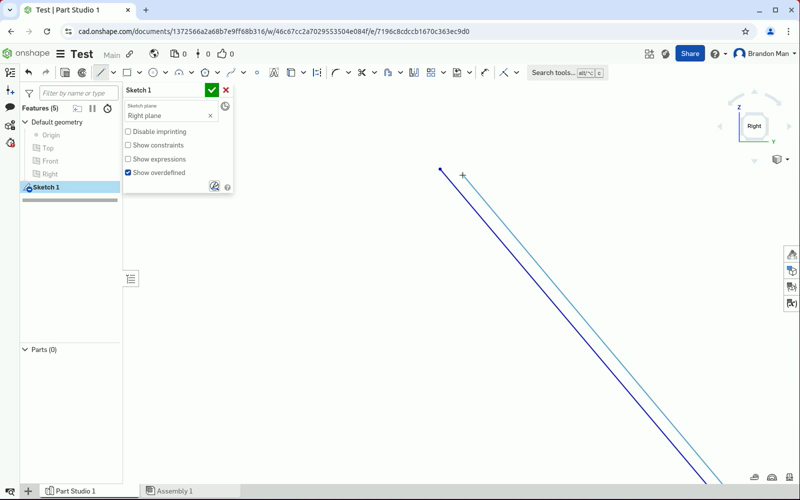
scroll(-6)
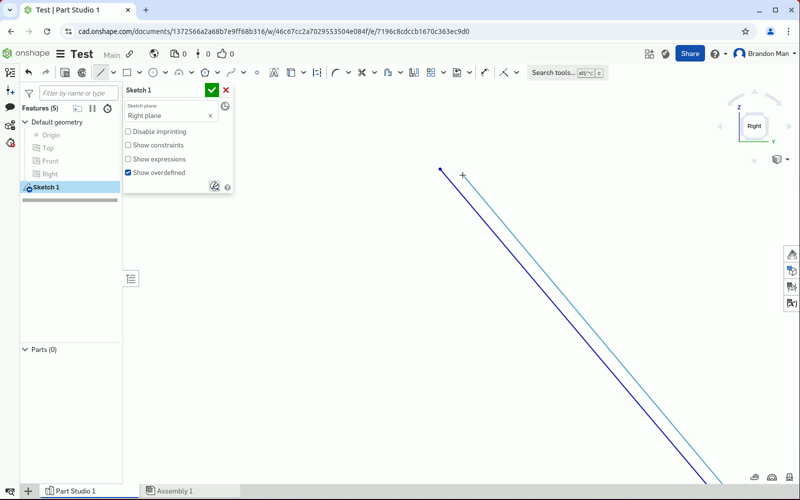
scroll(-6)
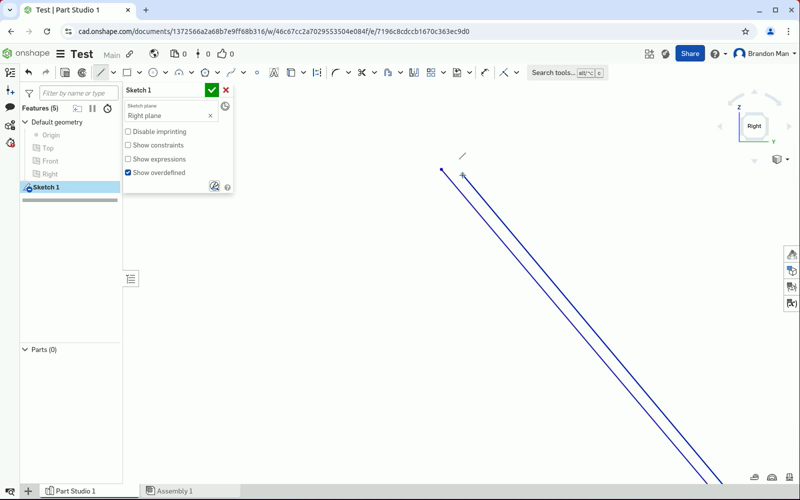
scroll(-6)
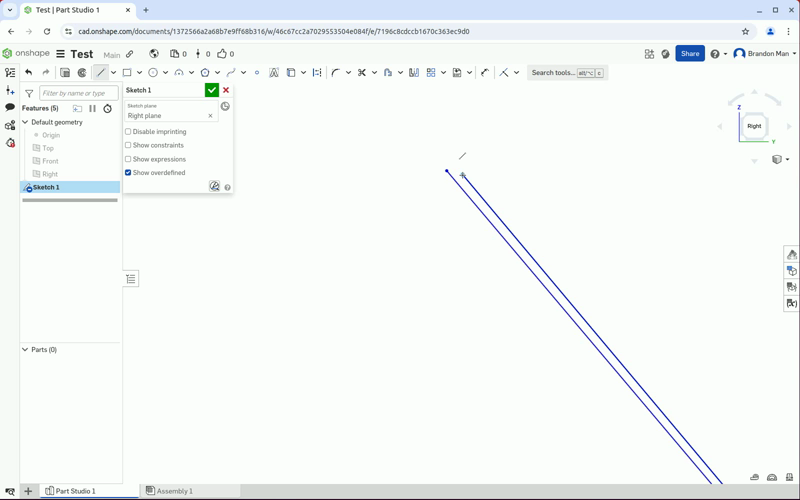
scroll(-6)
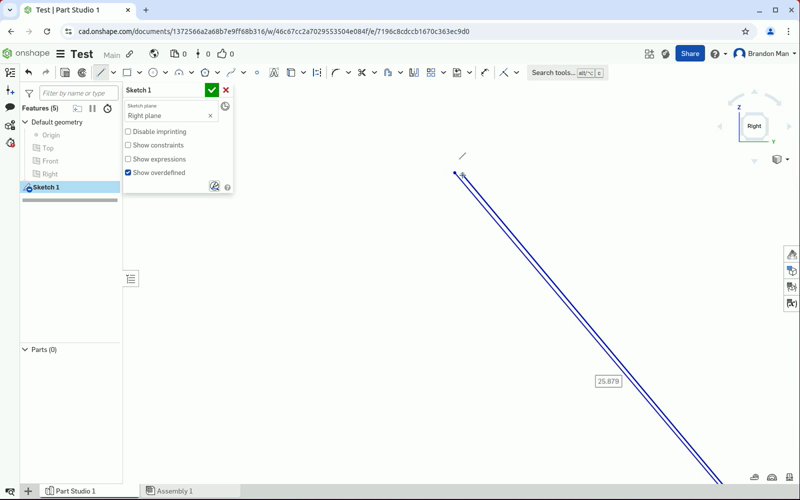
scroll(-6)
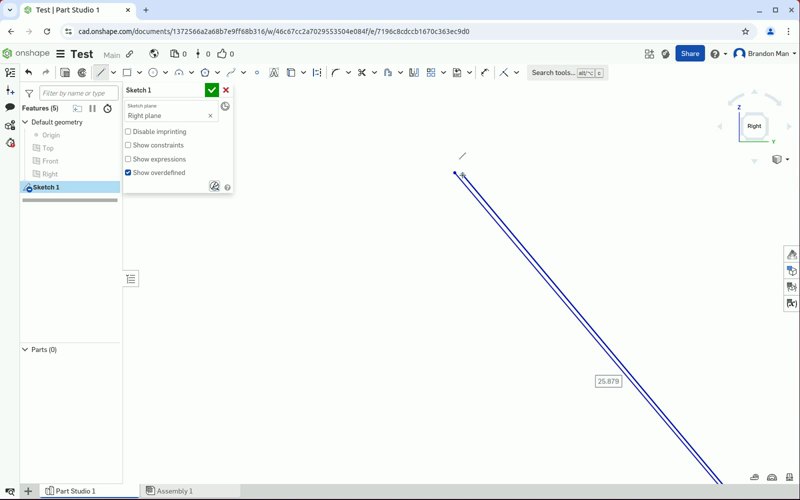
scroll(-6)
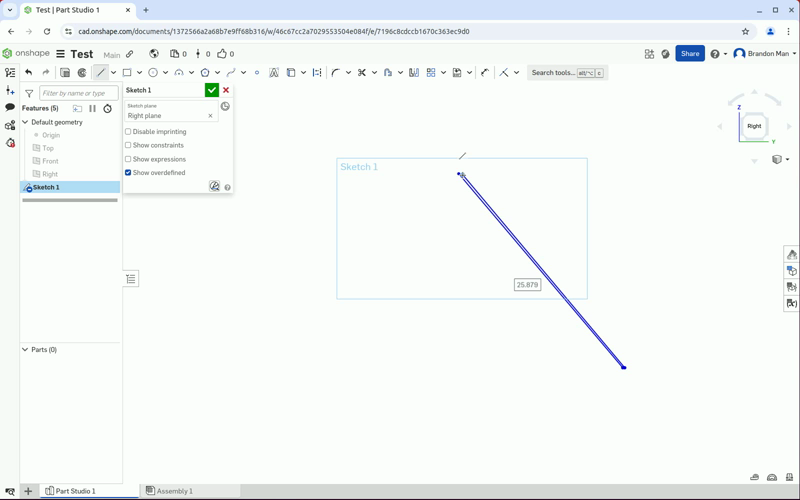
scroll(-6)
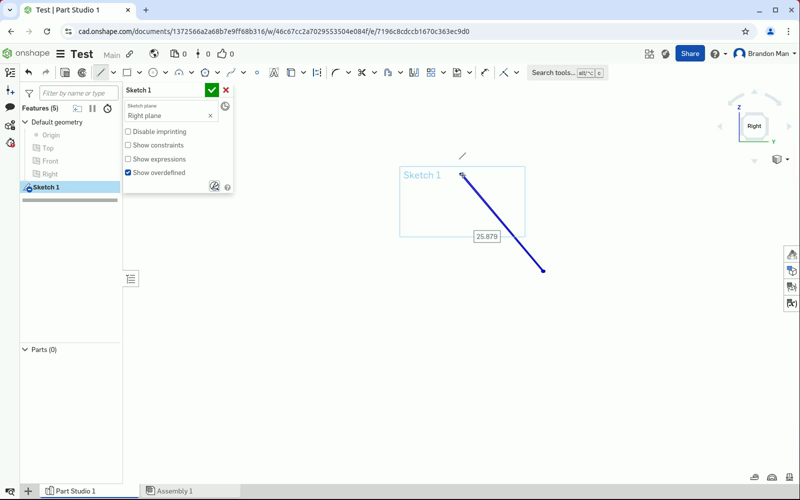
key_up(shift)
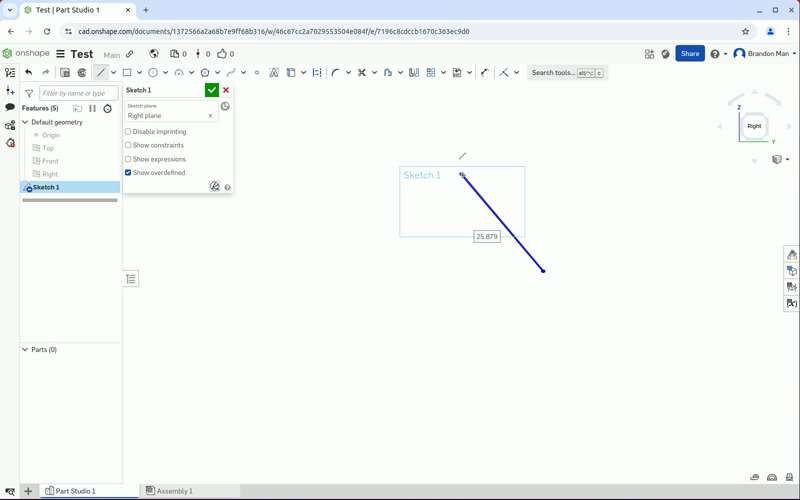
key_down(shift)
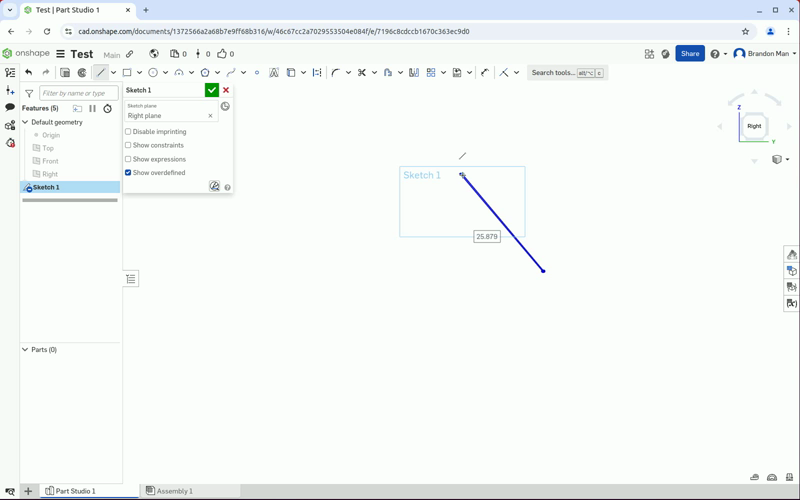
mouse_move(492, 174)
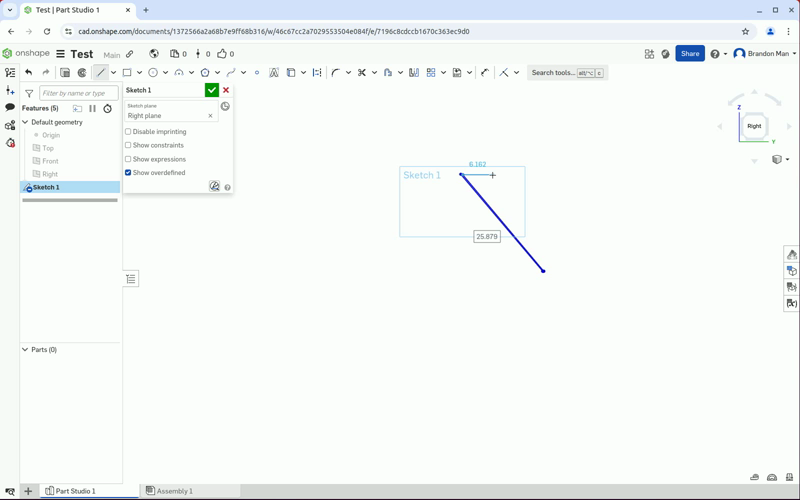
mouse_move(460, 172)
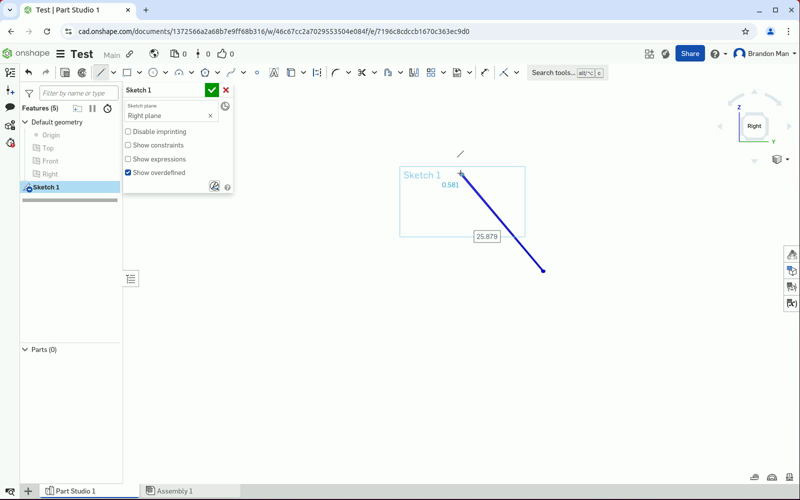
scroll(6)
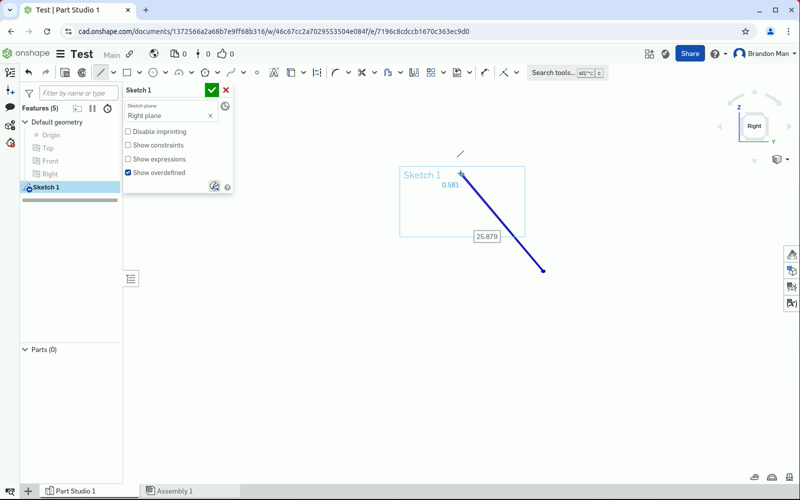
scroll(6)
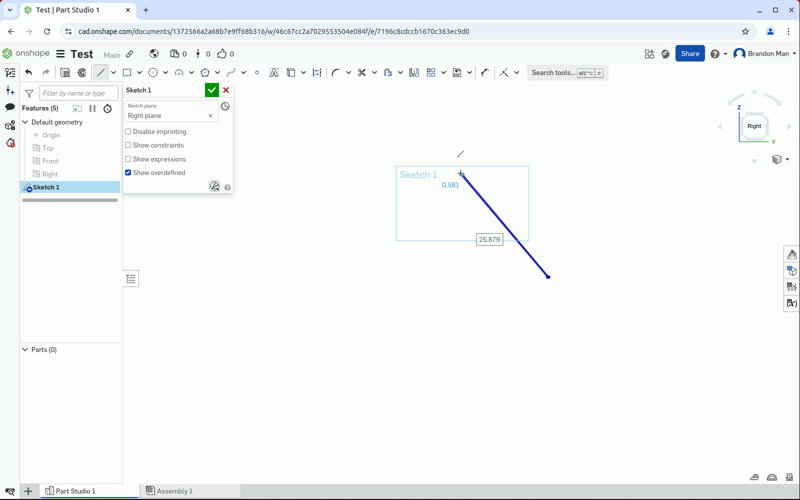
scroll(6)
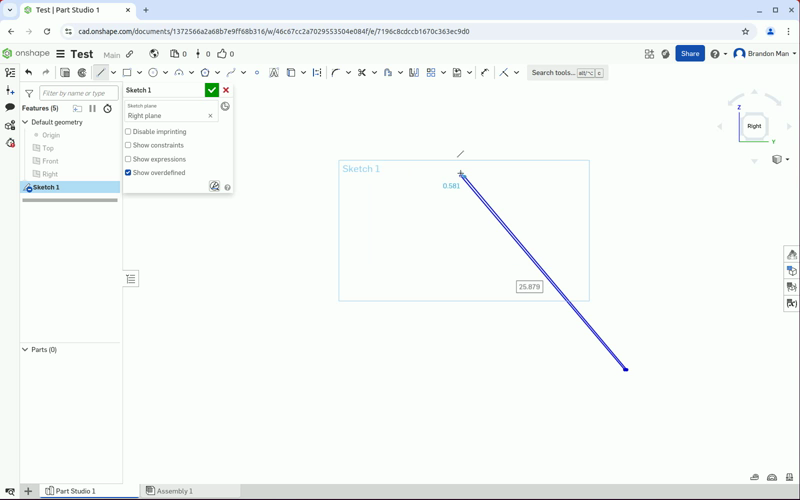
scroll(6)
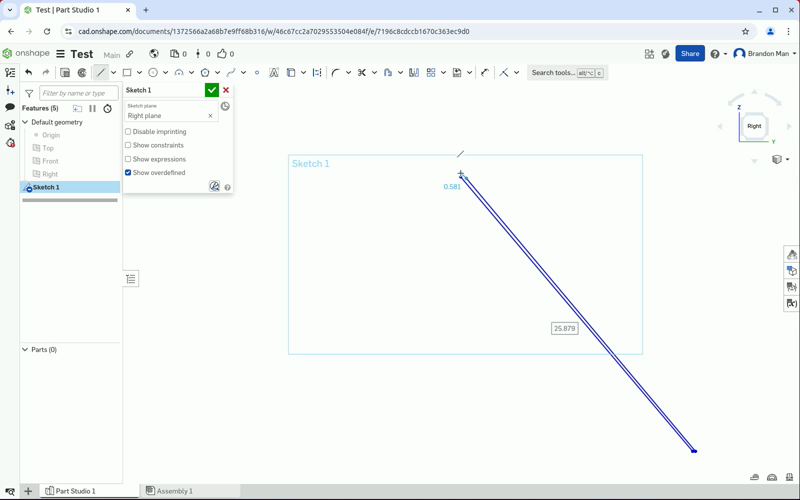
scroll(6)
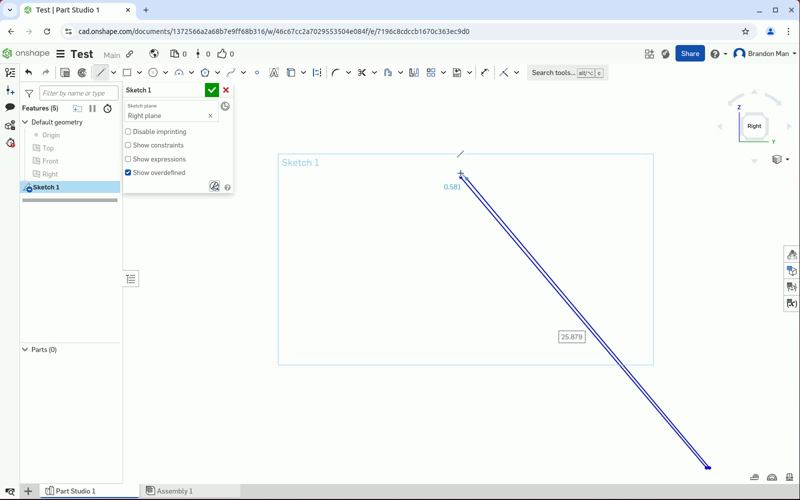
scroll(6)
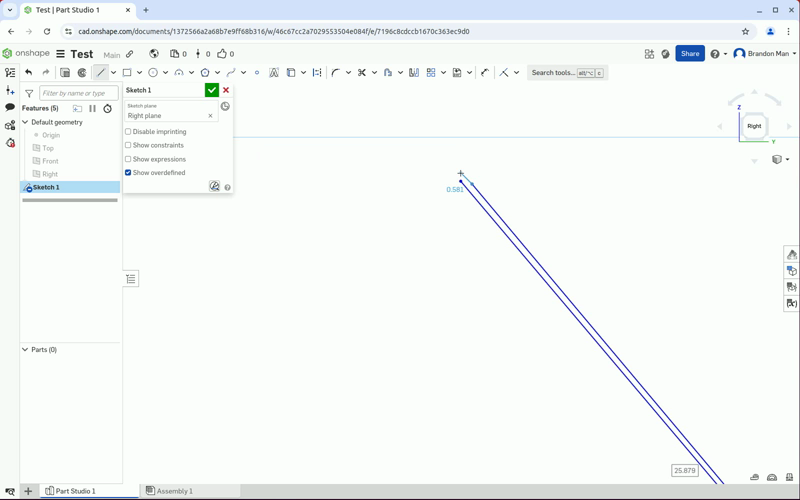
scroll(6)
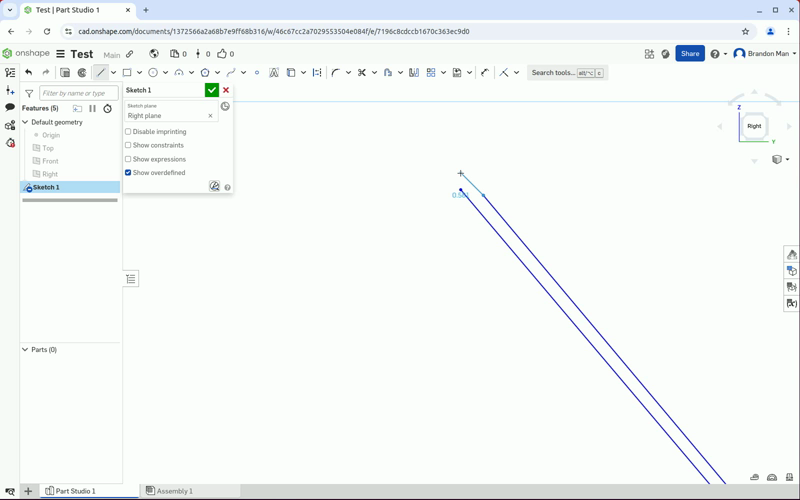
click(460, 172)
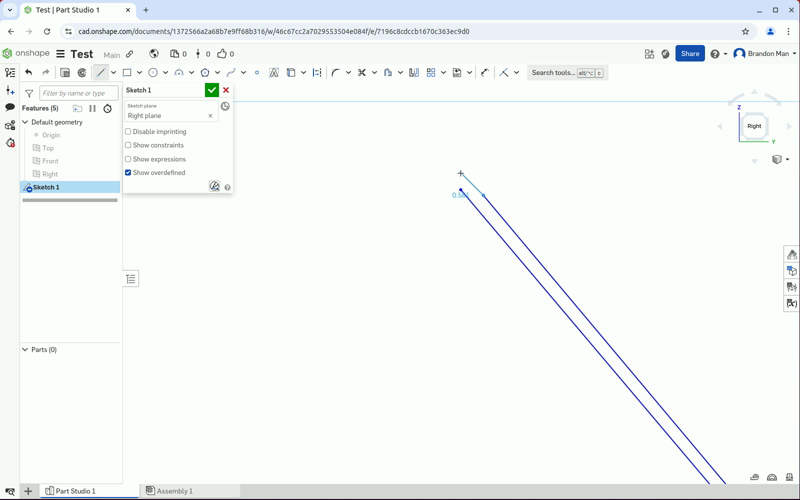
scroll(-6)
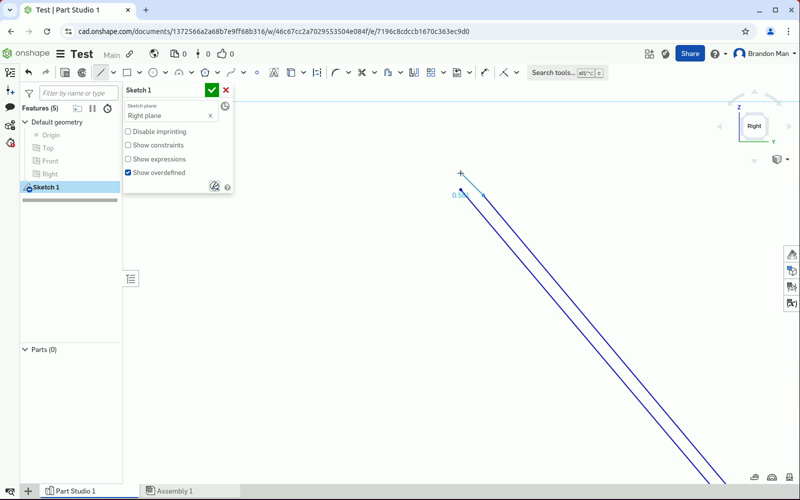
scroll(-6)
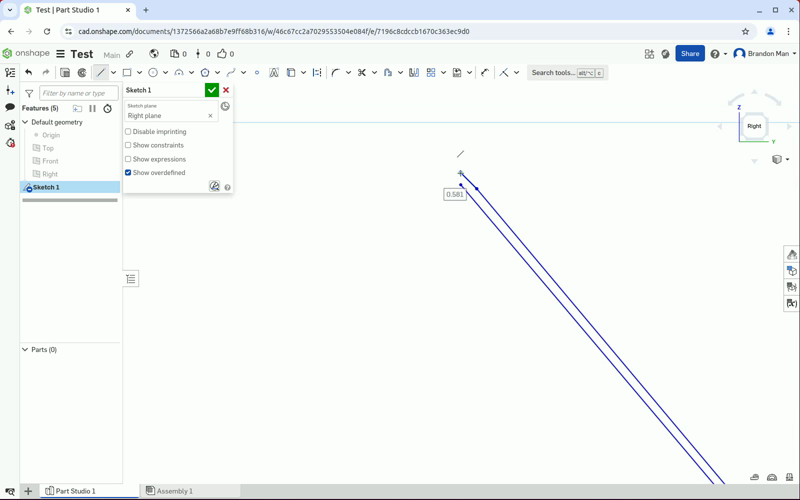
scroll(-6)
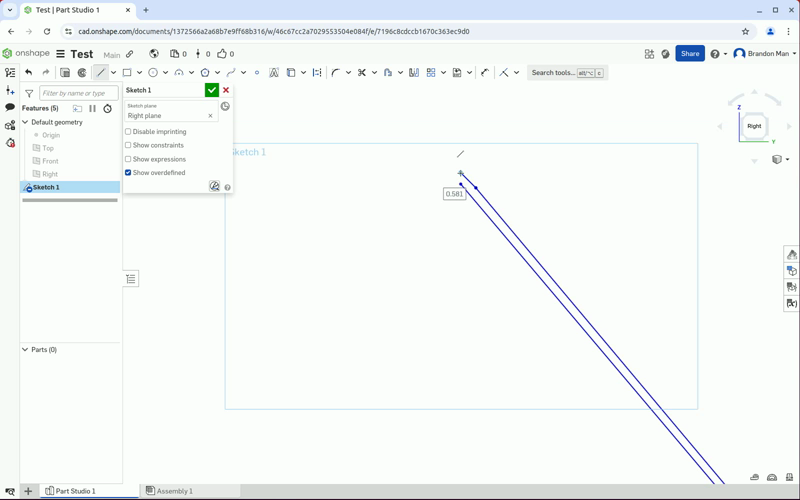
scroll(-6)
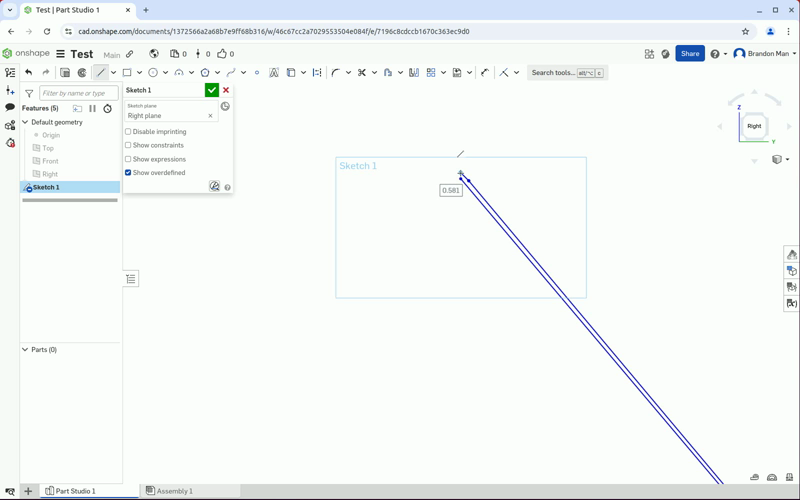
scroll(-6)
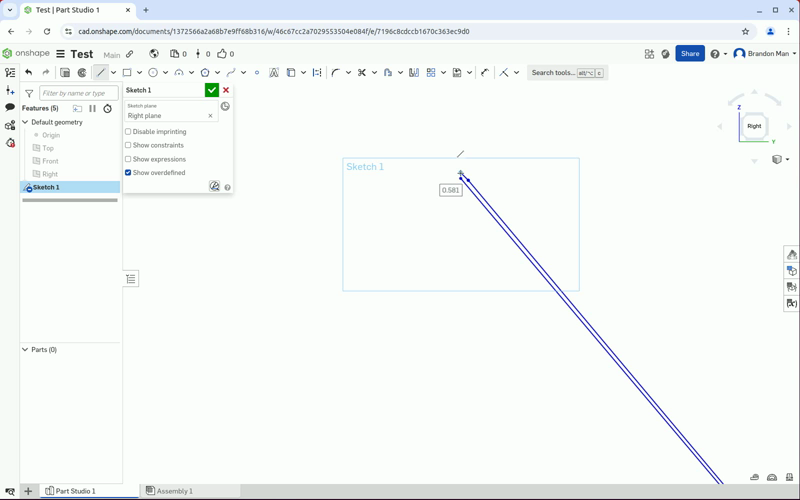
scroll(-6)
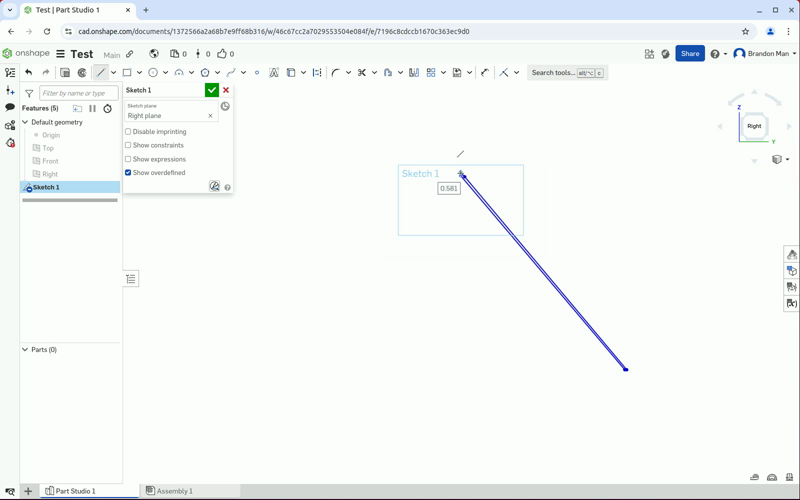
scroll(-6)
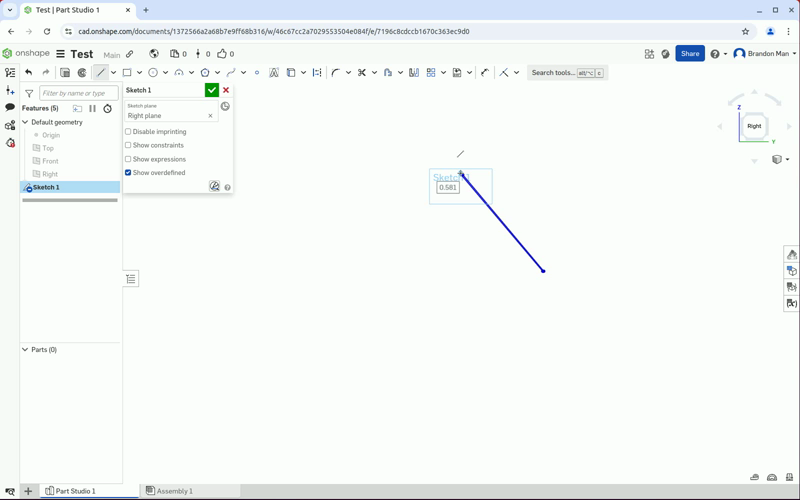
key_up(shift)
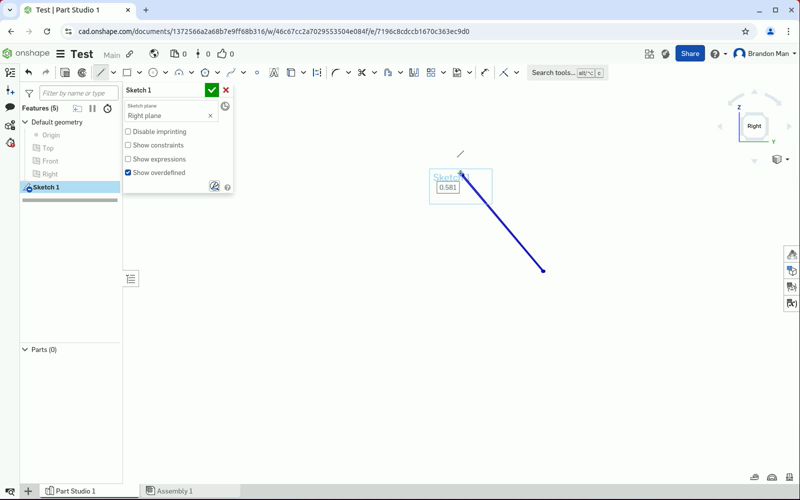
mouse_move(490, 172)
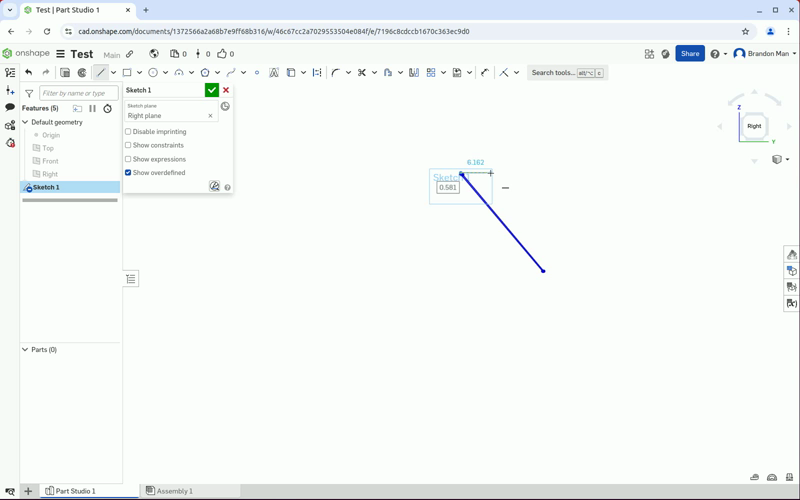
key_down(shift)
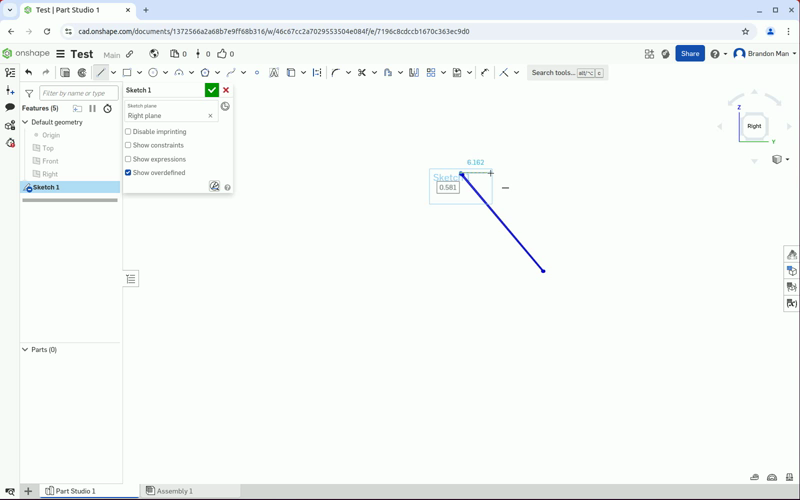
mouse_move(460, 174)
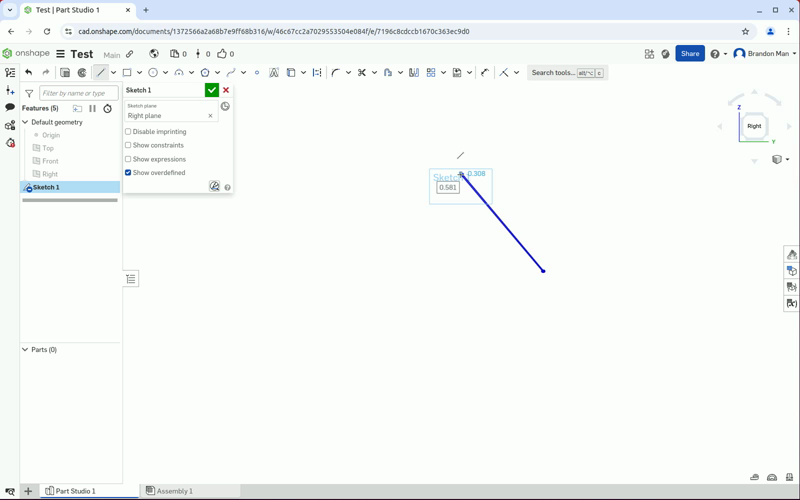
scroll(6)
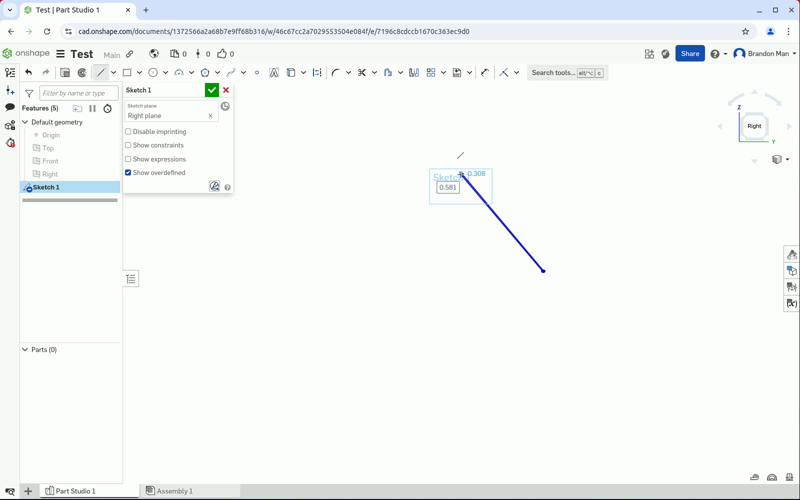
scroll(6)
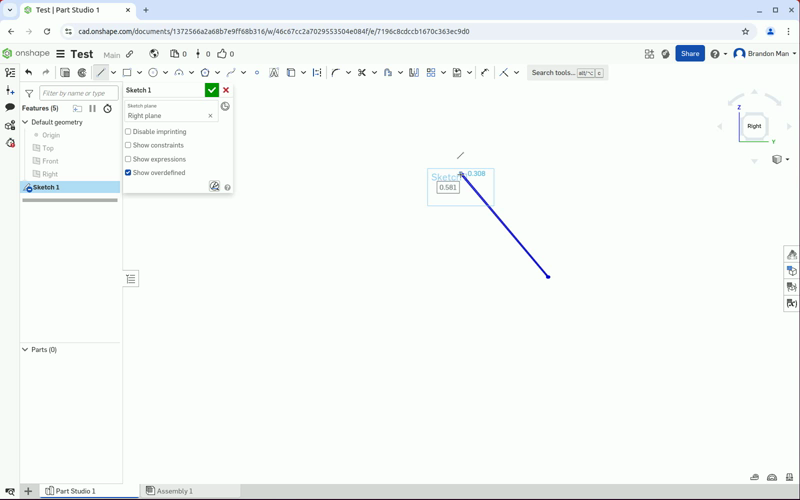
scroll(6)
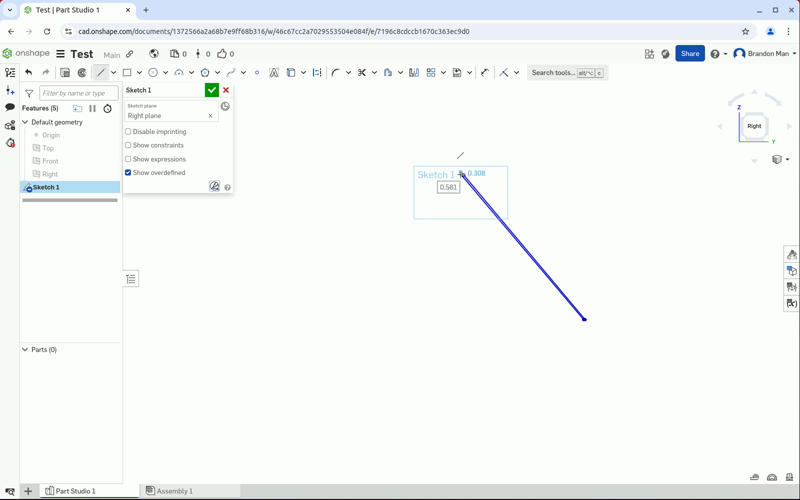
scroll(6)
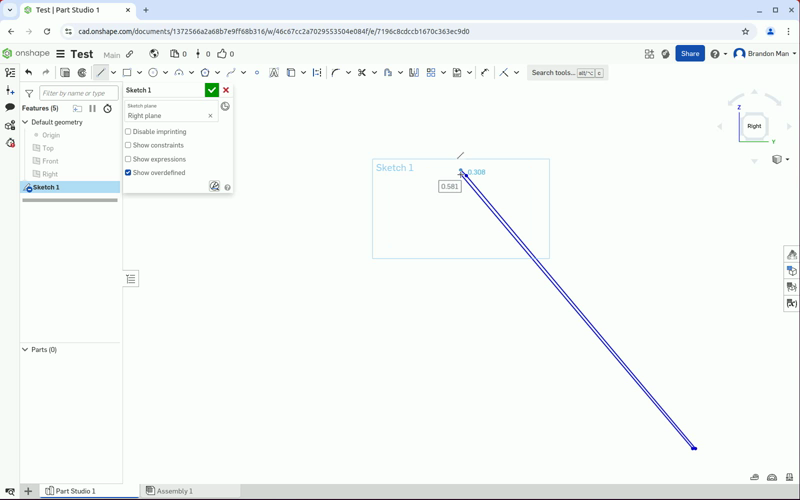
scroll(6)
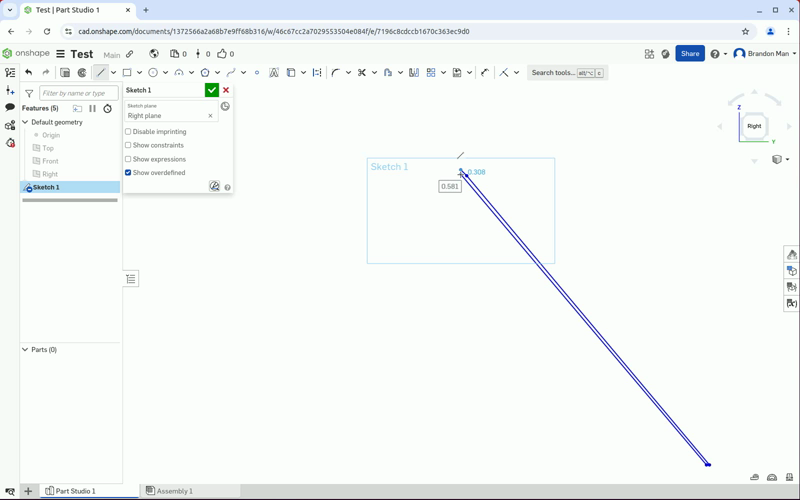
scroll(6)
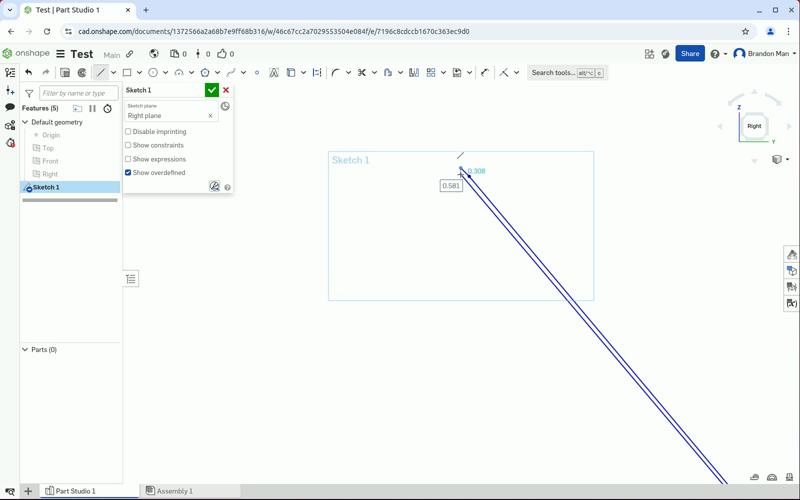
scroll(6)
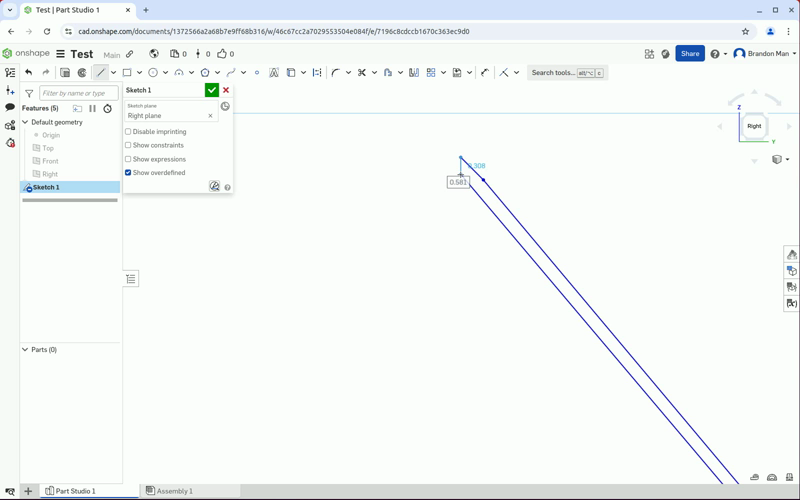
key_up(shift)
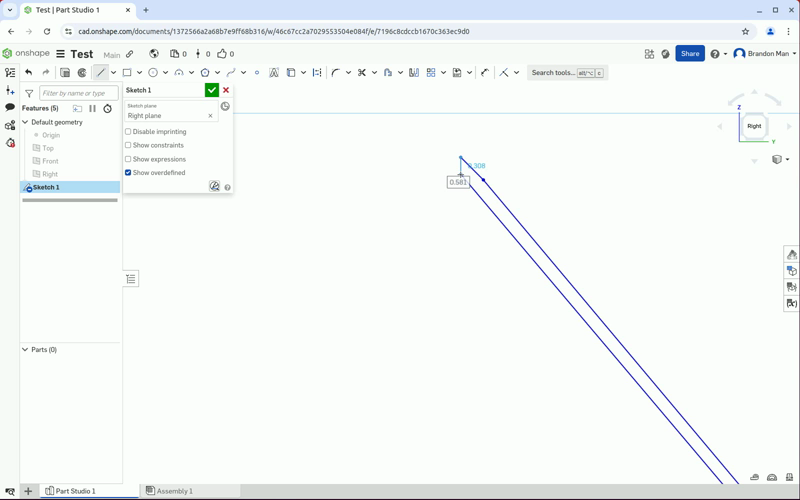
click(460, 174)
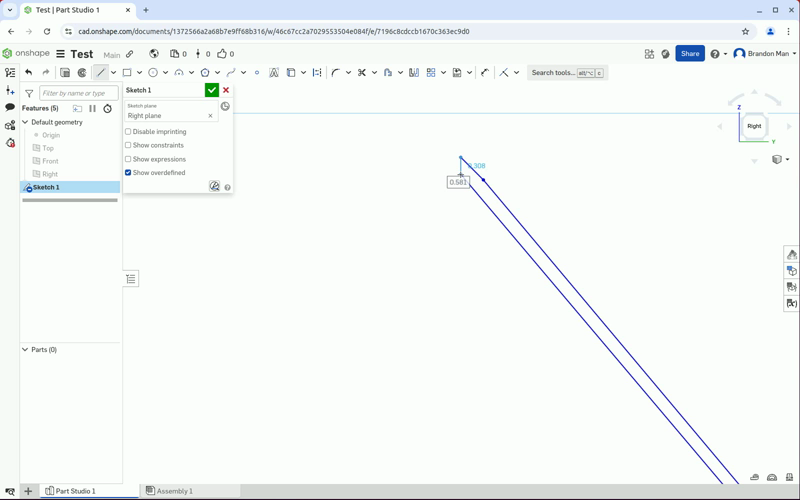
scroll(-6)
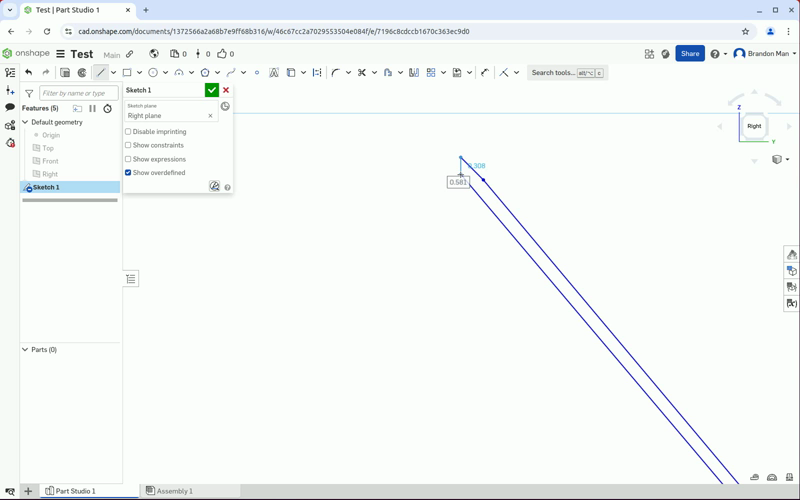
scroll(-6)
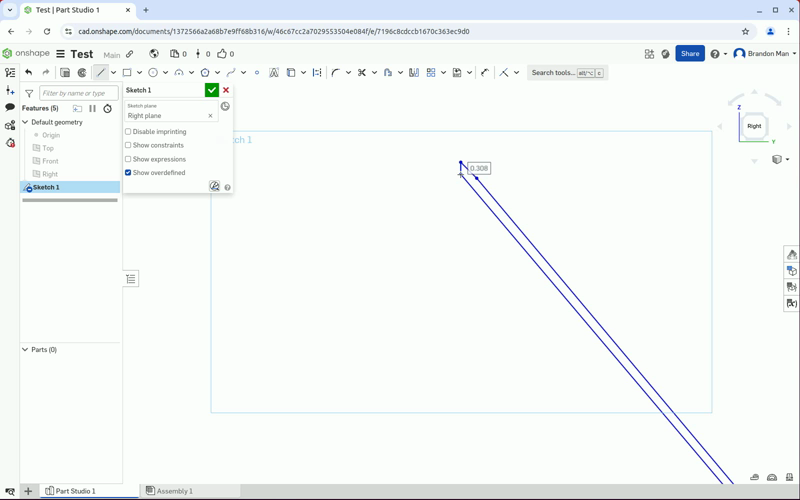
scroll(-6)
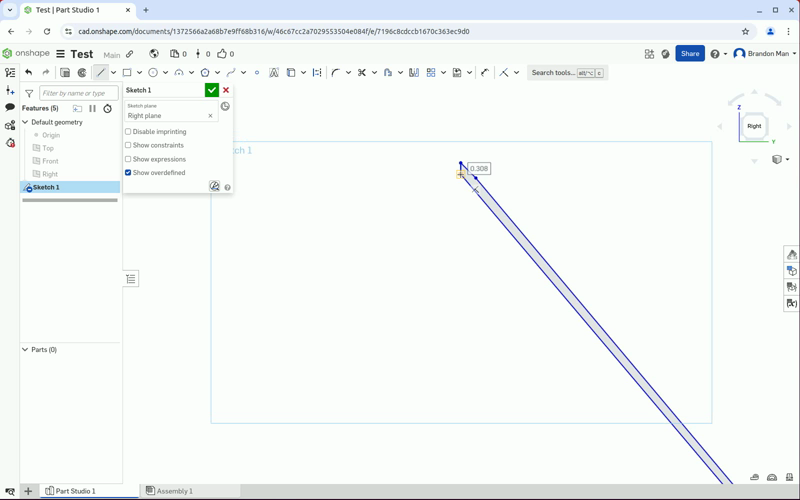
scroll(-6)
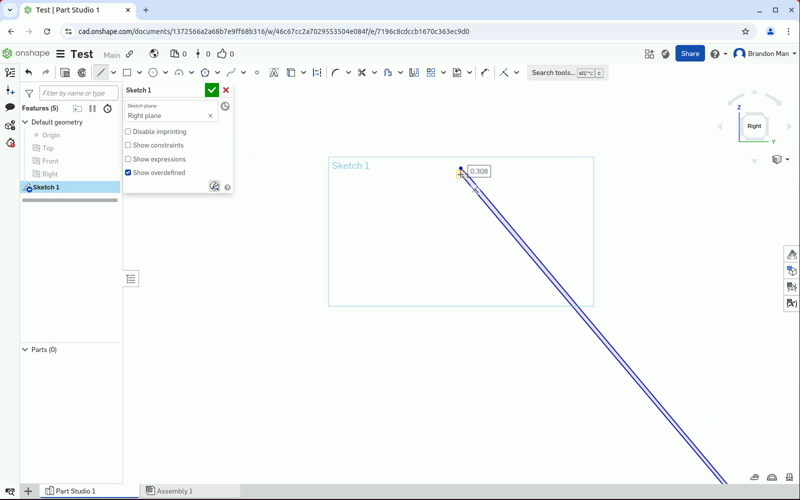
scroll(-6)
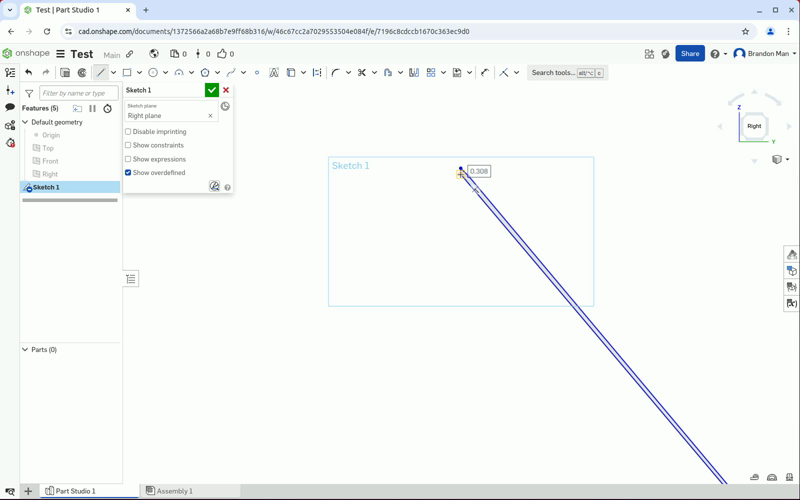
scroll(-6)
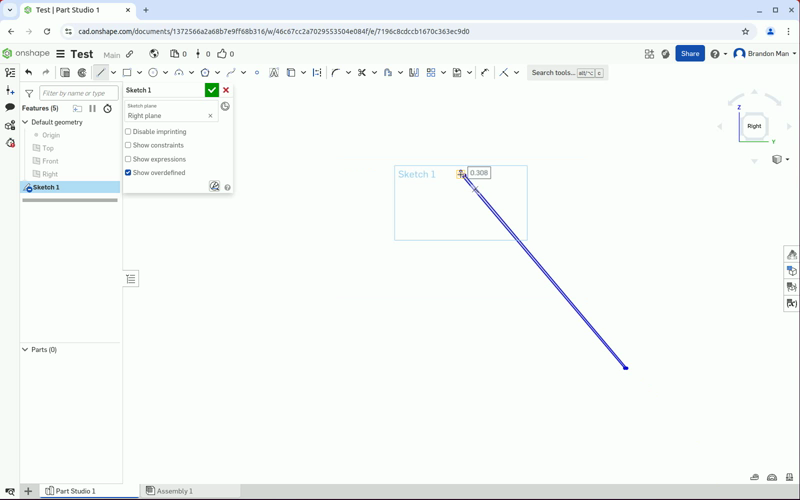
scroll(-6)
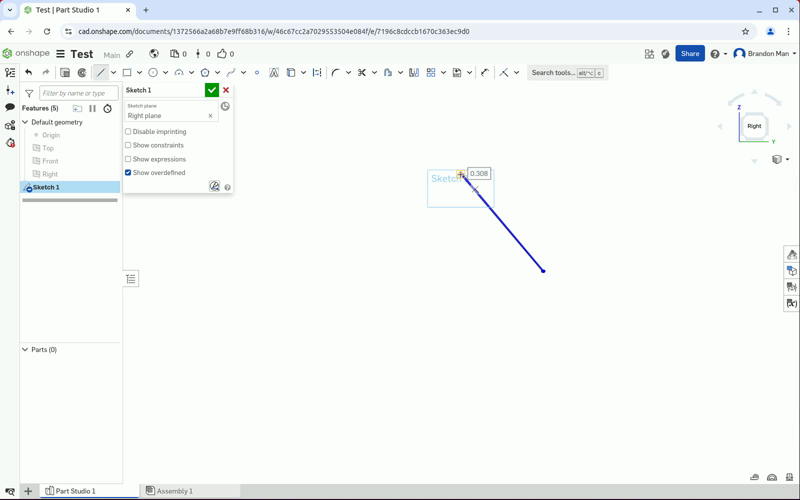
key(esc)
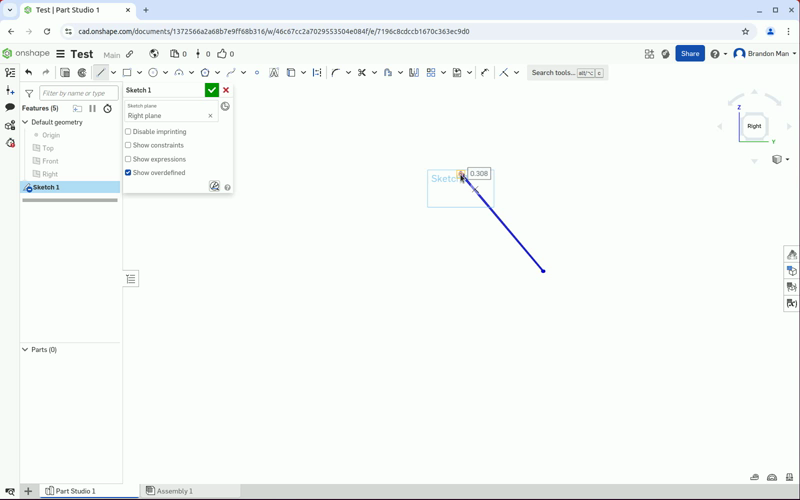
mouse_move(470, 183)
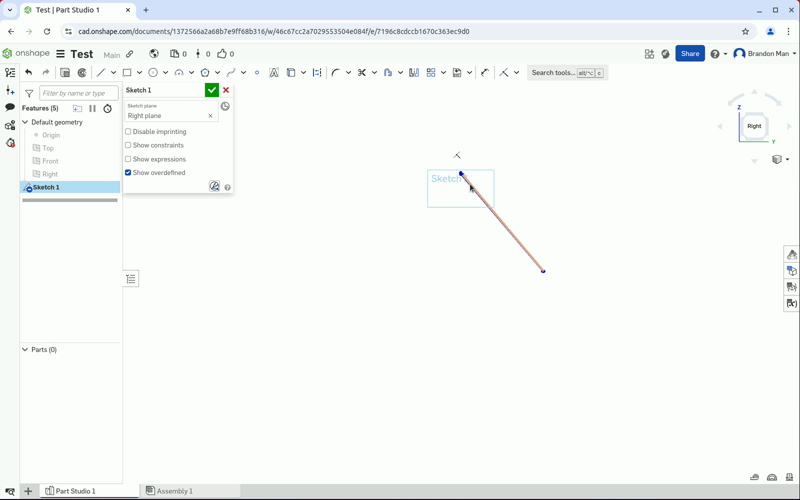
scroll(6)
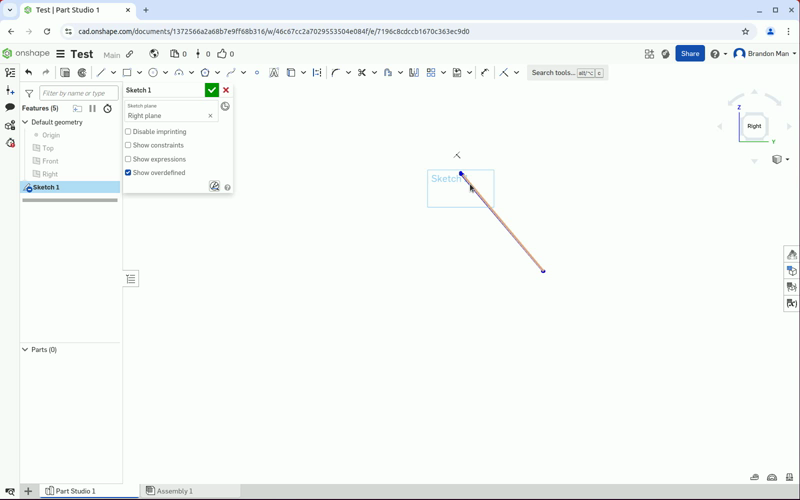
scroll(6)
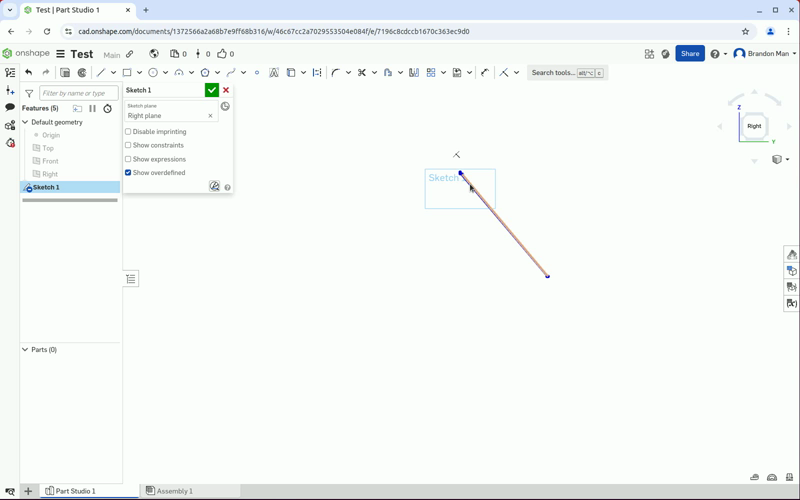
scroll(6)
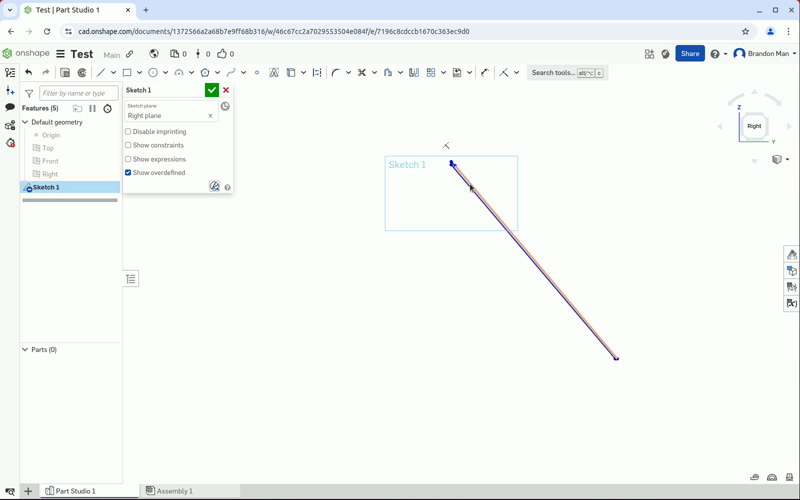
scroll(6)
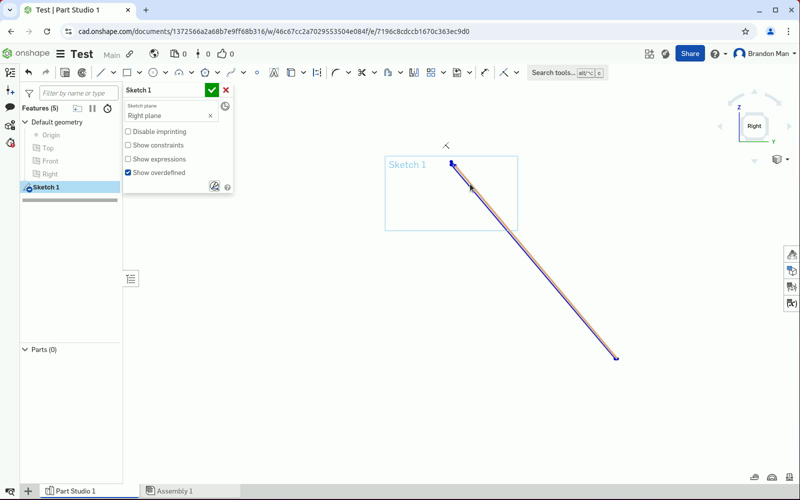
scroll(6)
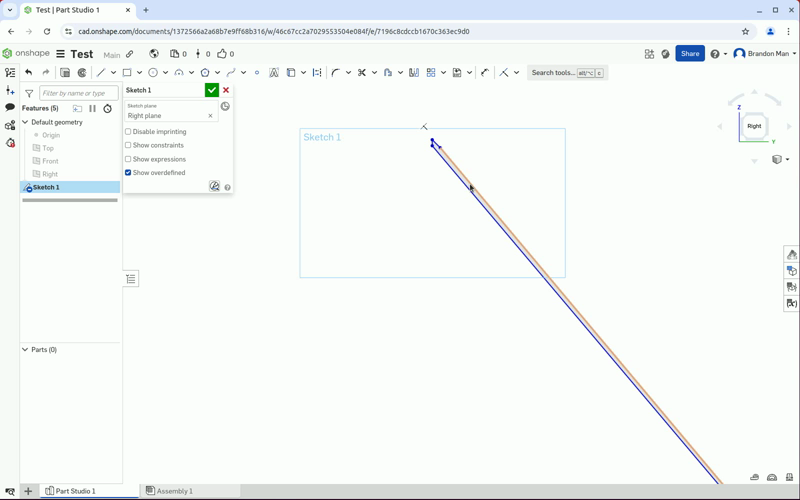
scroll(6)
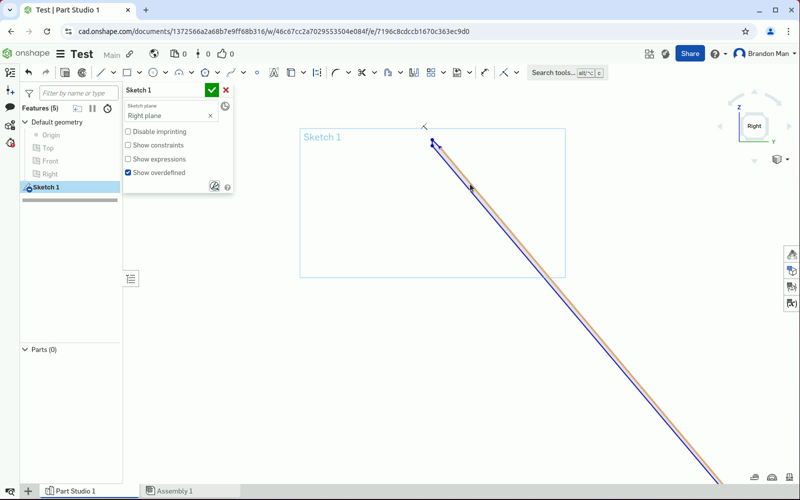
scroll(6)
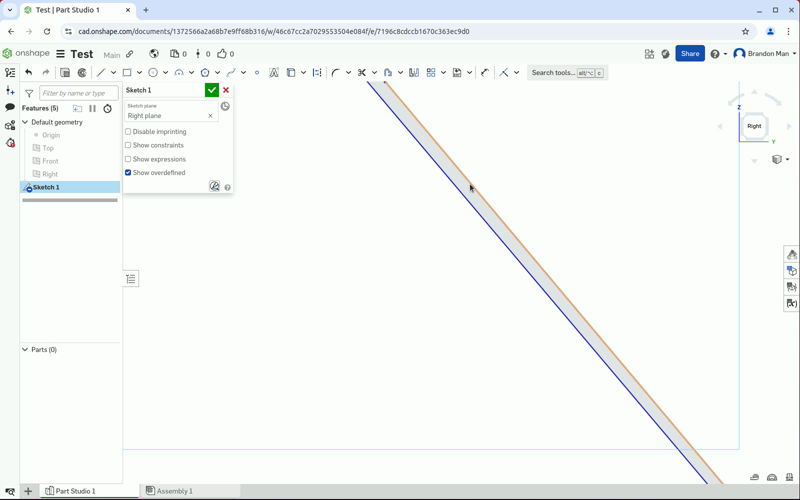
click(470, 183)
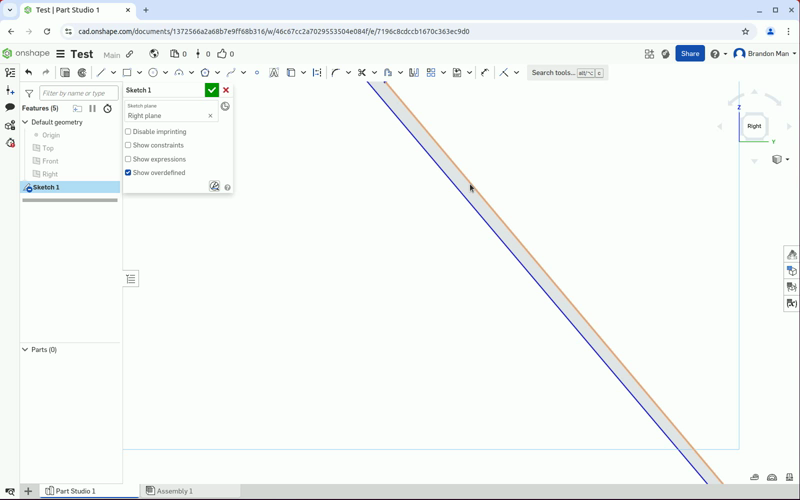
scroll(-6)
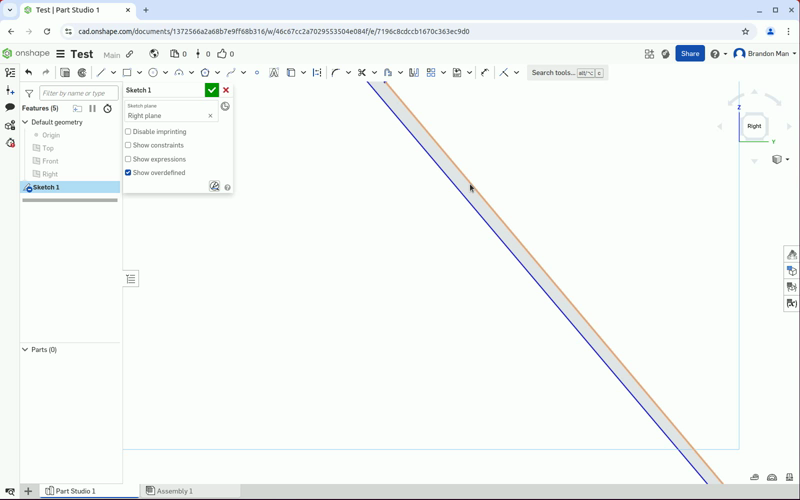
scroll(-6)
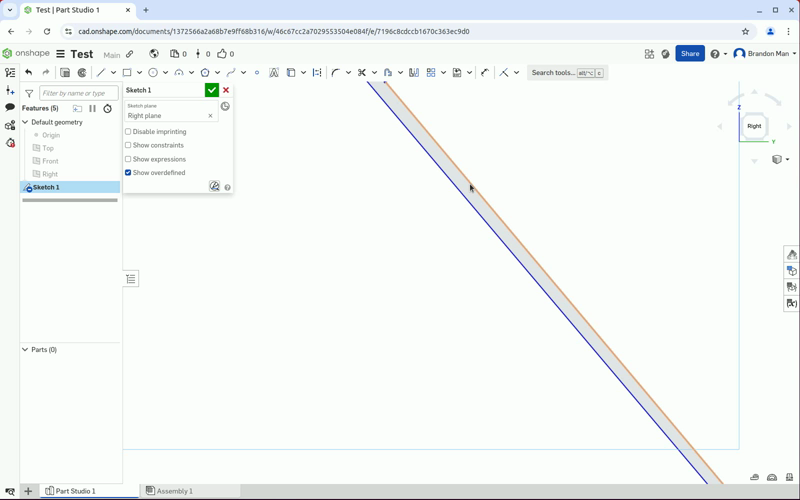
scroll(-6)
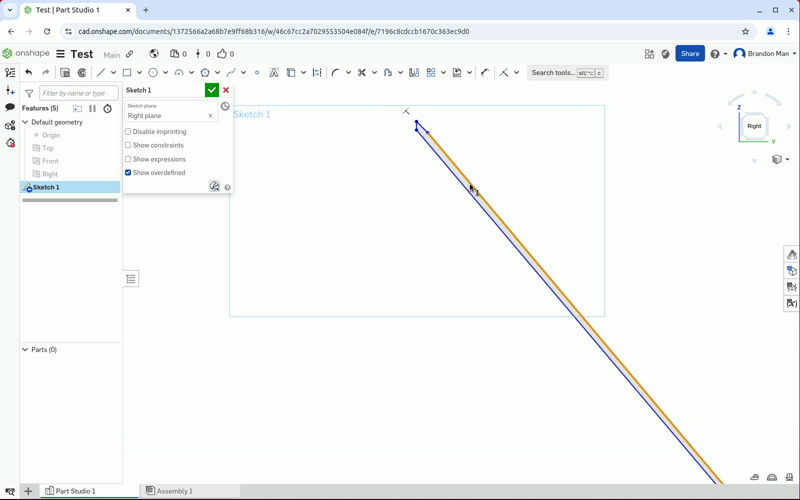
scroll(-6)
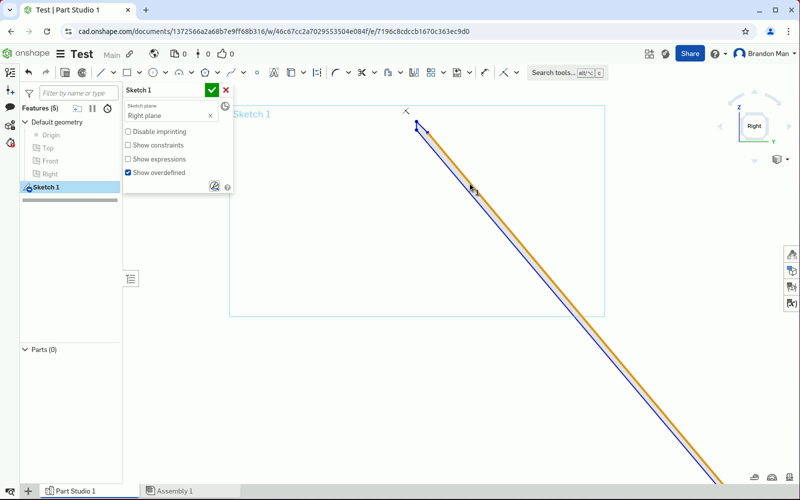
scroll(-6)
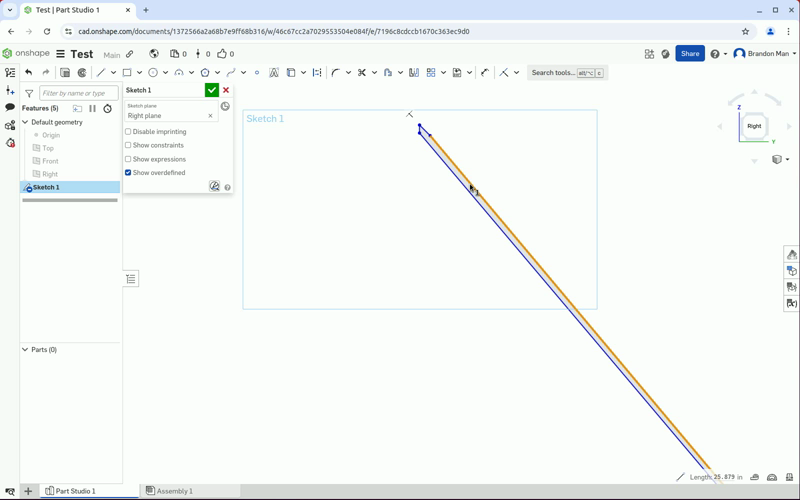
scroll(-6)
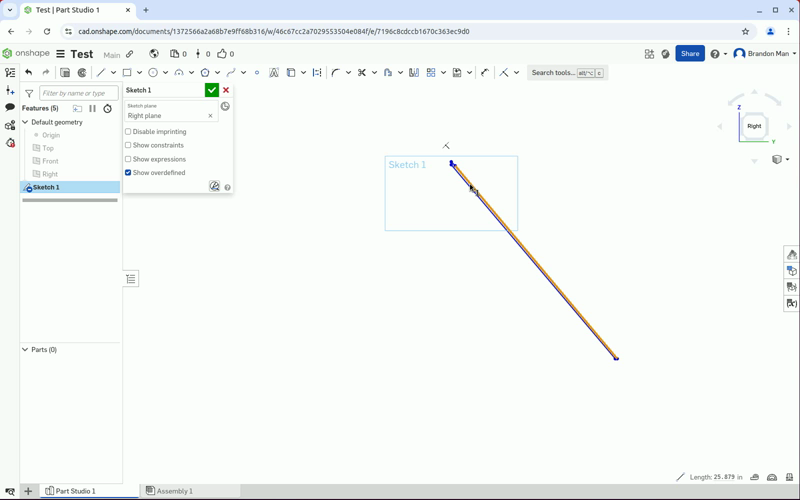
scroll(-6)
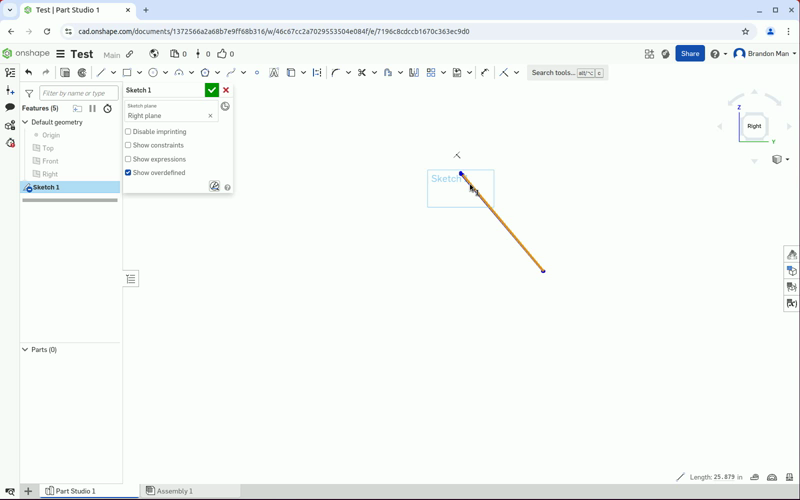
mouse_move(73, 352)
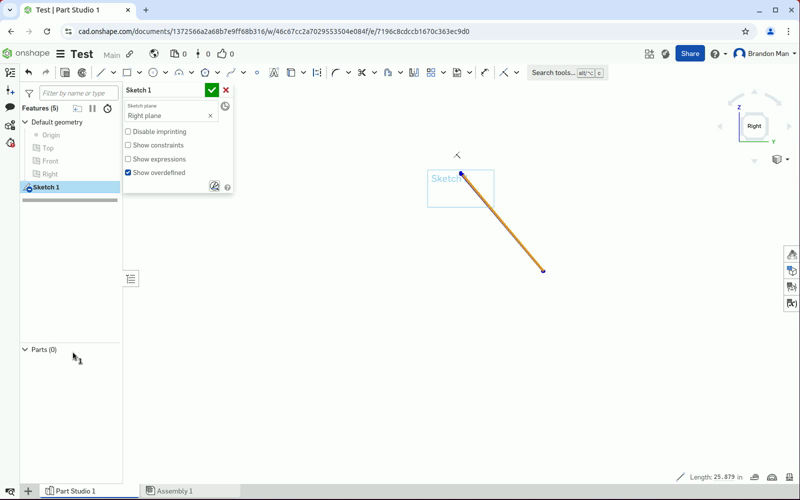
key(shift+y)
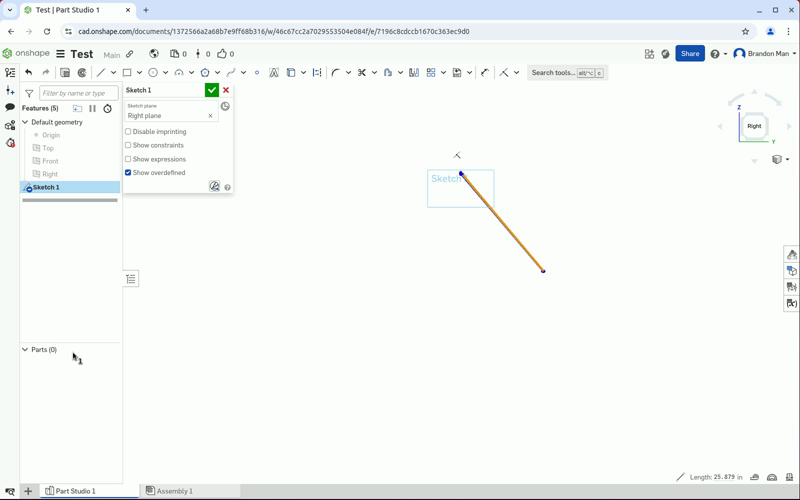
key(shift+e)
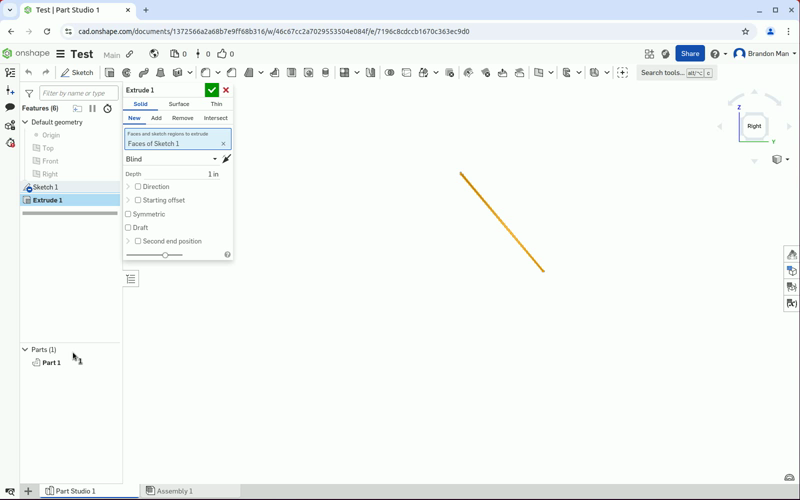
mouse_move(143, 106)
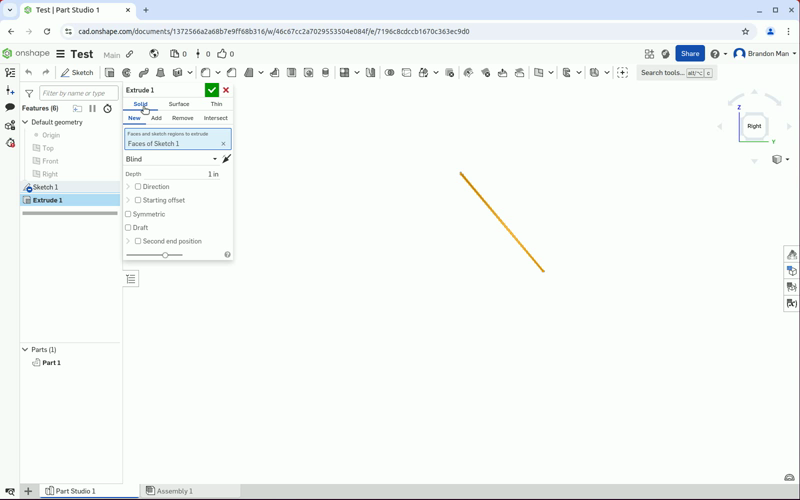
click(143, 106)
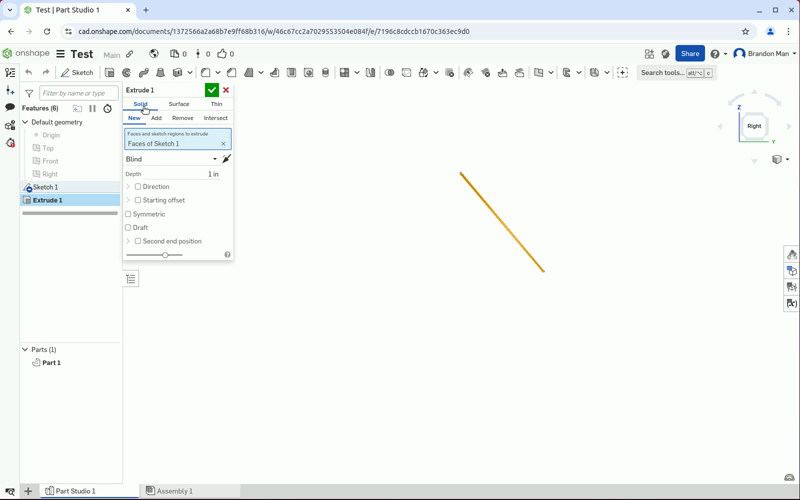
mouse_move(137, 120)
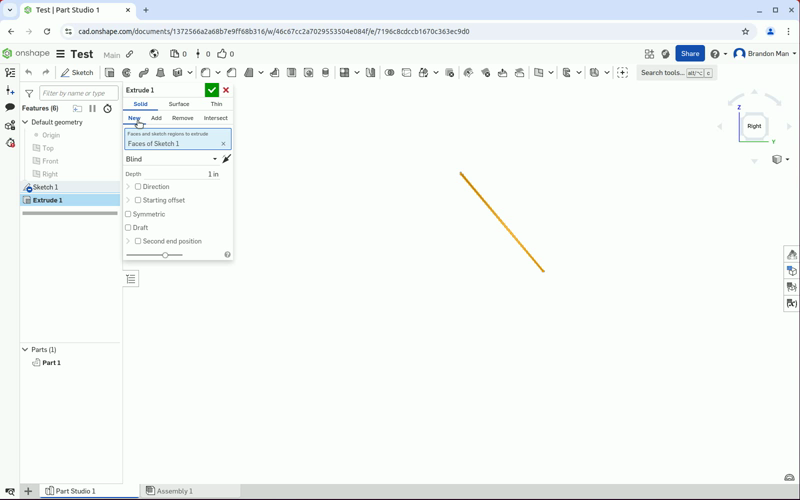
click(137, 120)
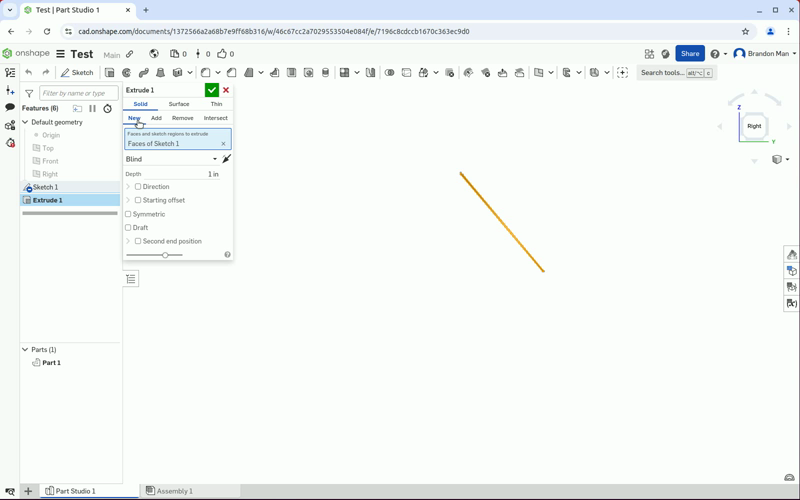
key(tab, 4)
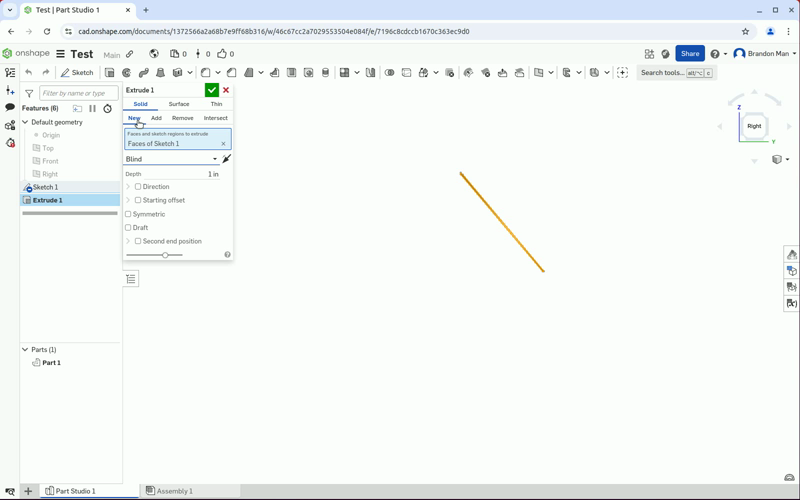
text(17.332)
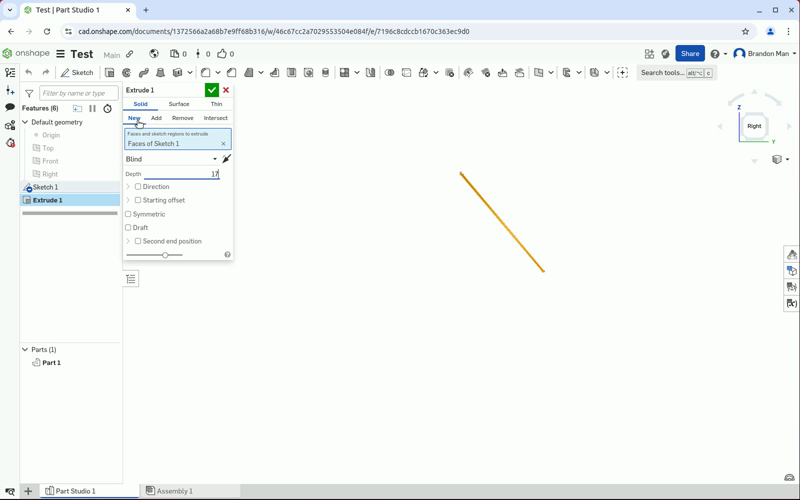
key(tab, 3)
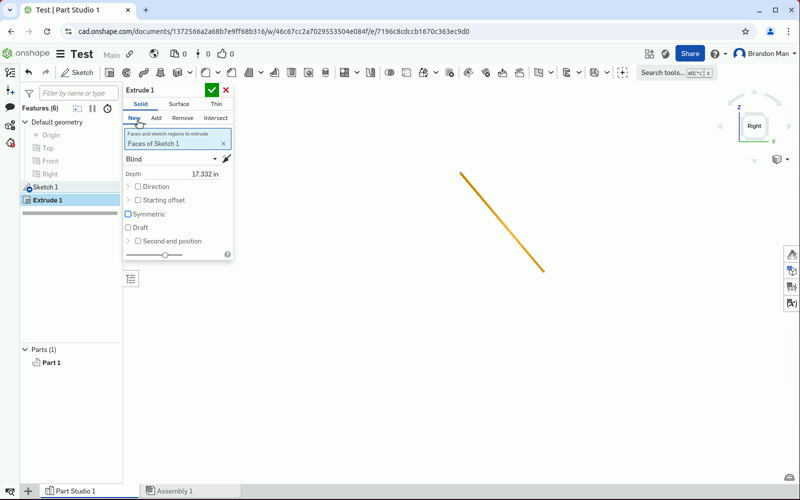
key(space)
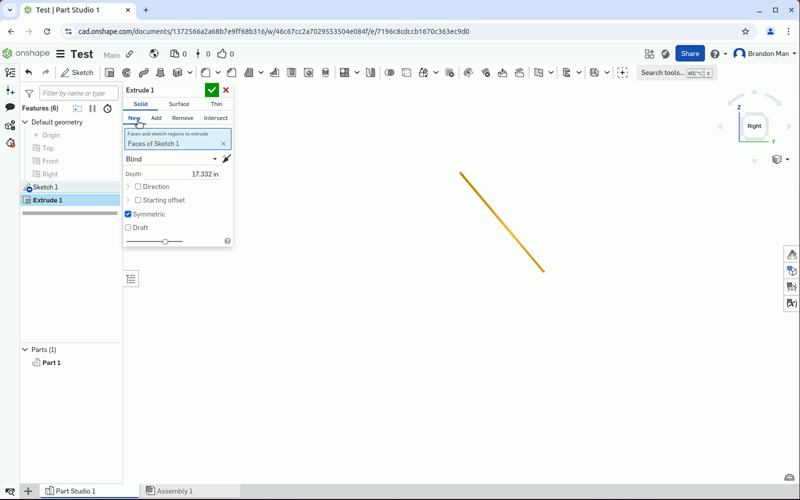
key(enter)
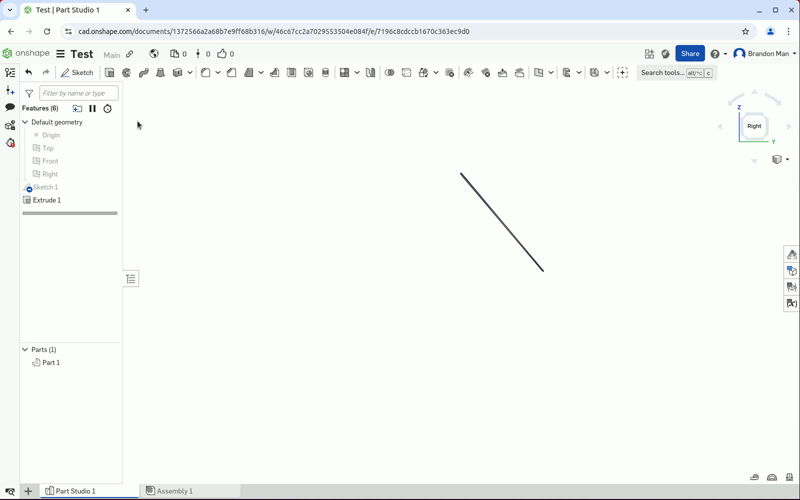
key(shift+h)
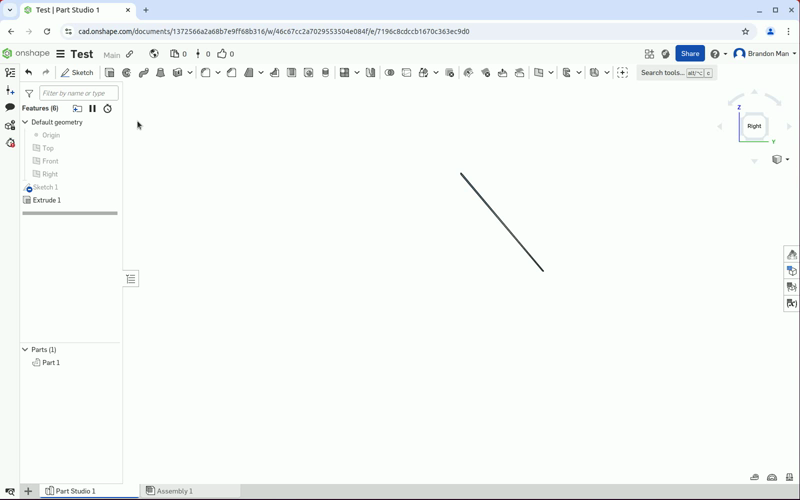
key(shift+h)
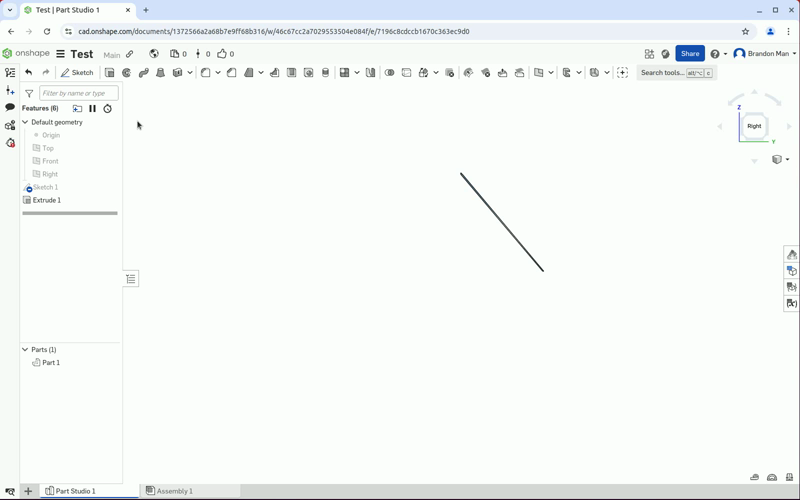
mouse_move(73, 189)
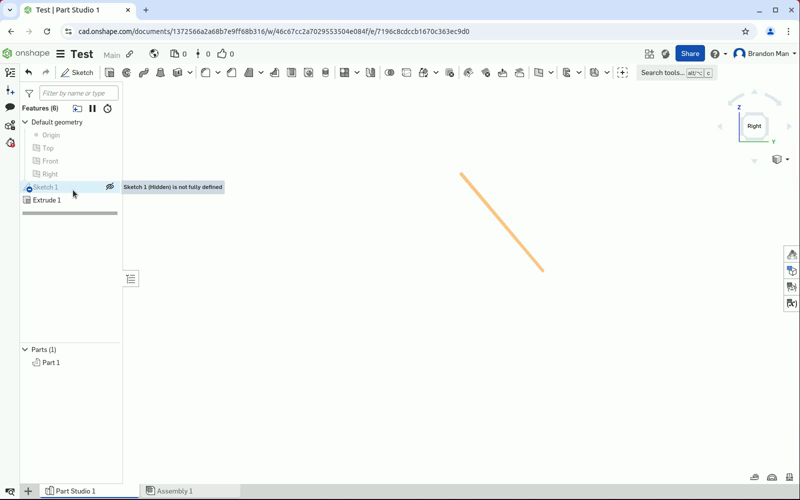
click(73, 189)
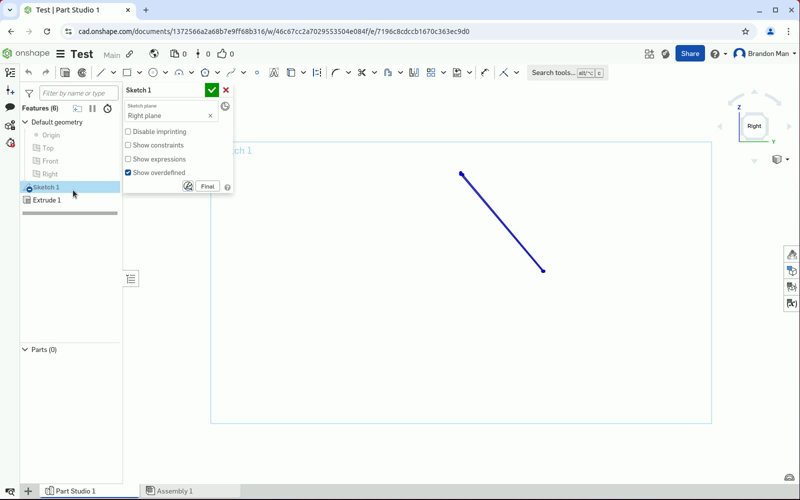
mouse_move(229, 92)
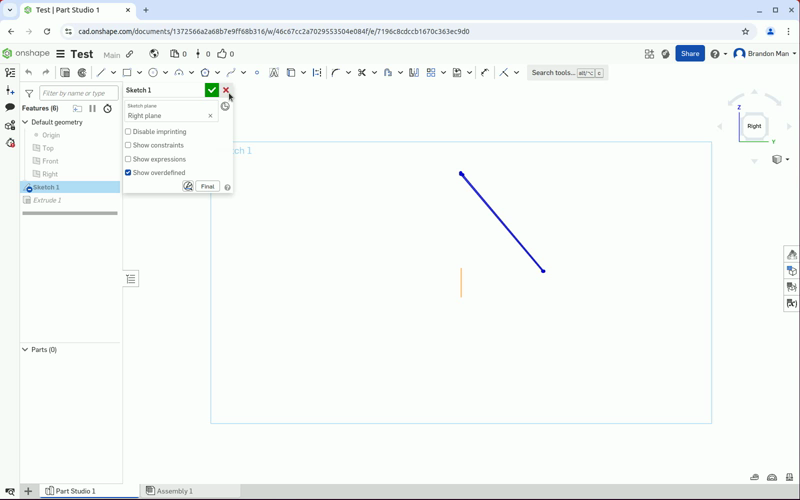
click(229, 92)
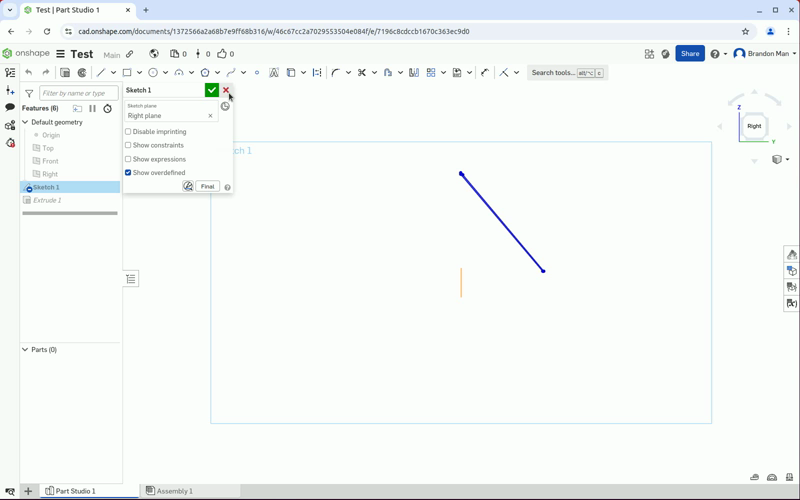
key(shift+s)
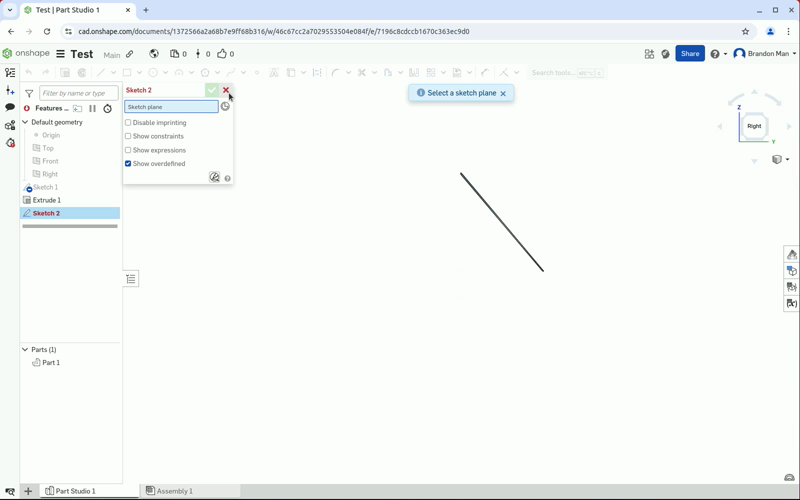
mouse_move(73, 176)
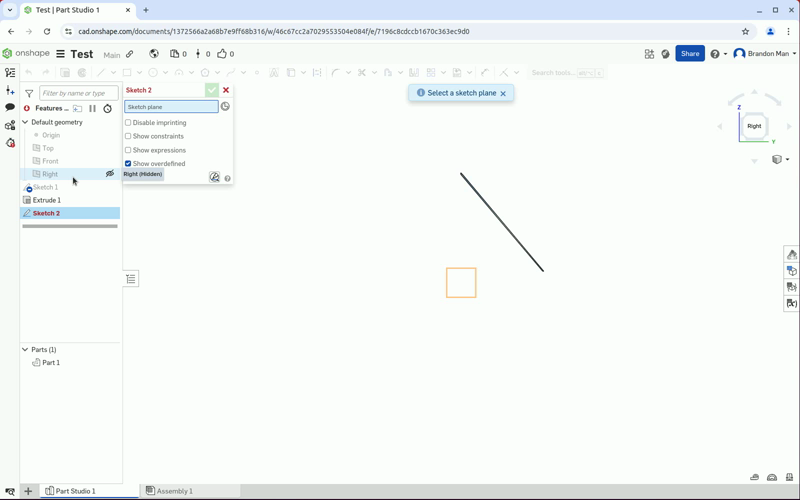
click(73, 176)
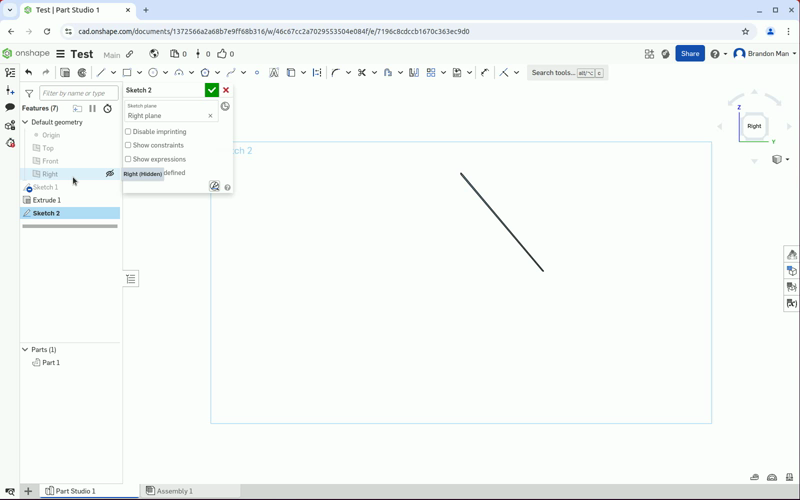
mouse_move(73, 352)
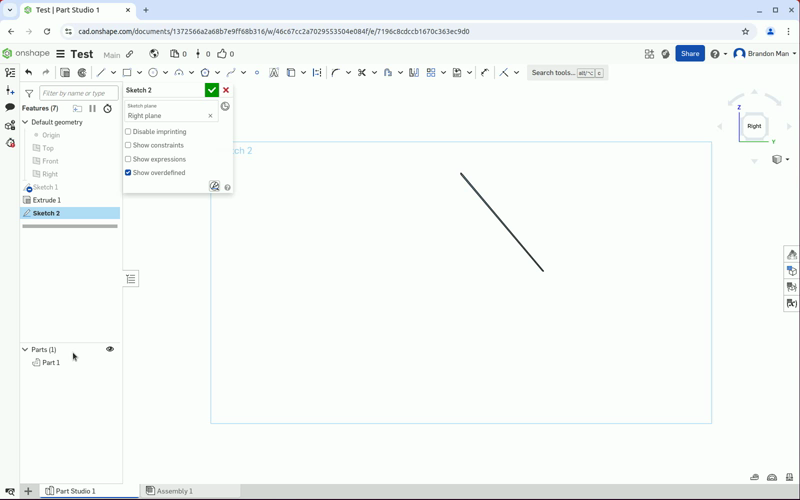
key(y)
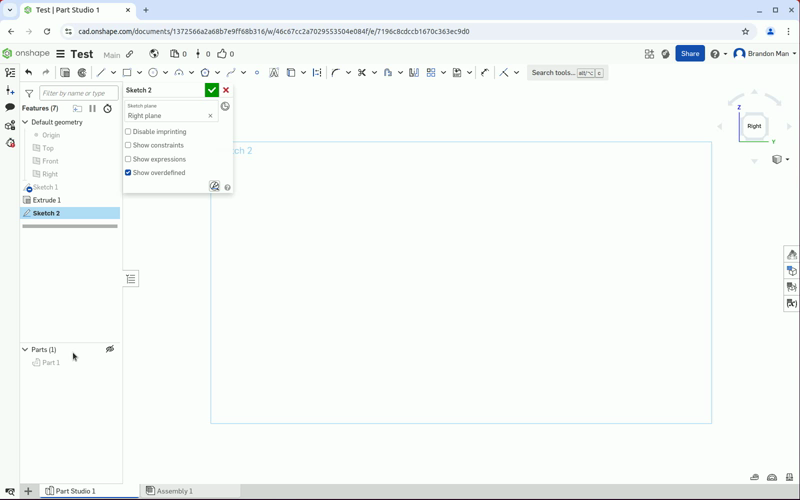
key(l)
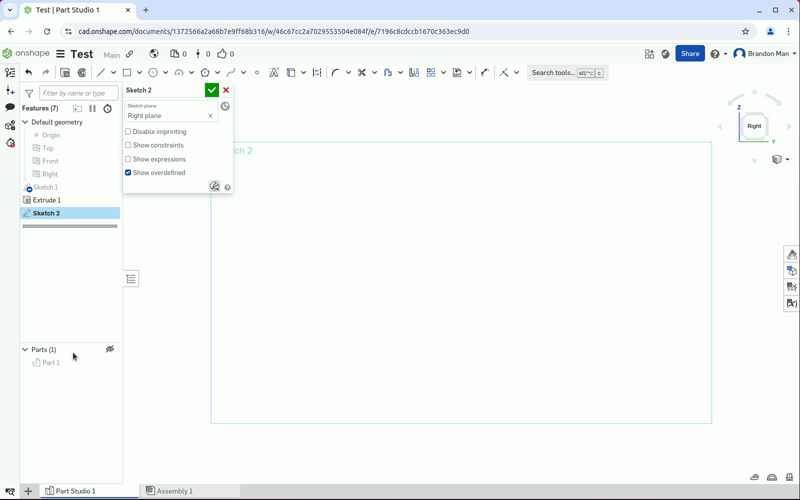
key_down(shift)
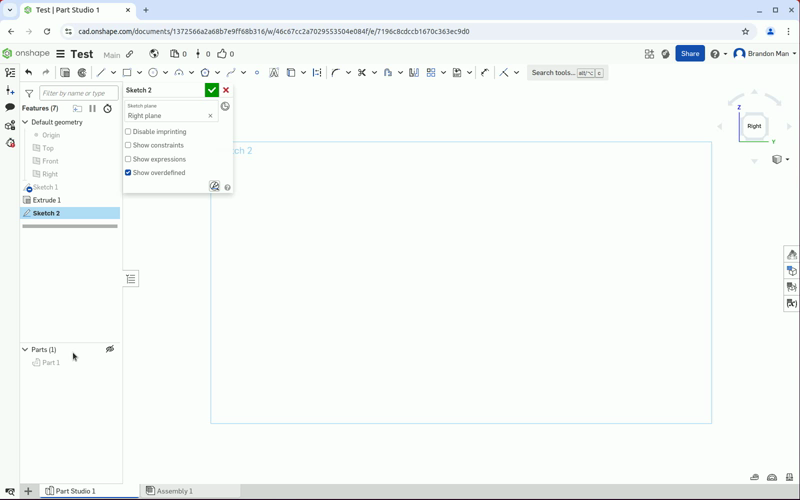
mouse_move(542, 282)
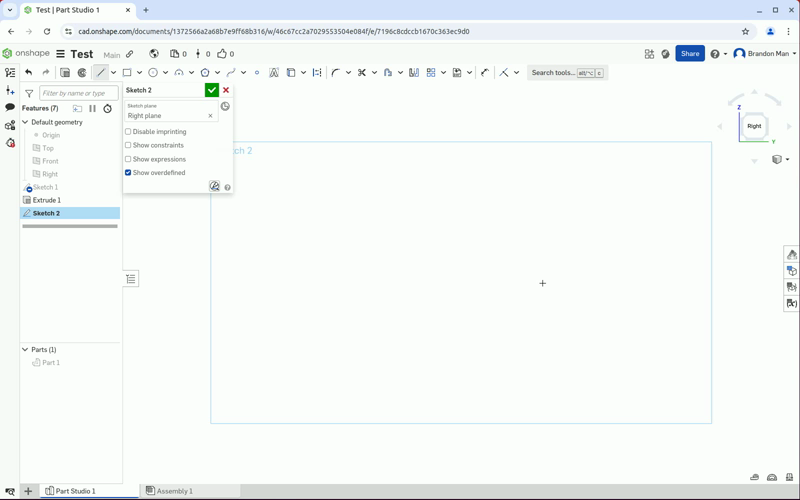
click(542, 282)
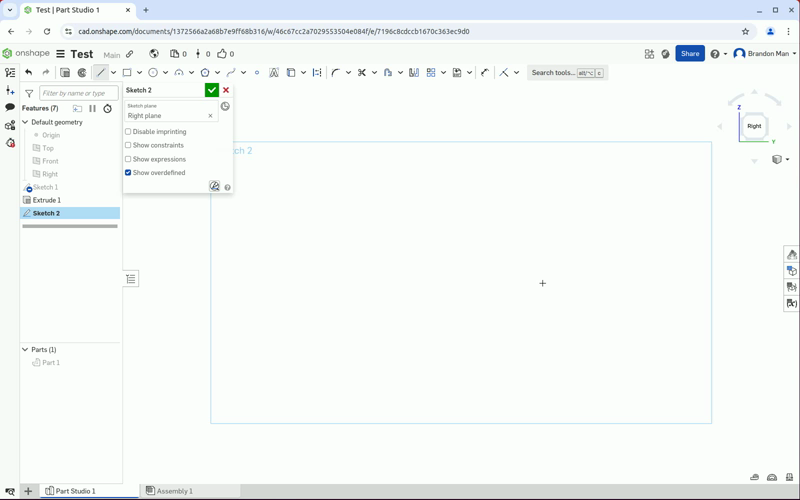
key_up(shift)
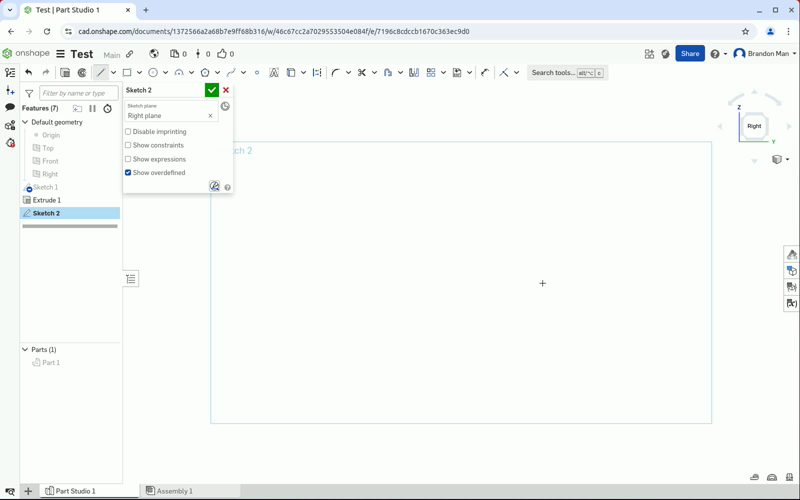
key_down(shift)
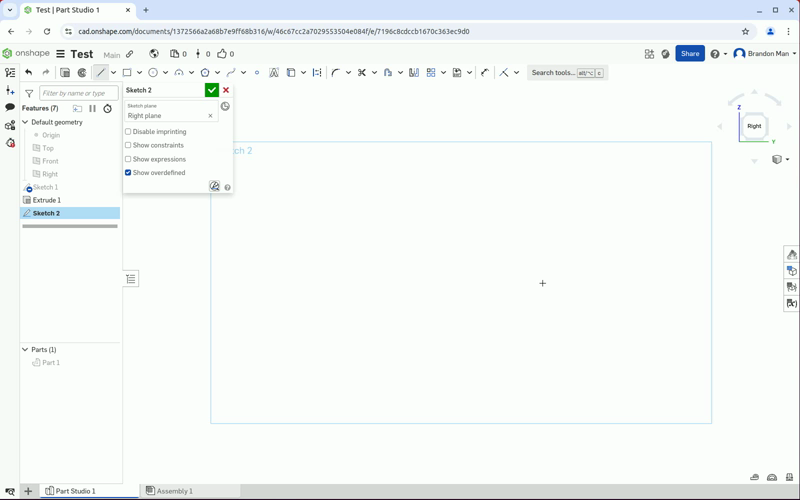
mouse_move(572, 282)
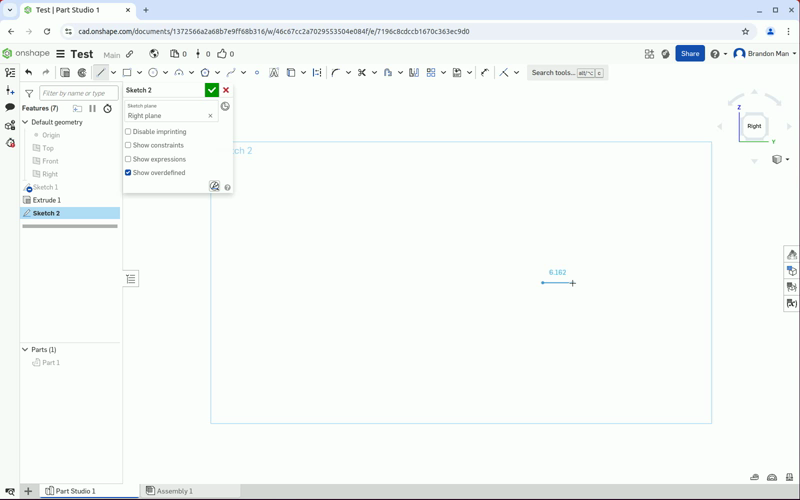
mouse_move(543, 282)
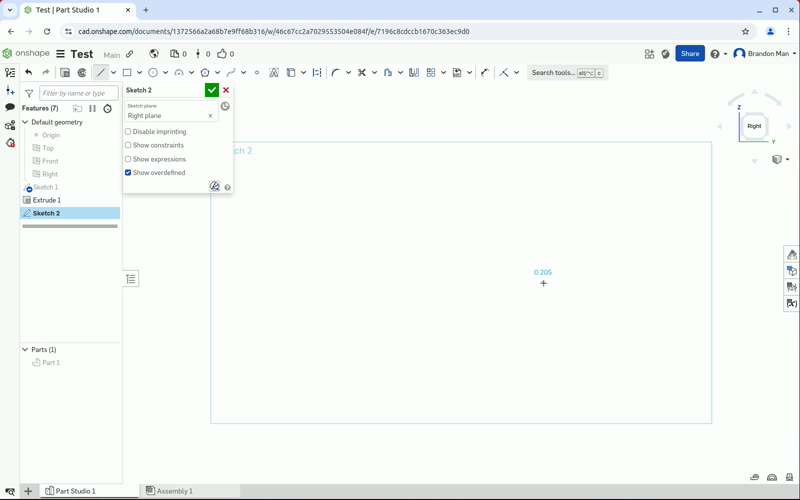
scroll(6)
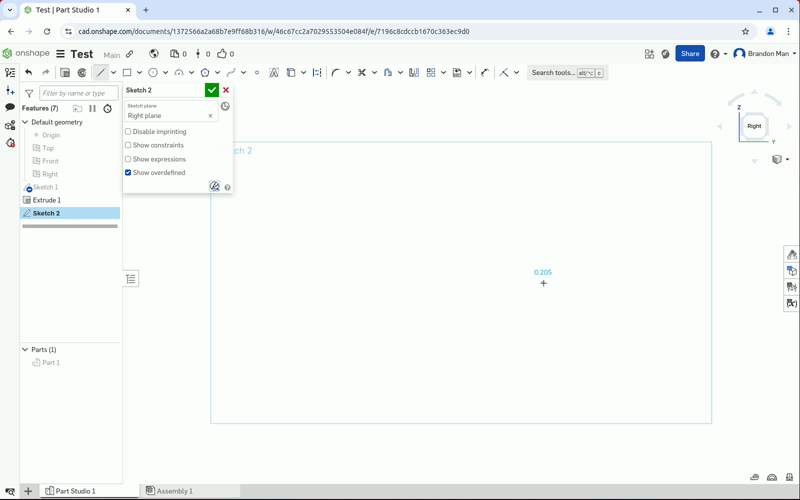
scroll(6)
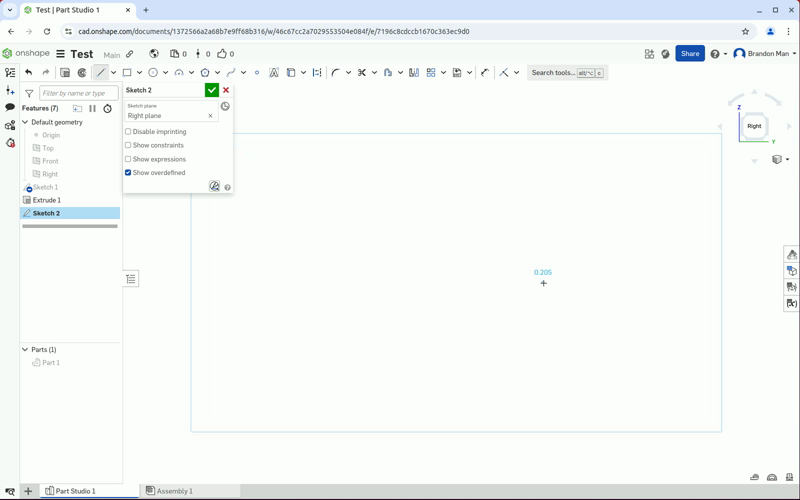
scroll(6)
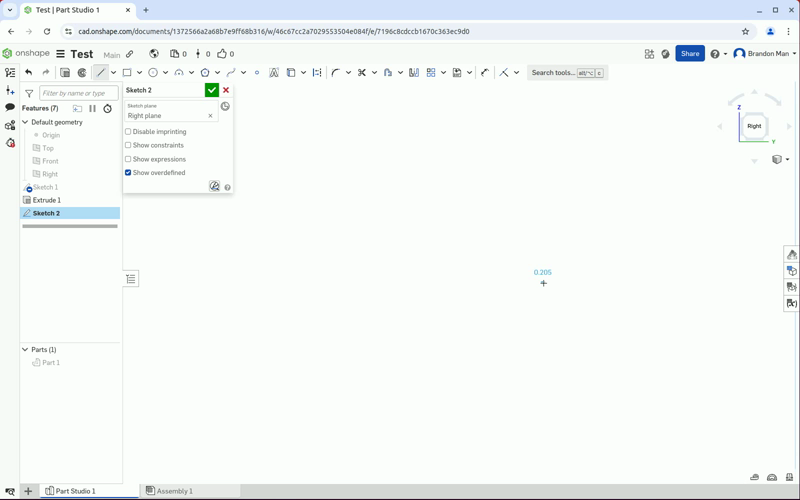
scroll(6)
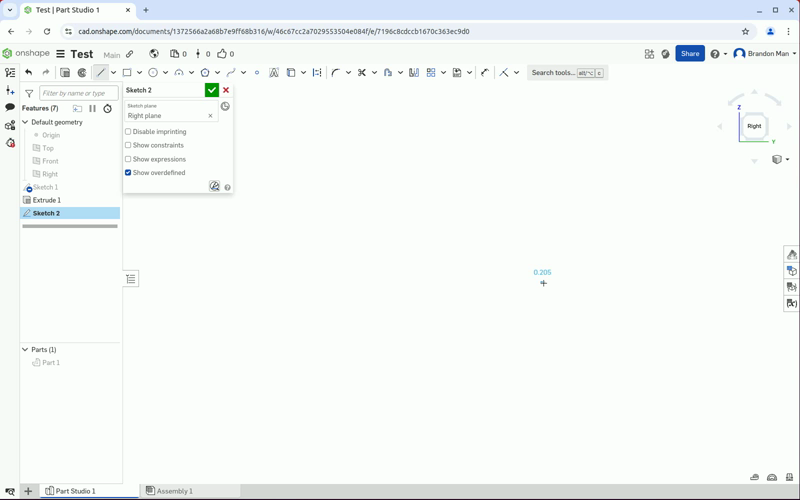
scroll(6)
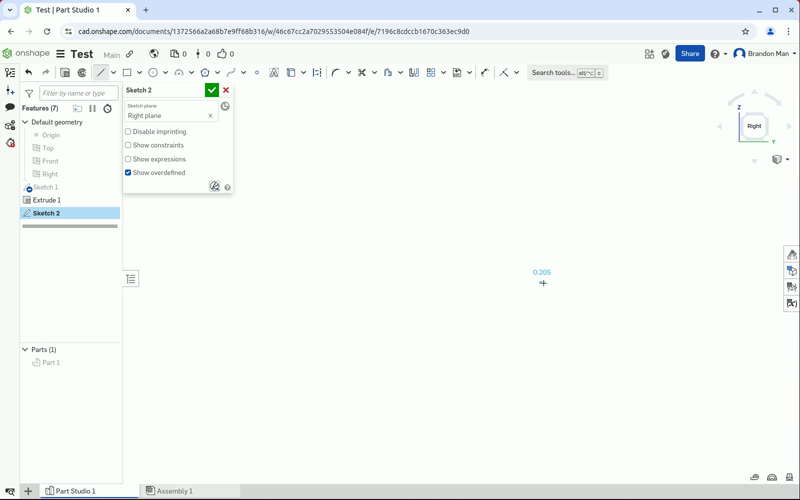
scroll(6)
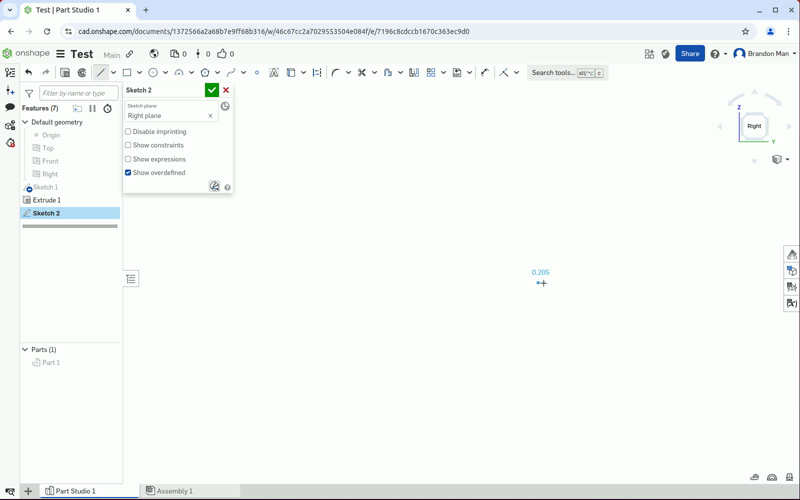
scroll(6)
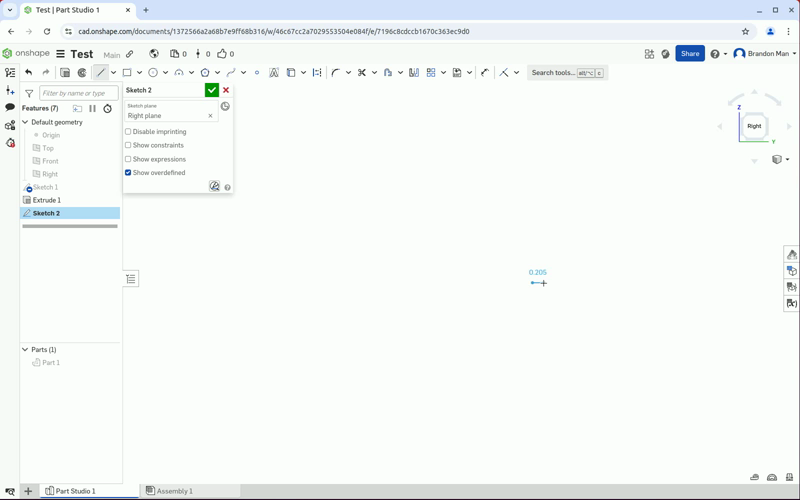
click(543, 282)
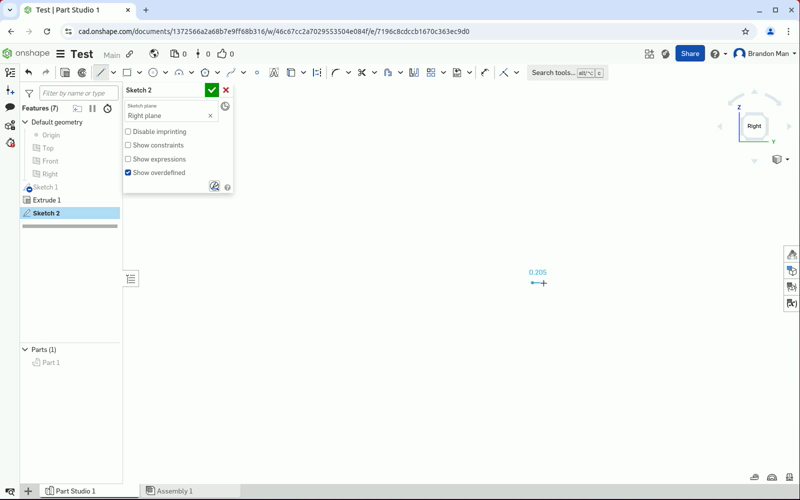
scroll(-6)
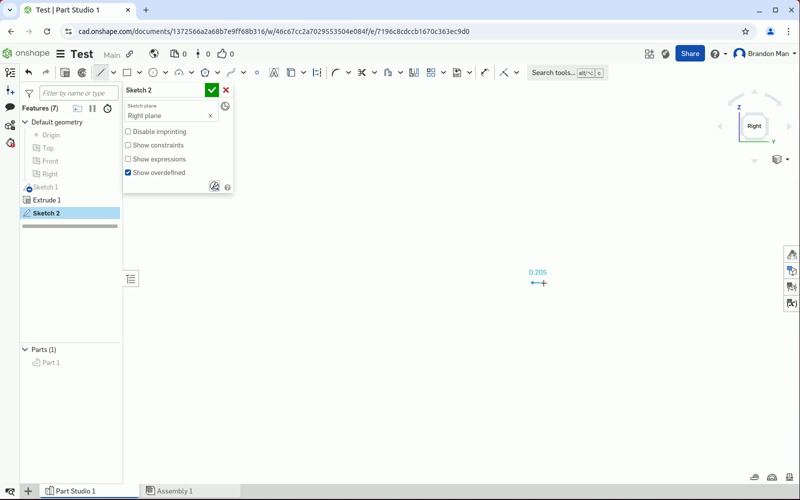
scroll(-6)
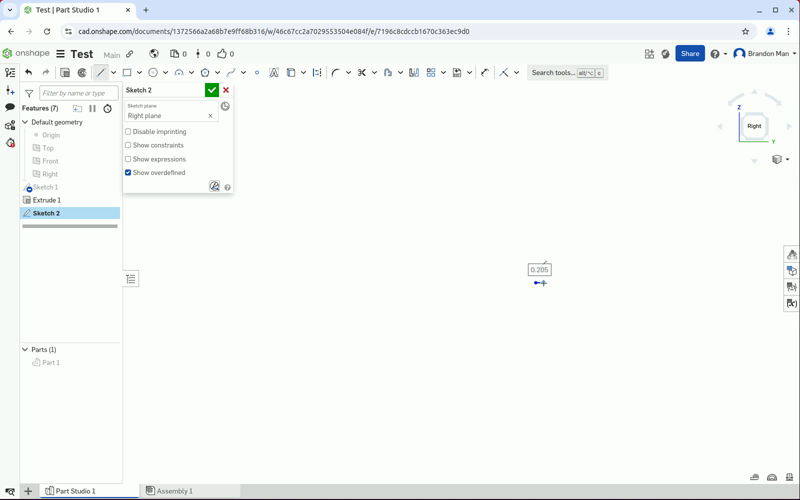
scroll(-6)
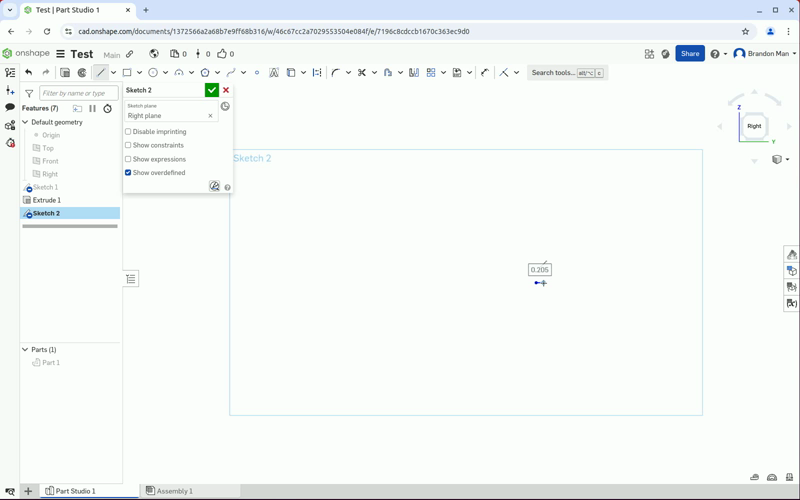
scroll(-6)
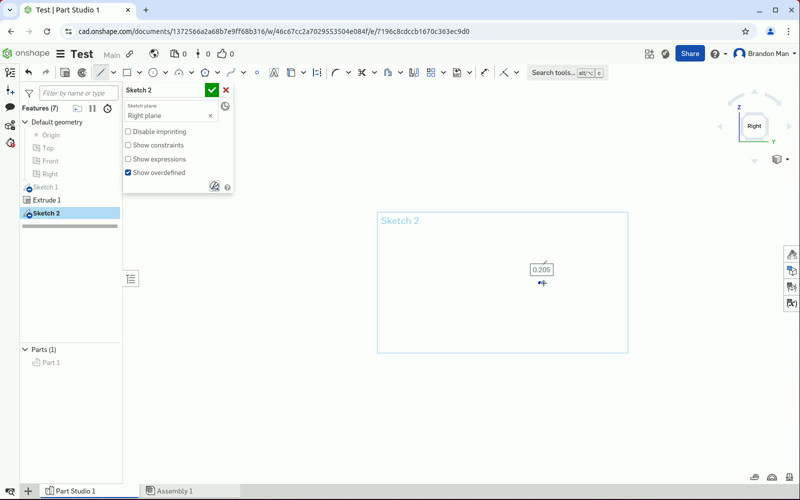
scroll(-6)
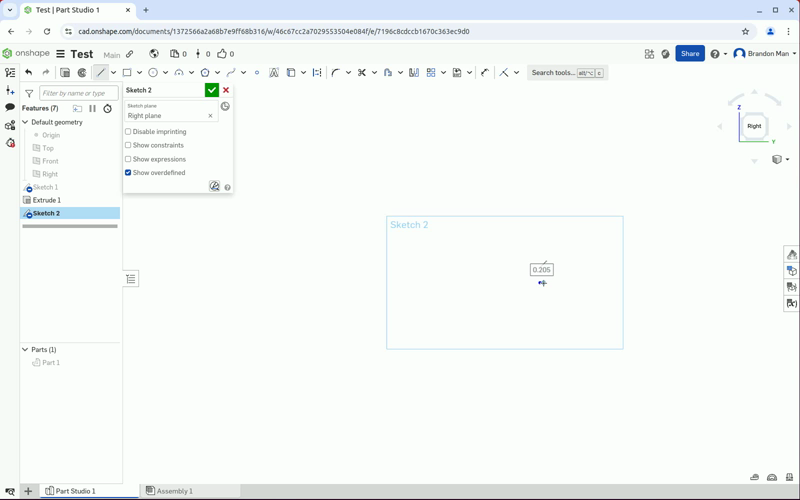
scroll(-6)
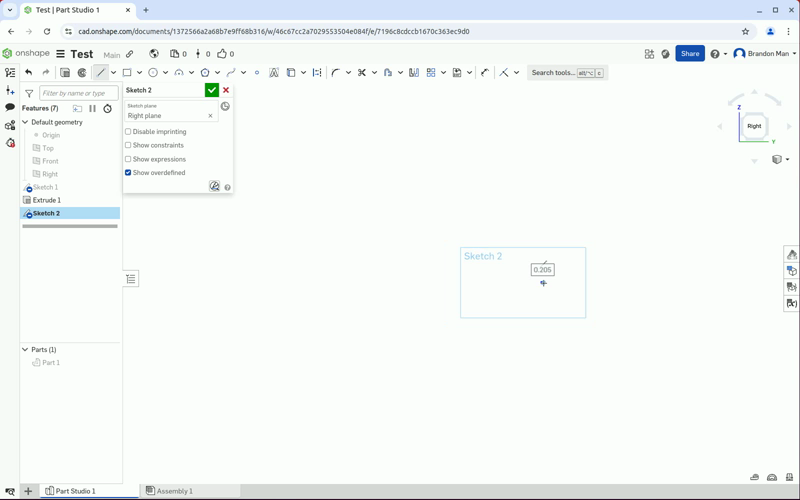
scroll(-6)
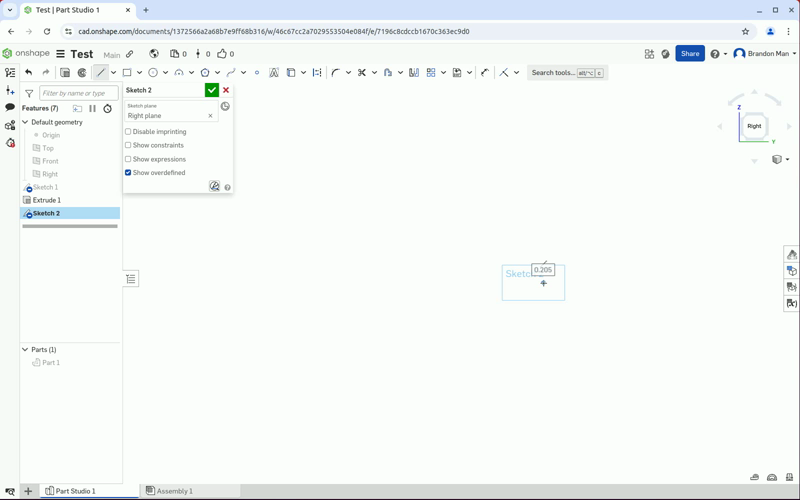
key_up(shift)
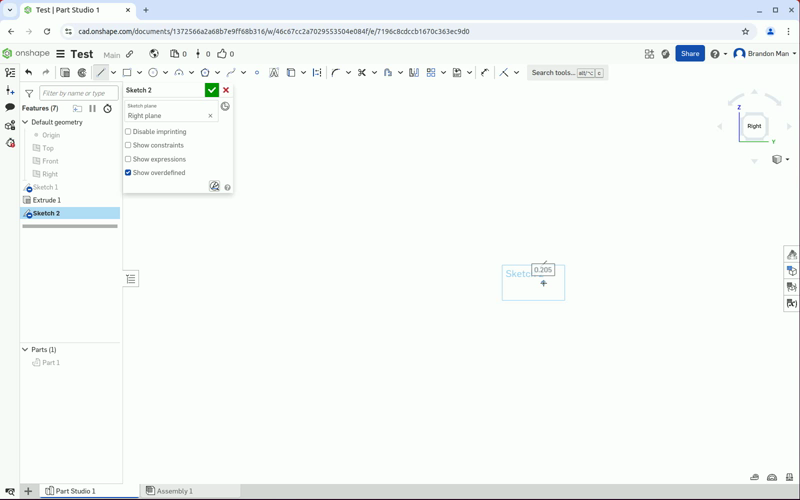
key_down(shift)
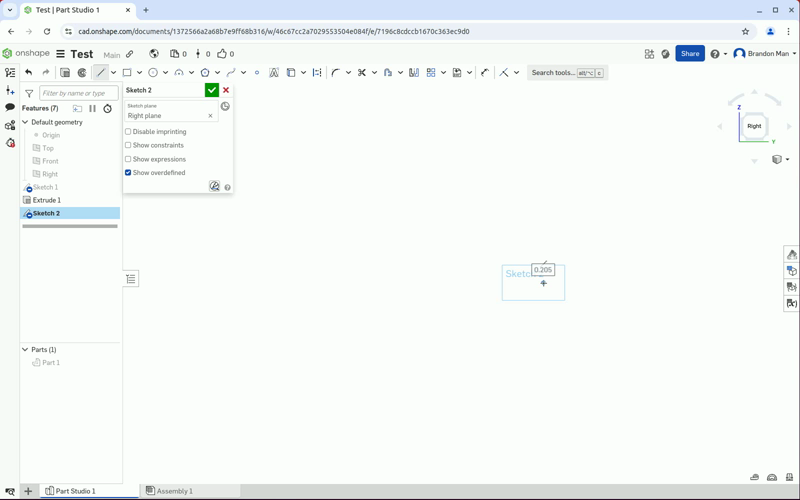
mouse_move(573, 282)
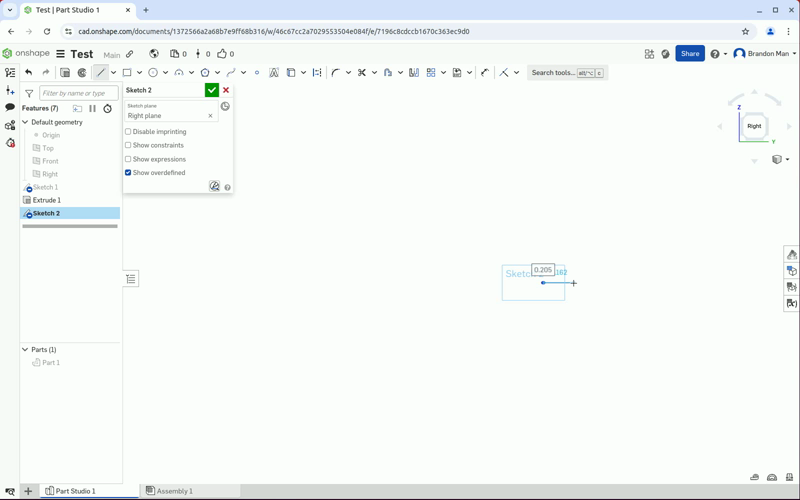
mouse_move(543, 270)
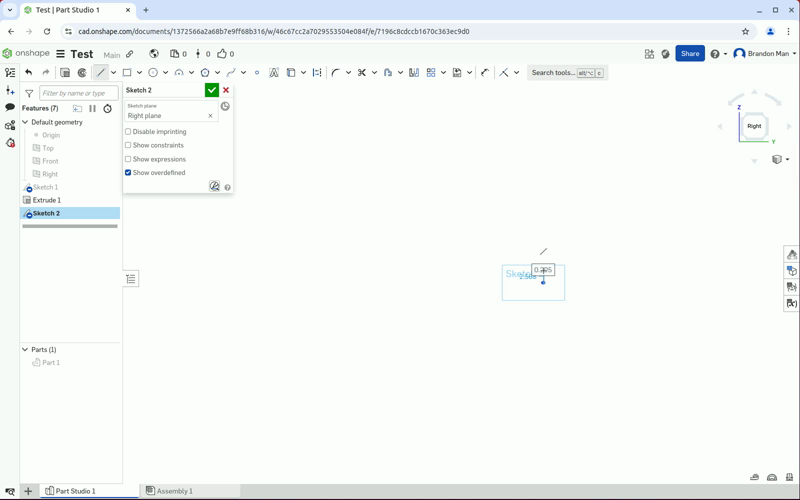
click(543, 270)
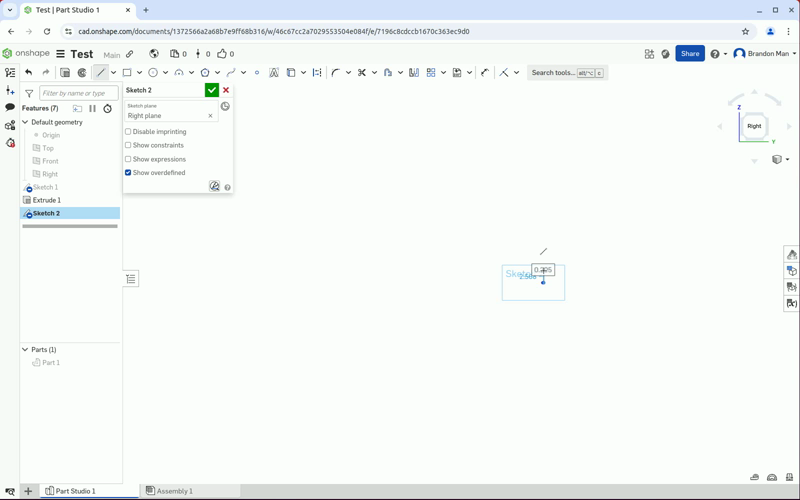
key_up(shift)
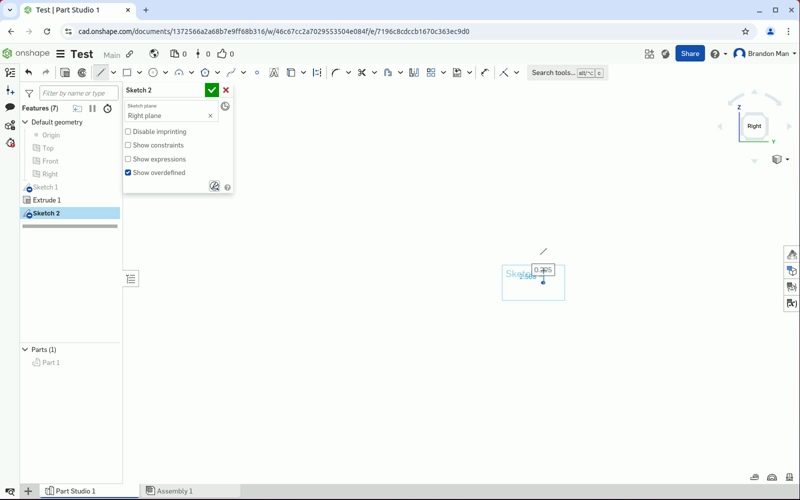
key_down(shift)
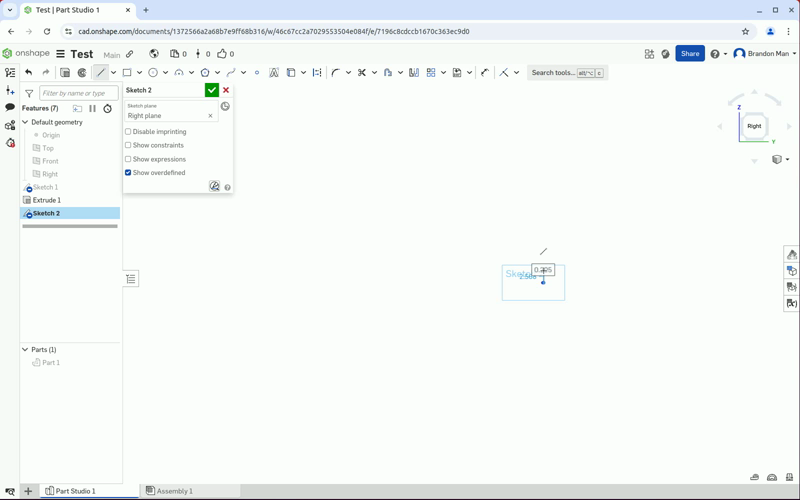
mouse_move(573, 270)
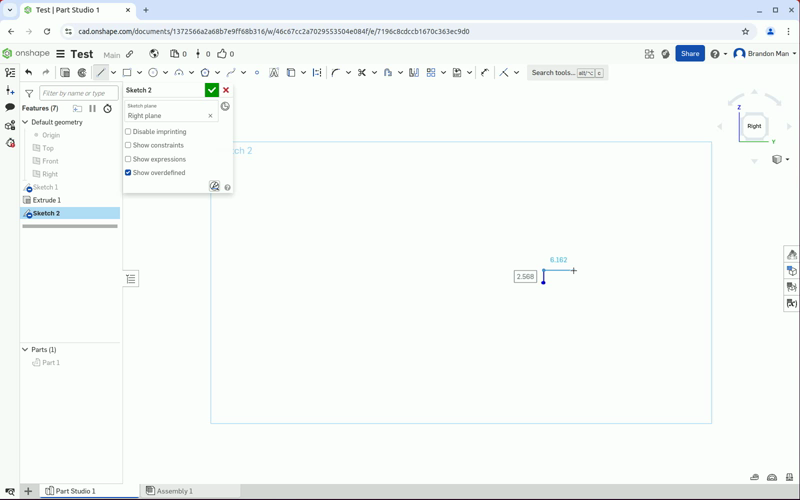
mouse_move(542, 270)
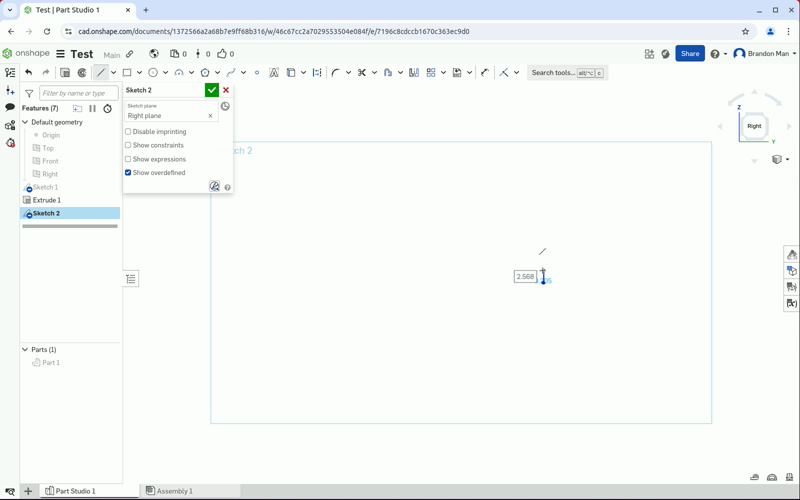
scroll(6)
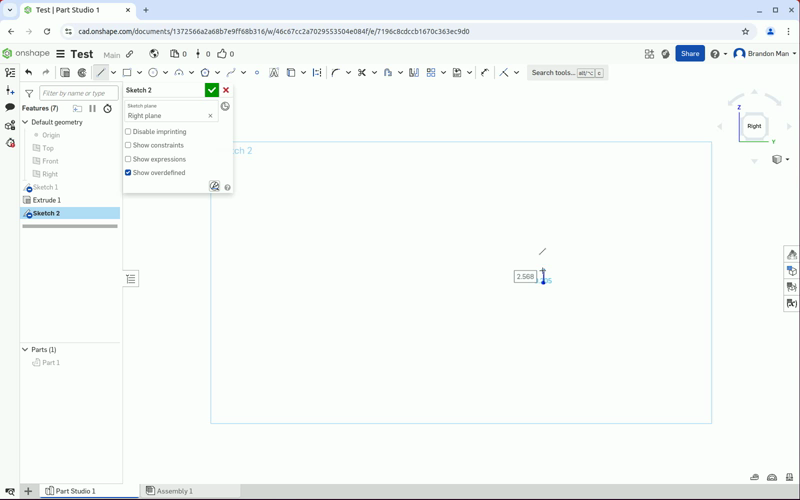
scroll(6)
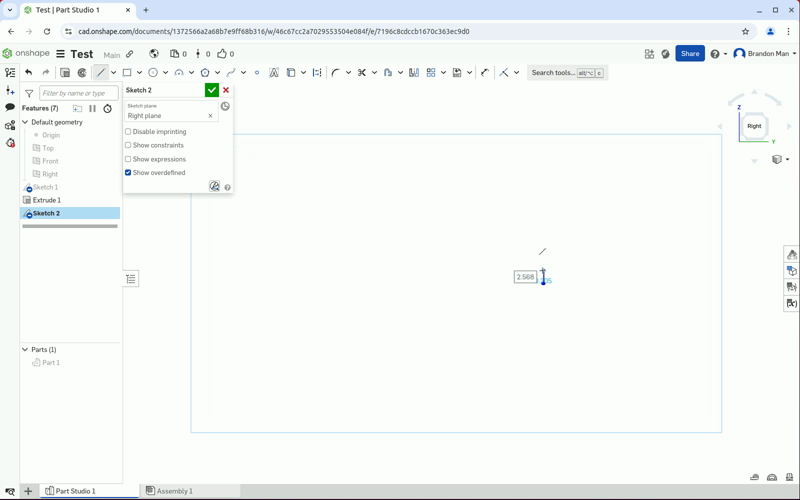
scroll(6)
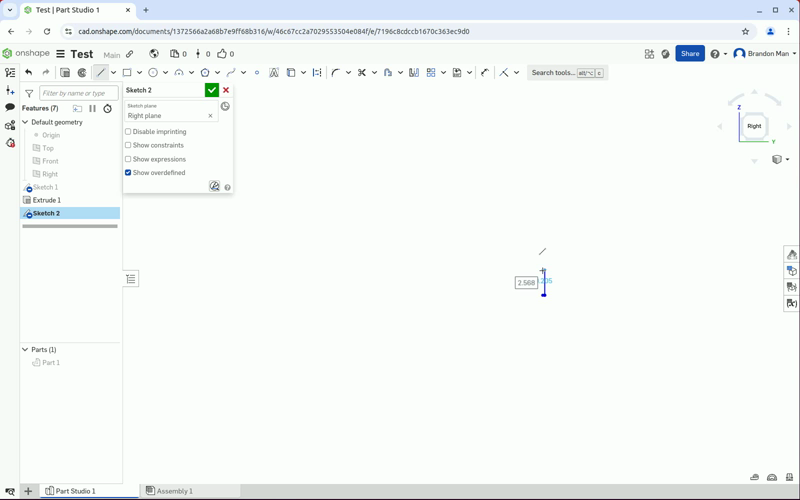
scroll(6)
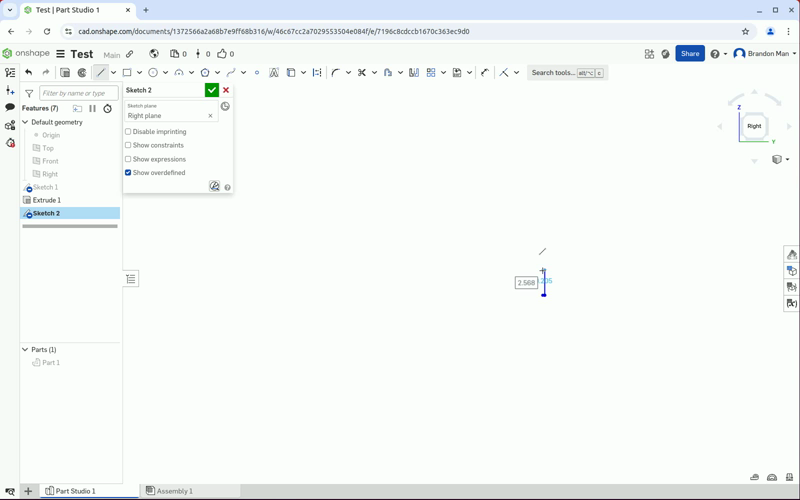
scroll(6)
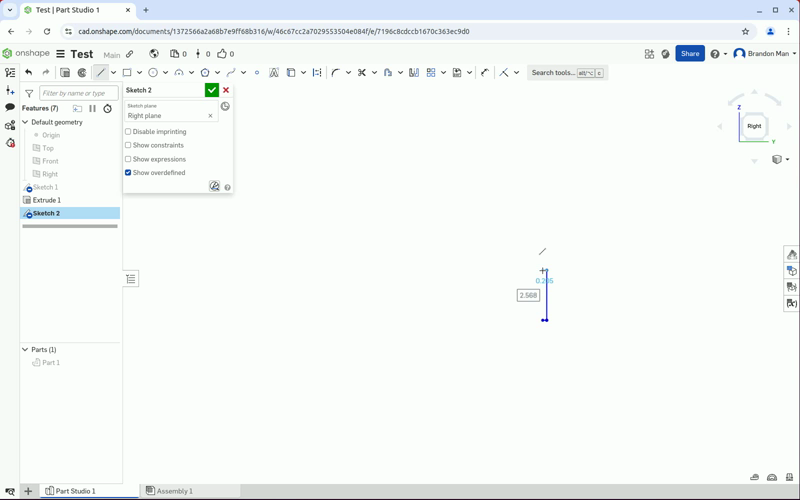
scroll(6)
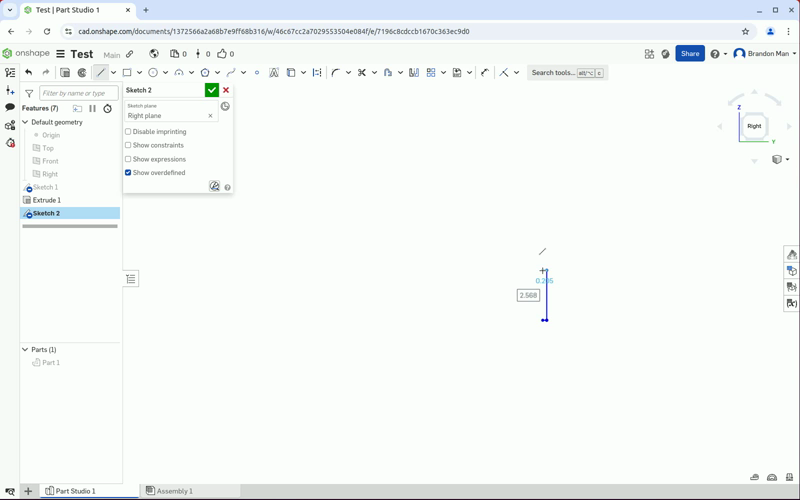
scroll(6)
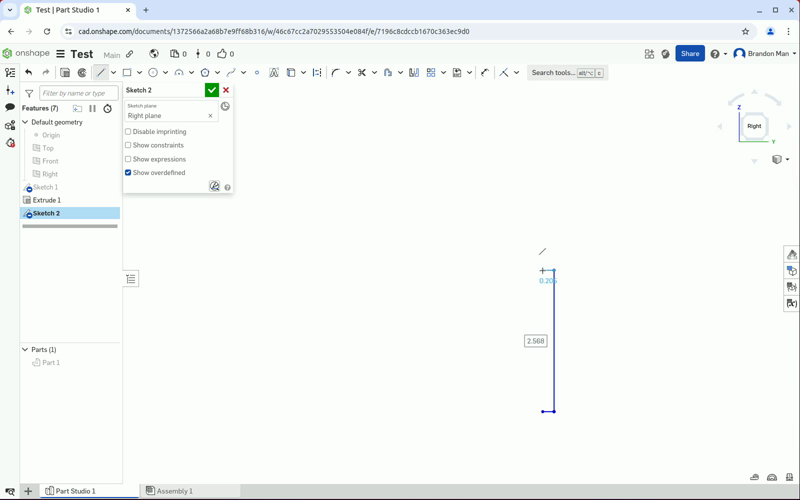
click(542, 270)
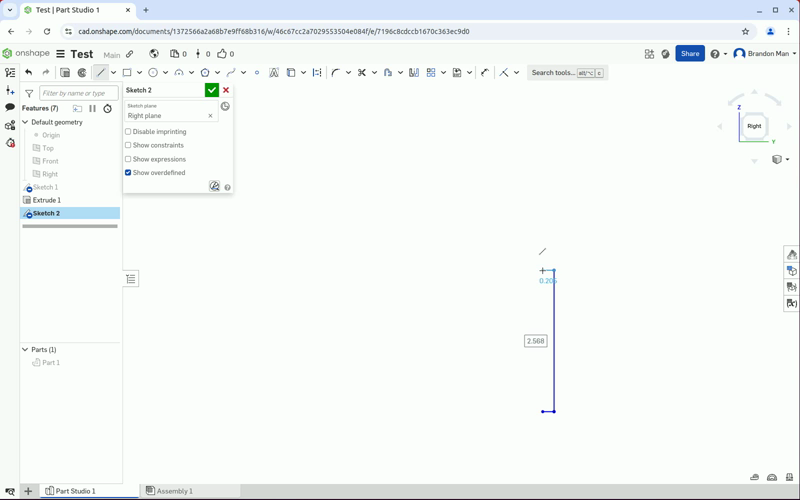
scroll(-6)
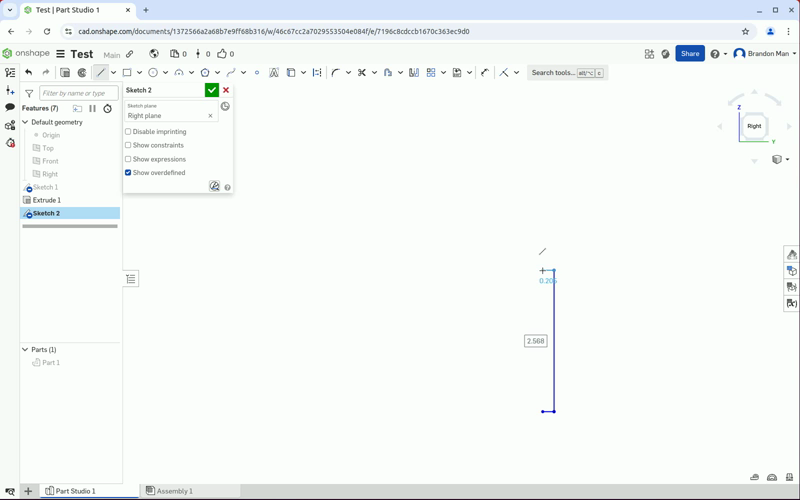
scroll(-6)
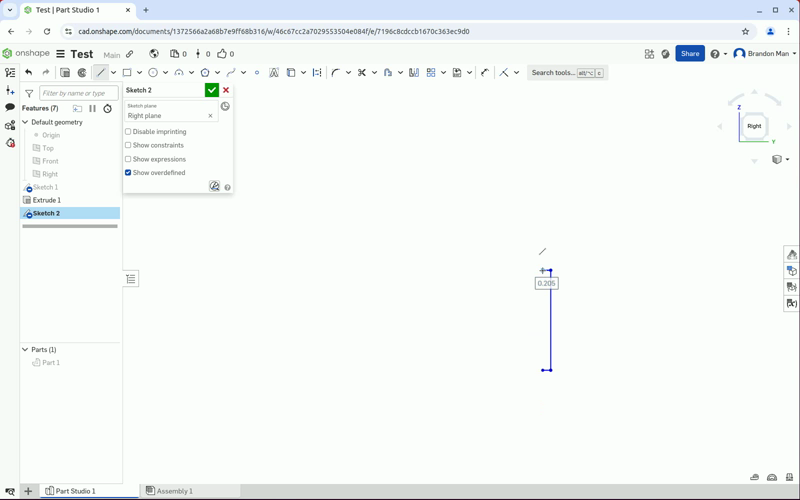
scroll(-6)
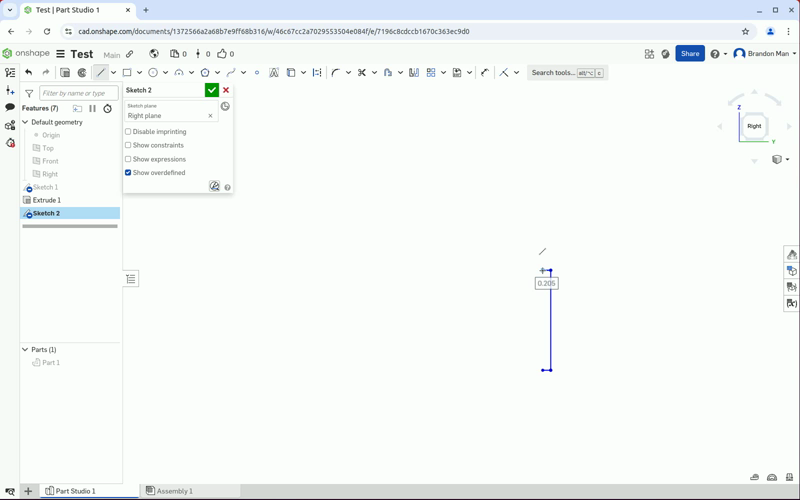
scroll(-6)
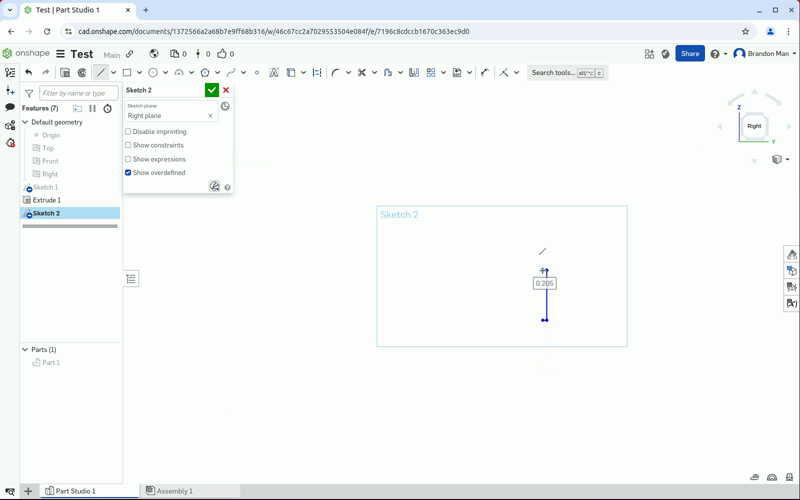
scroll(-6)
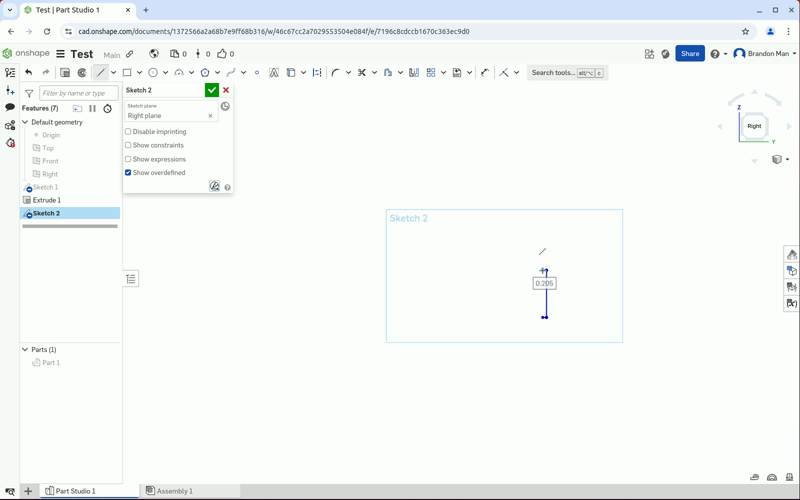
scroll(-6)
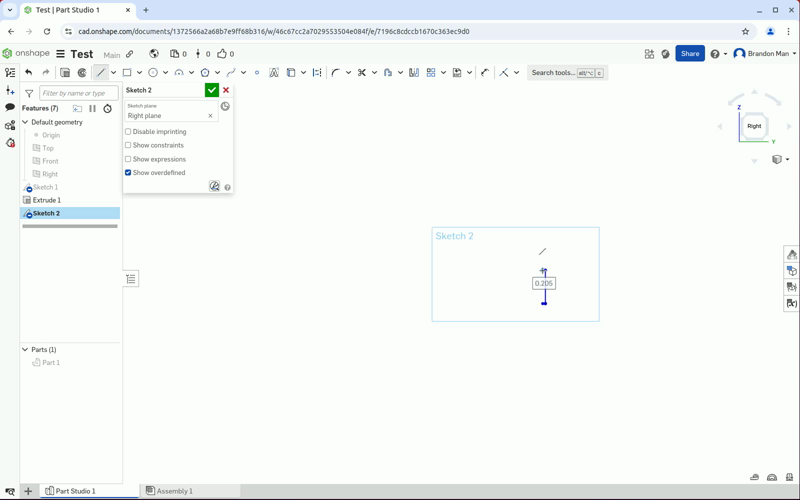
scroll(-6)
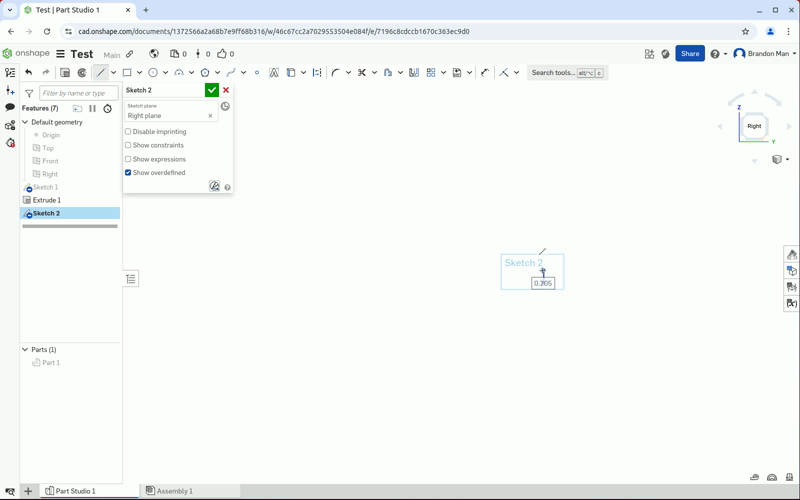
key_up(shift)
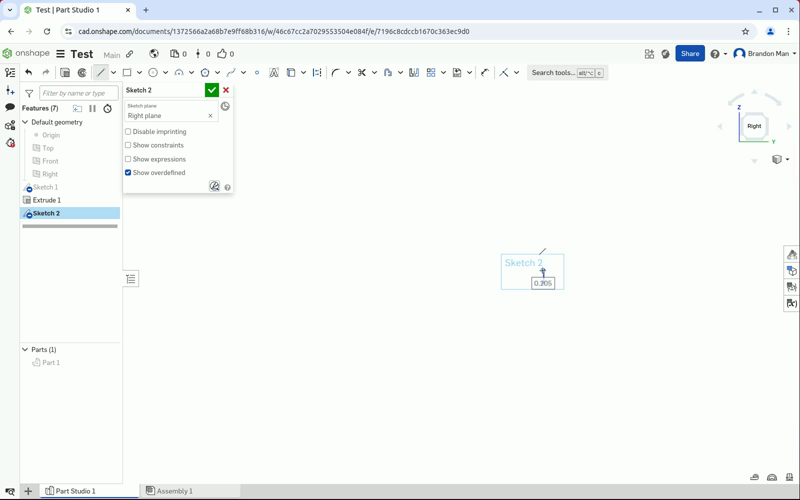
mouse_move(572, 270)
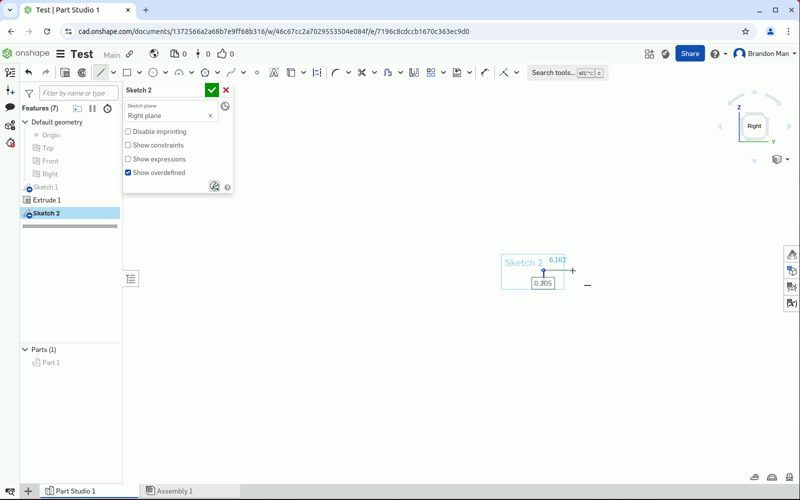
key_down(shift)
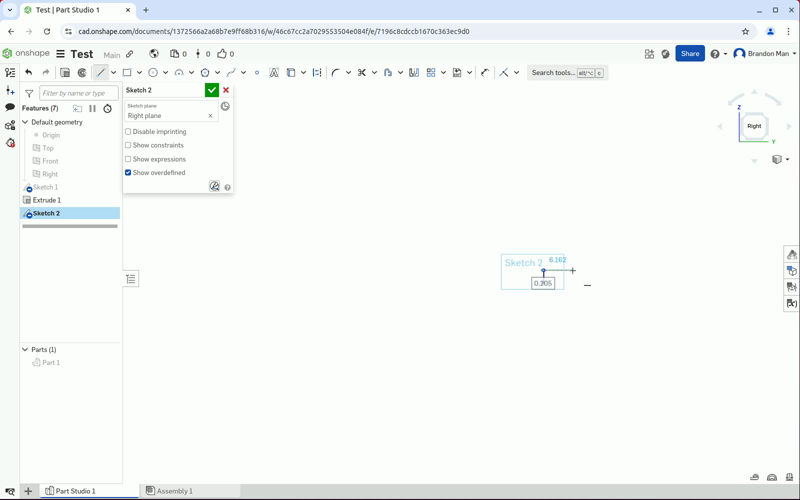
mouse_move(542, 282)
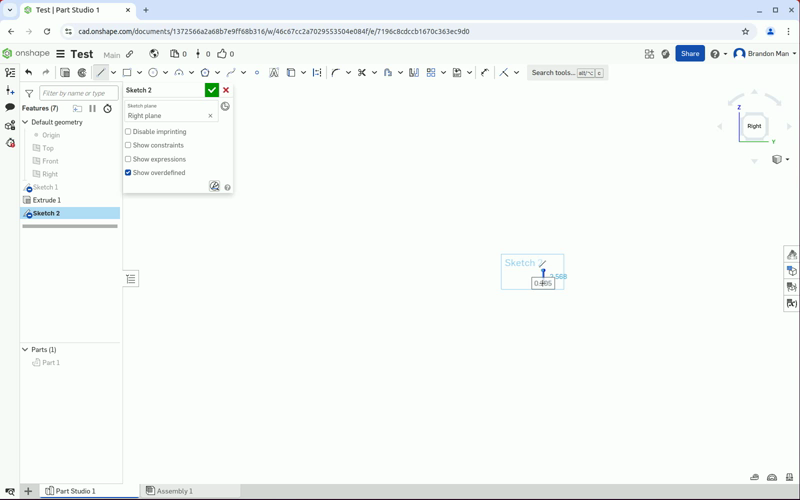
scroll(6)
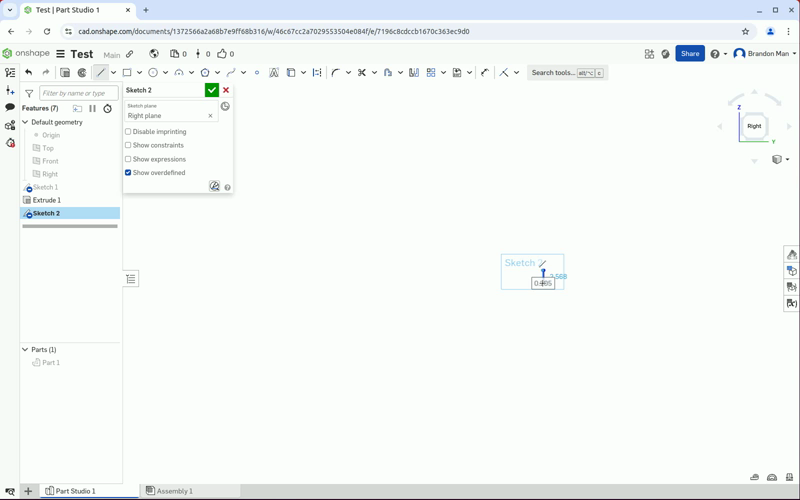
scroll(6)
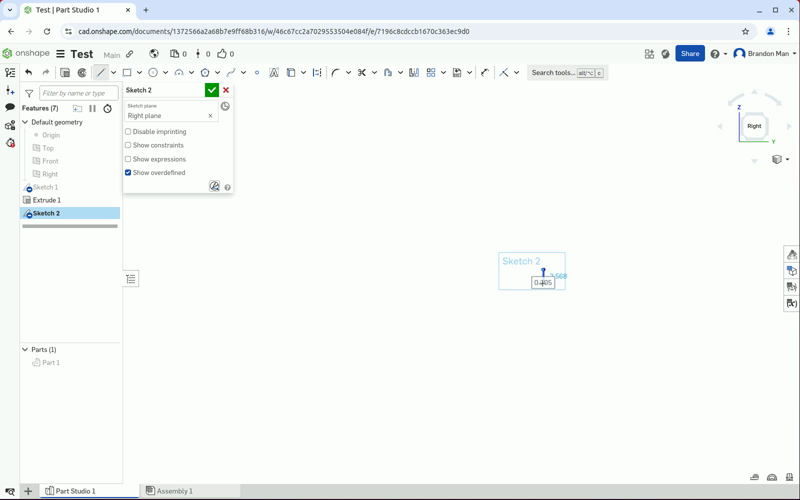
scroll(6)
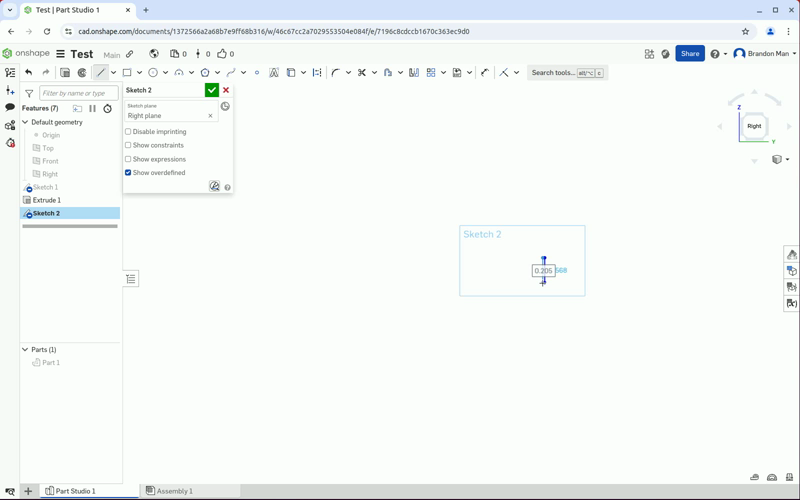
scroll(6)
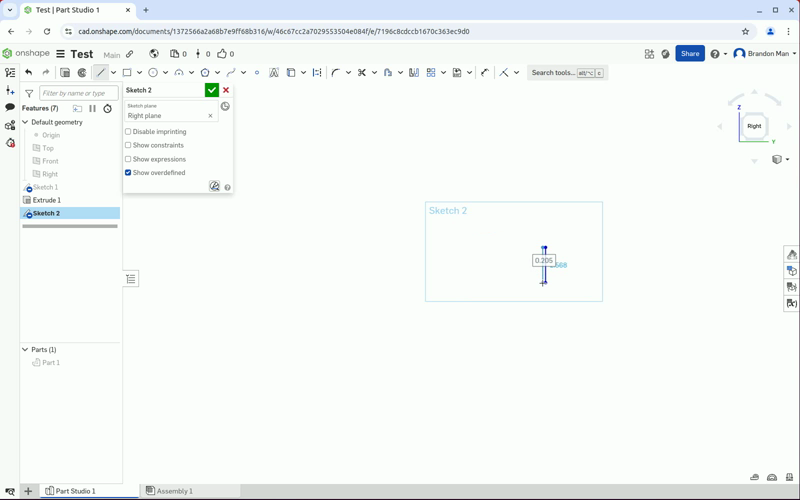
scroll(6)
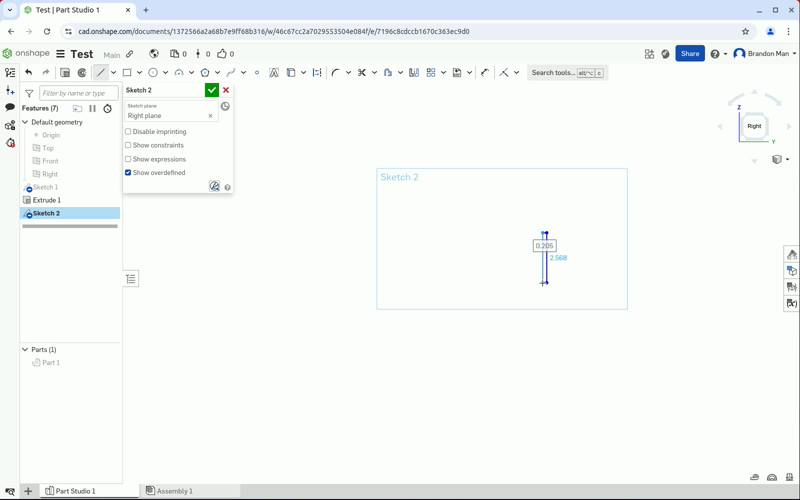
scroll(6)
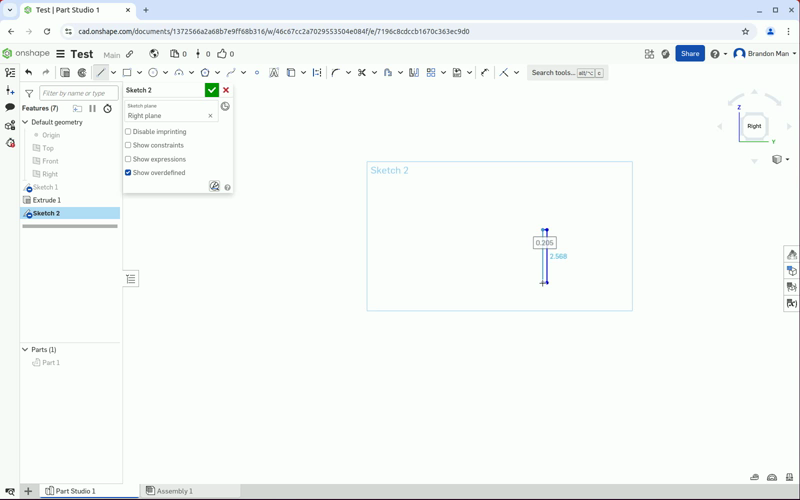
scroll(6)
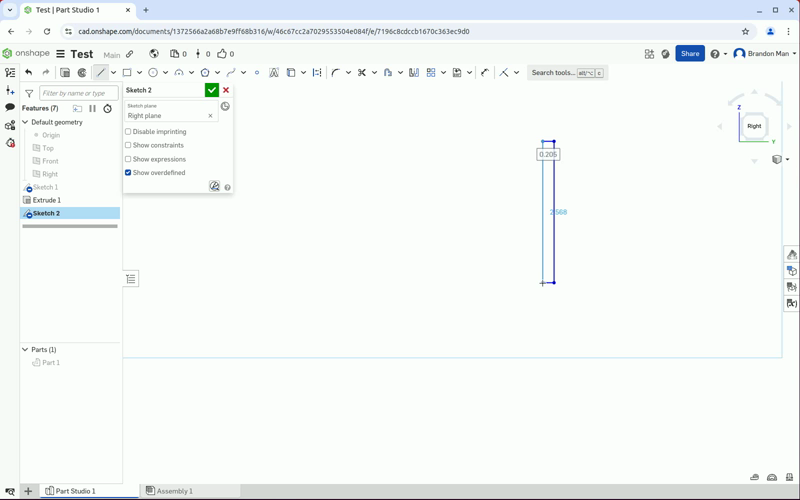
key_up(shift)
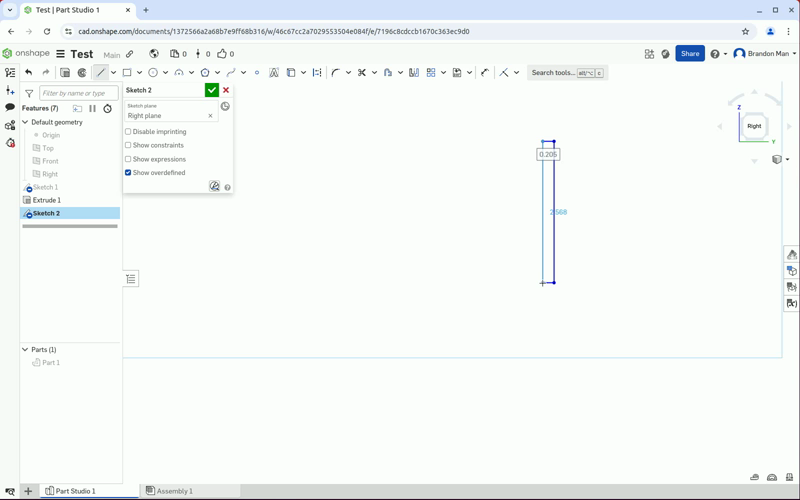
click(542, 282)
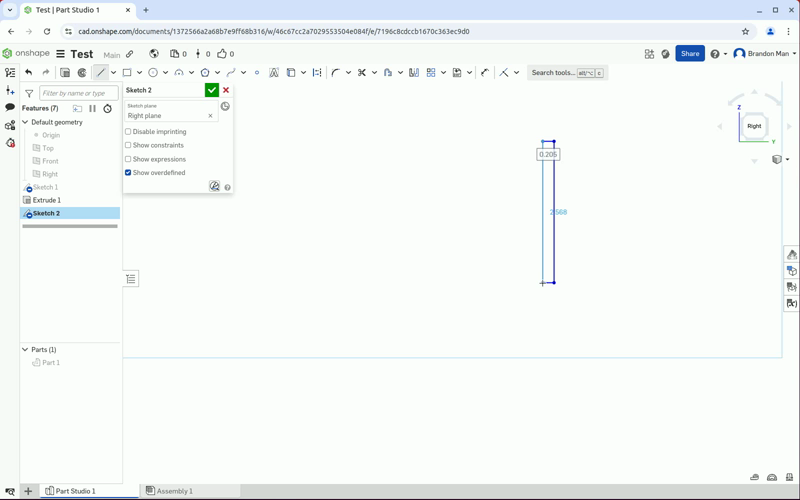
scroll(-6)
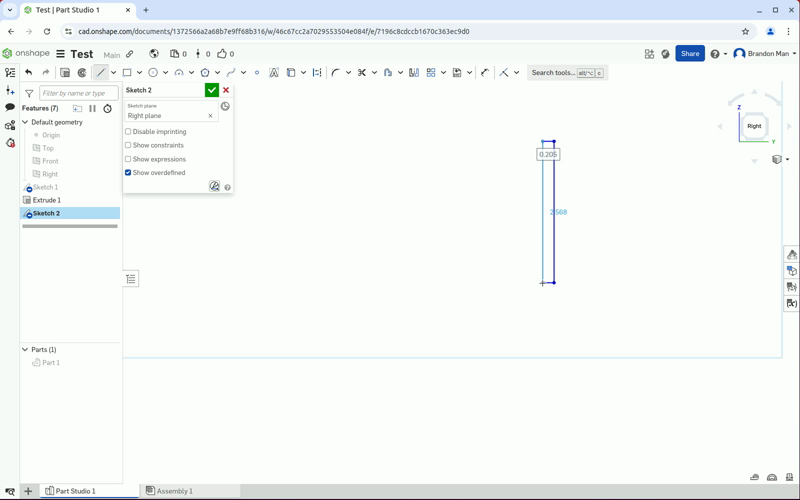
scroll(-6)
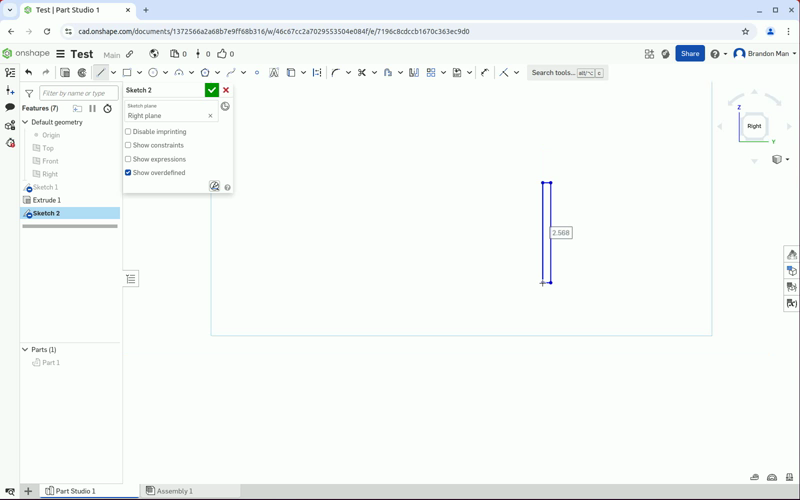
scroll(-6)
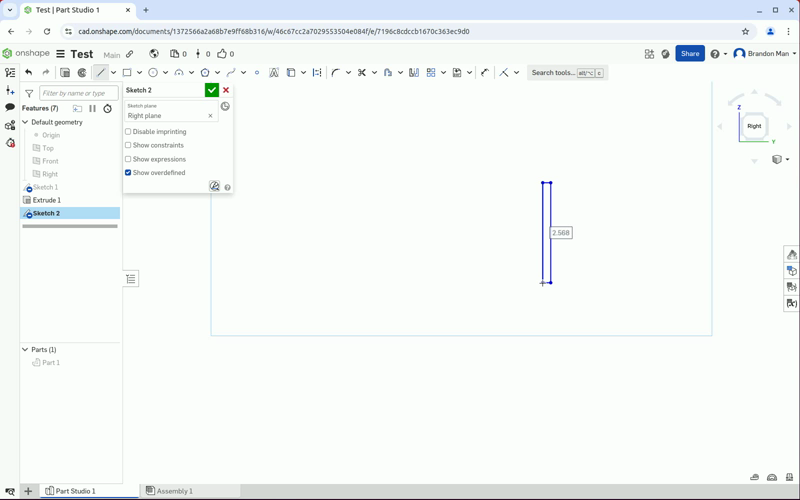
scroll(-6)
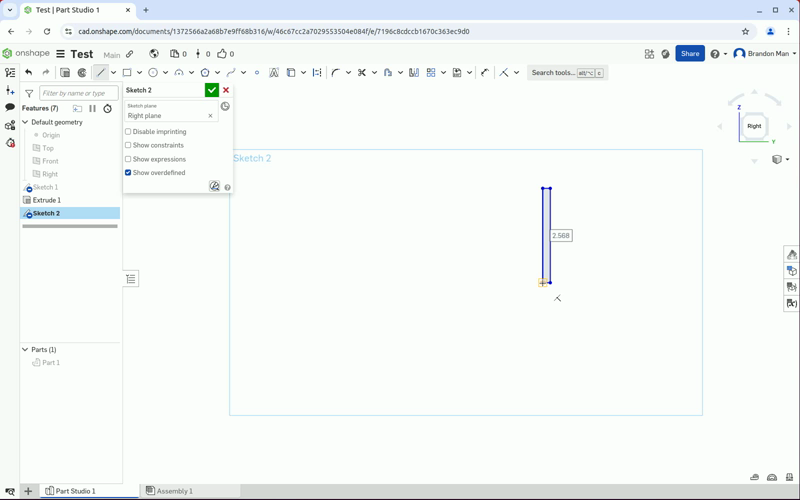
scroll(-6)
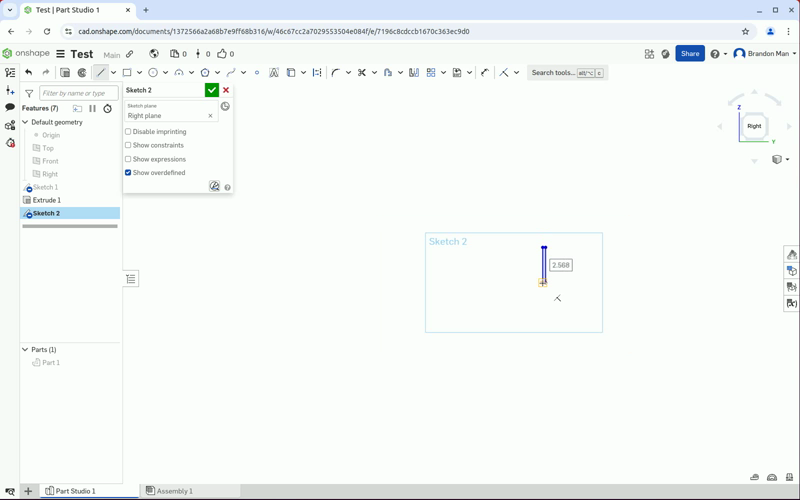
scroll(-6)
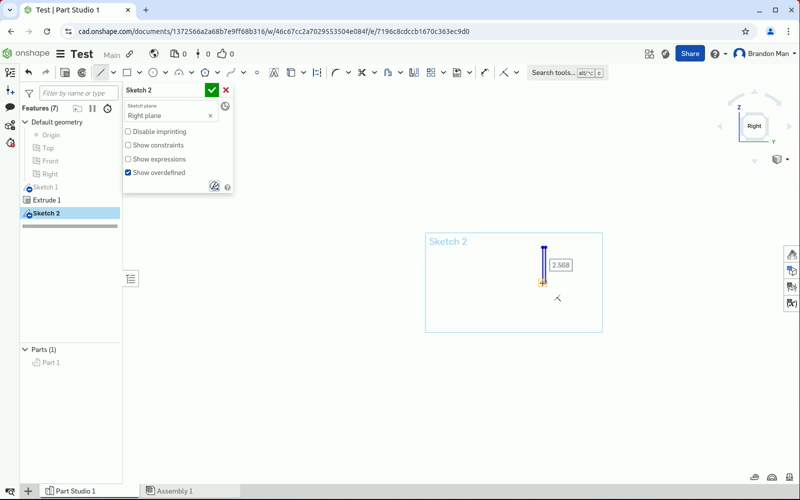
scroll(-6)
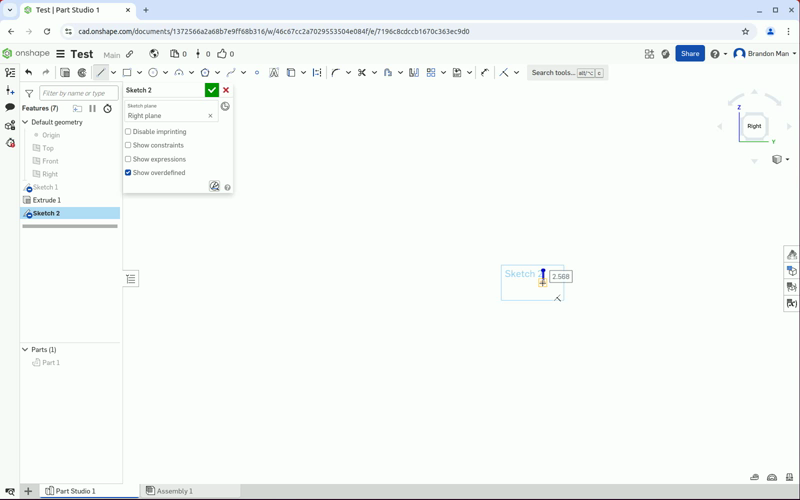
key(esc)
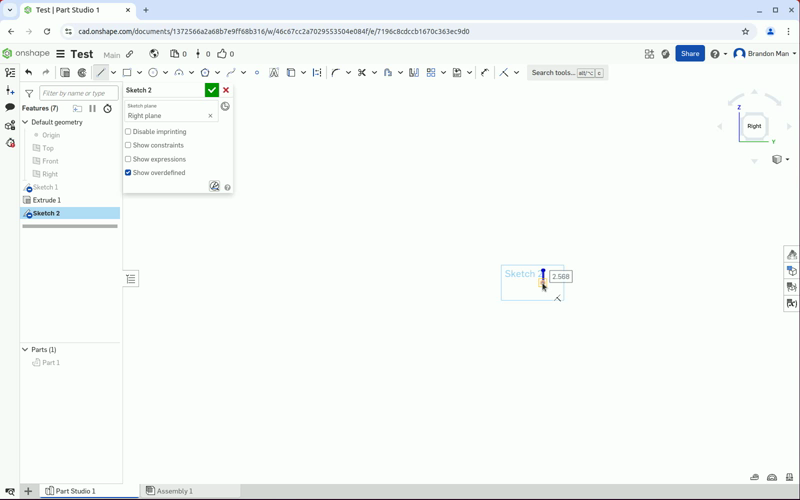
mouse_move(543, 270)
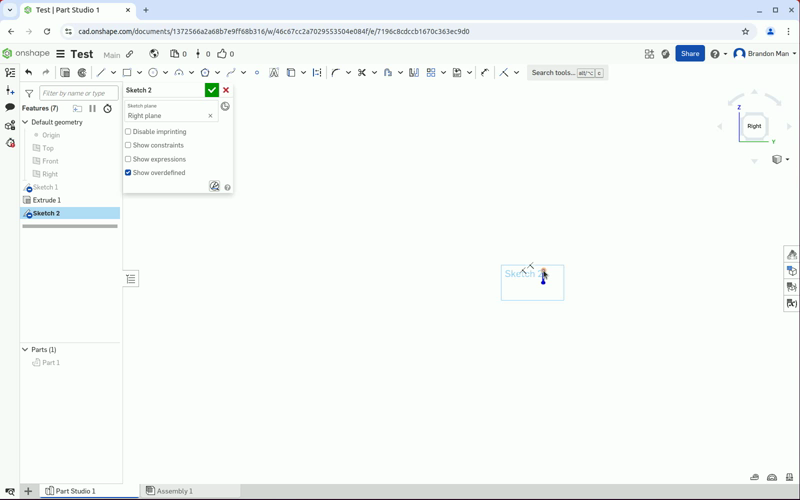
scroll(6)
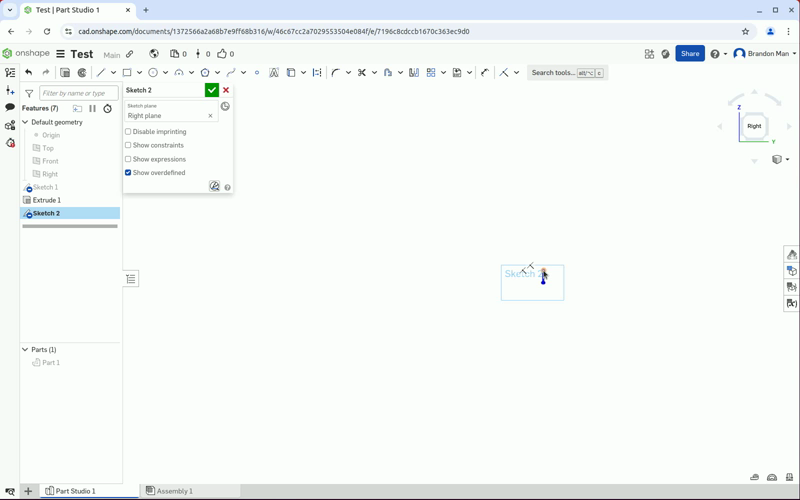
scroll(6)
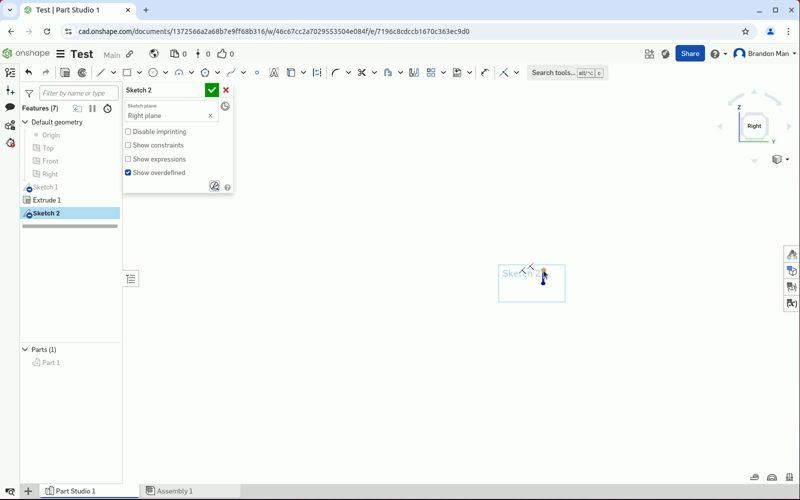
scroll(6)
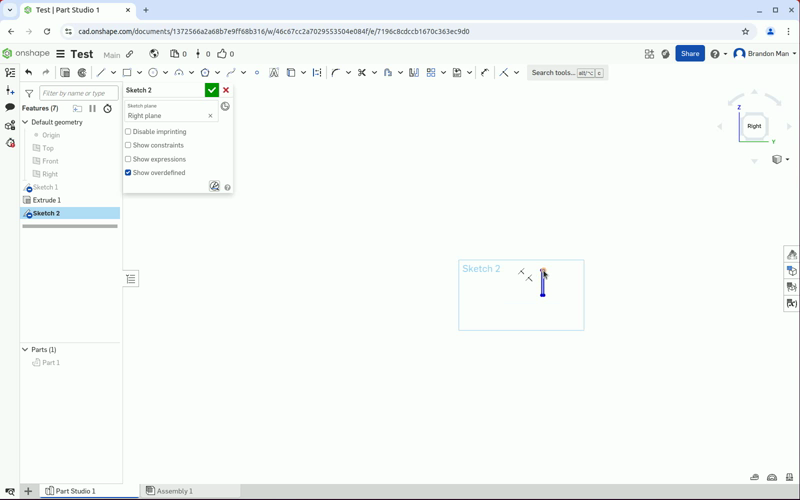
scroll(6)
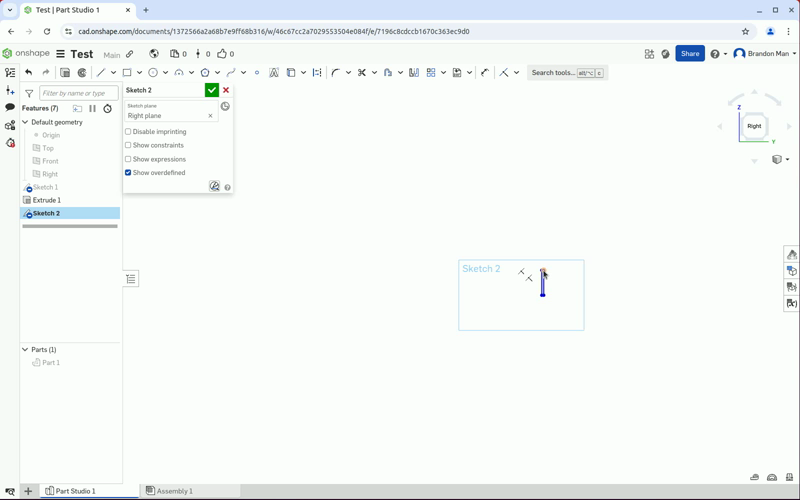
scroll(6)
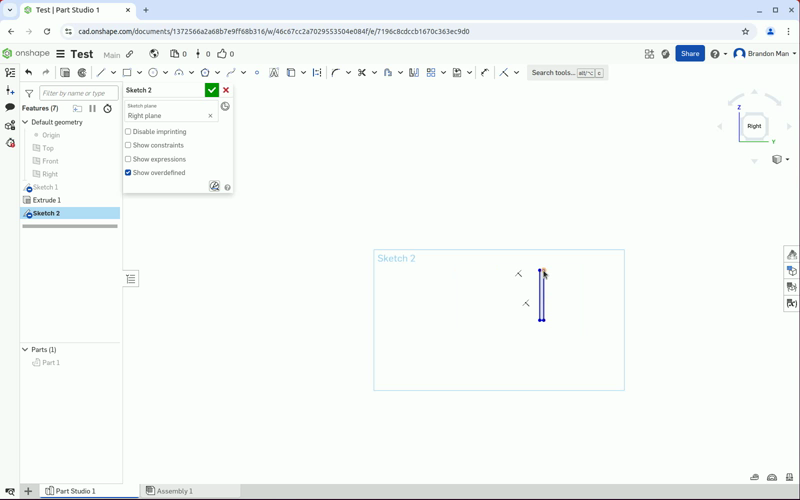
scroll(6)
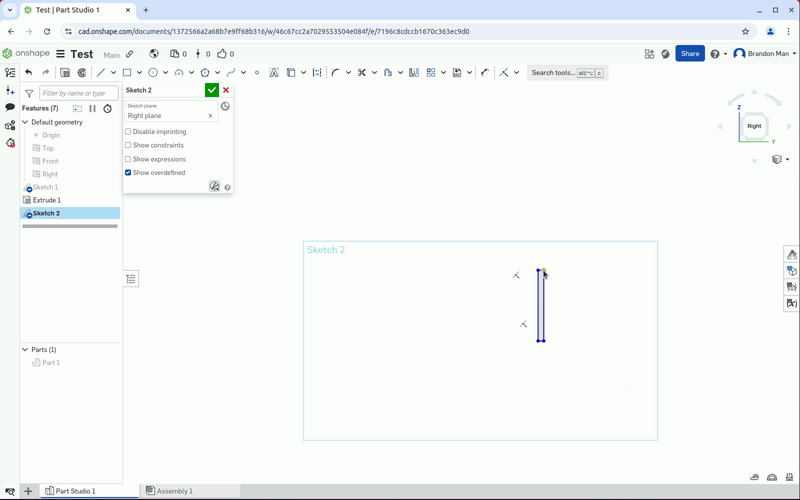
scroll(6)
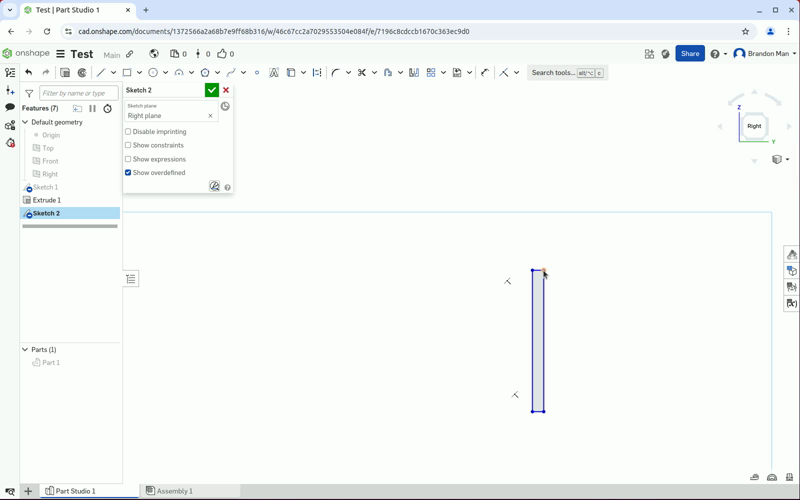
click(543, 270)
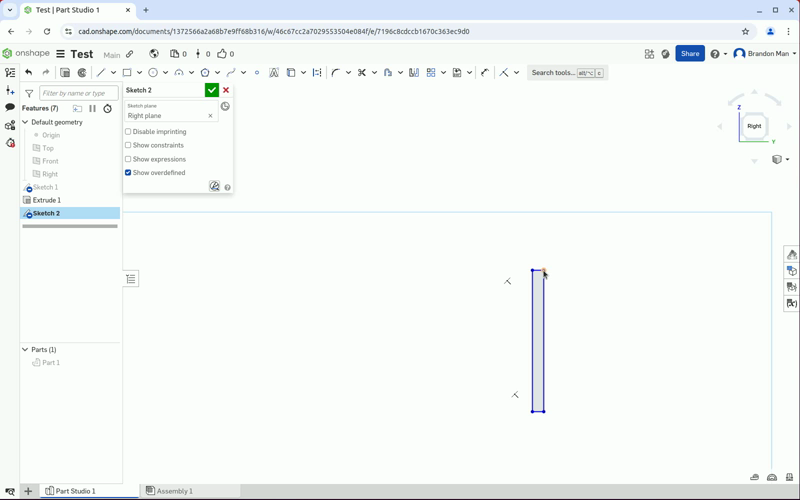
scroll(-6)
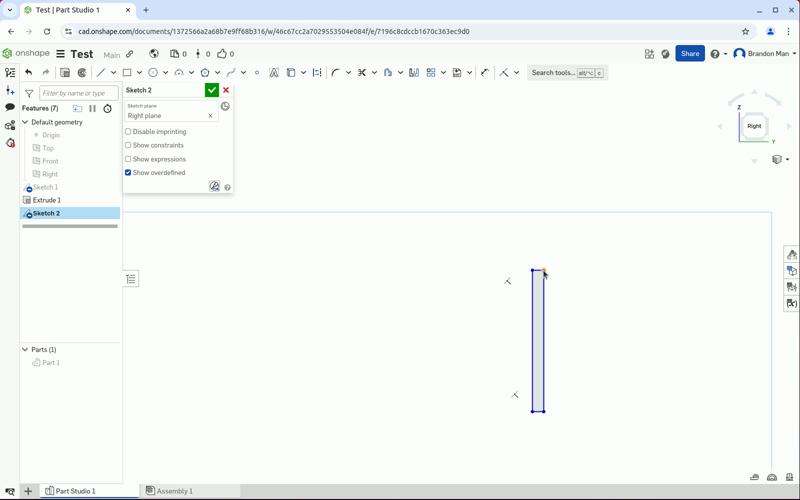
scroll(-6)
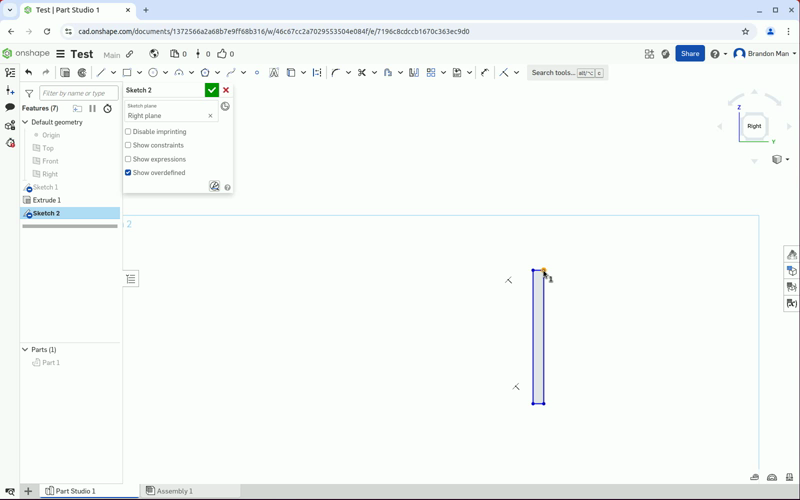
scroll(-6)
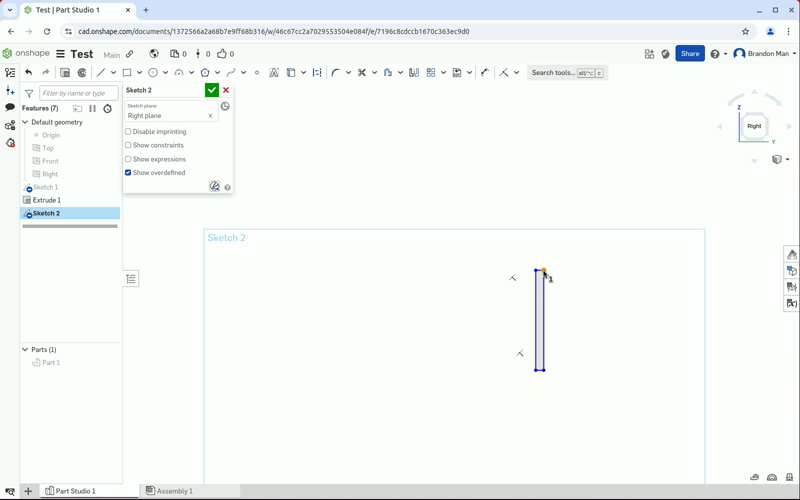
scroll(-6)
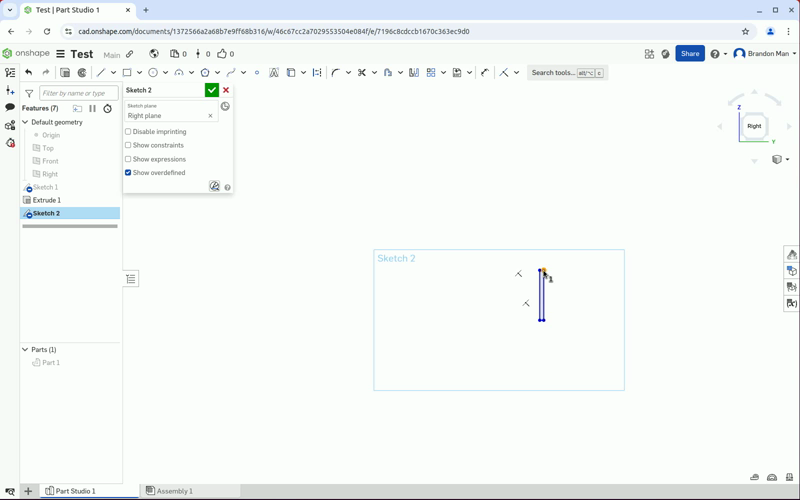
scroll(-6)
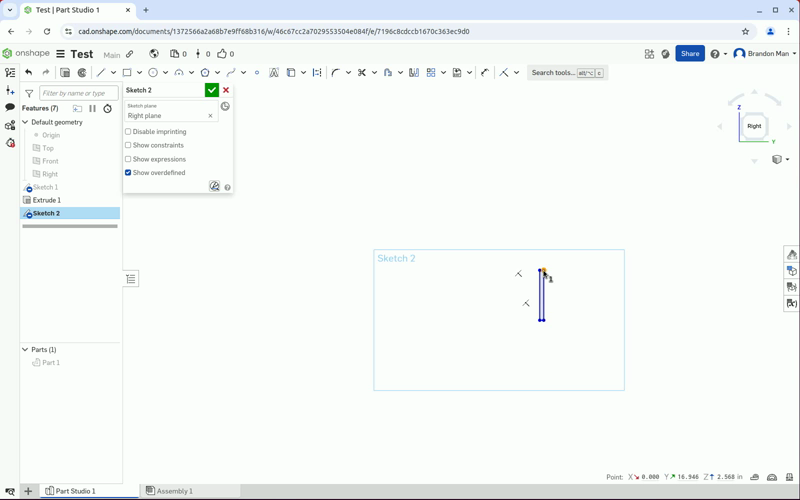
scroll(-6)
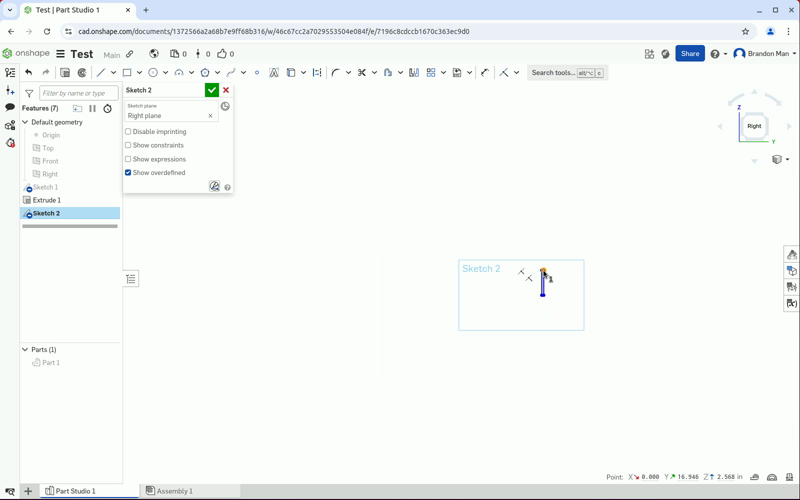
scroll(-6)
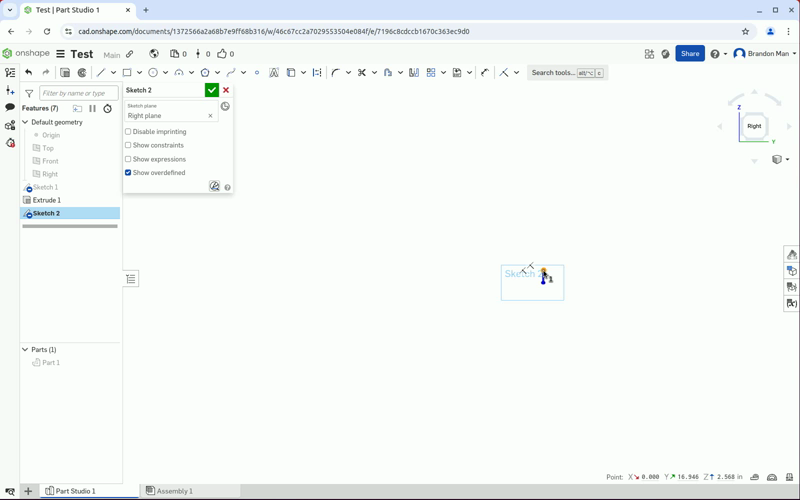
mouse_move(73, 352)
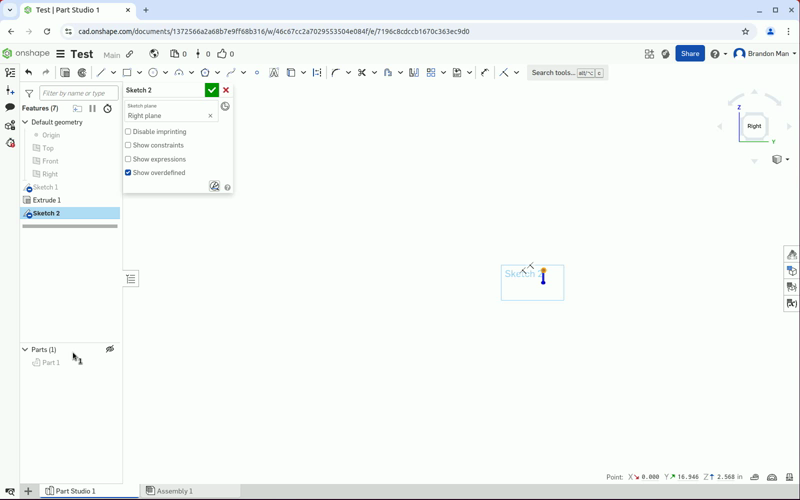
key(shift+y)
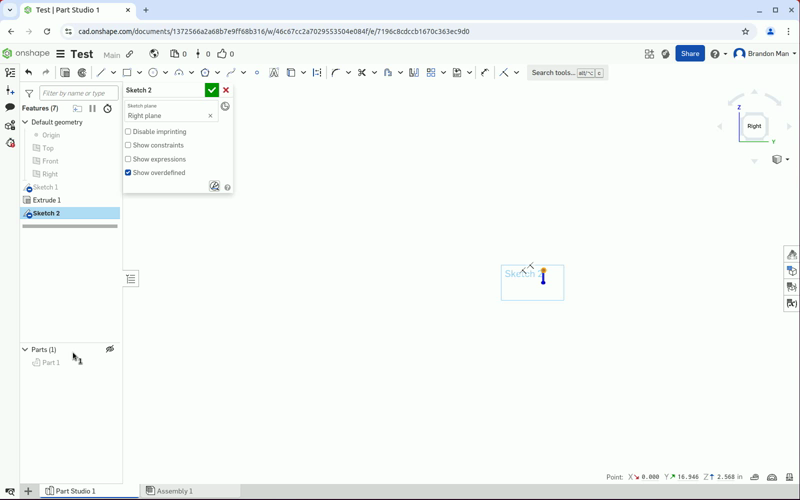
key(shift+e)
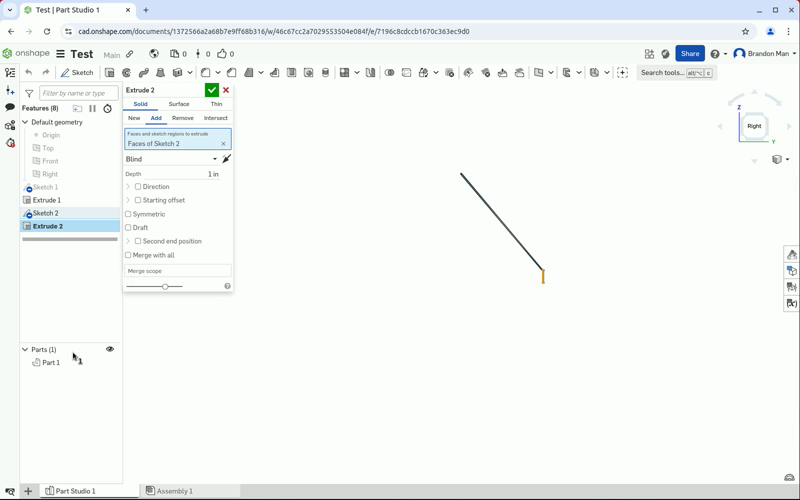
mouse_move(143, 106)
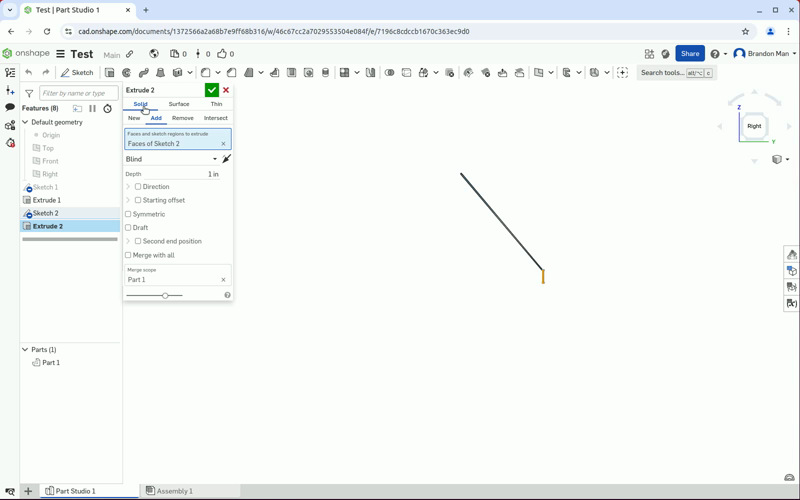
click(143, 106)
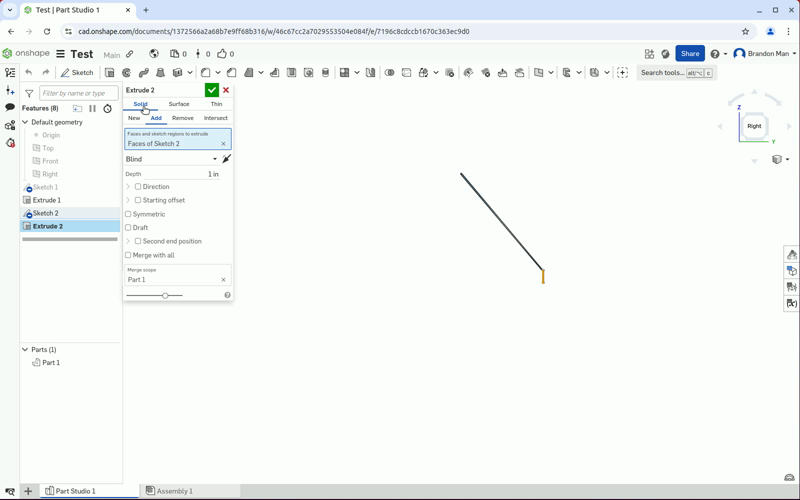
mouse_move(137, 120)
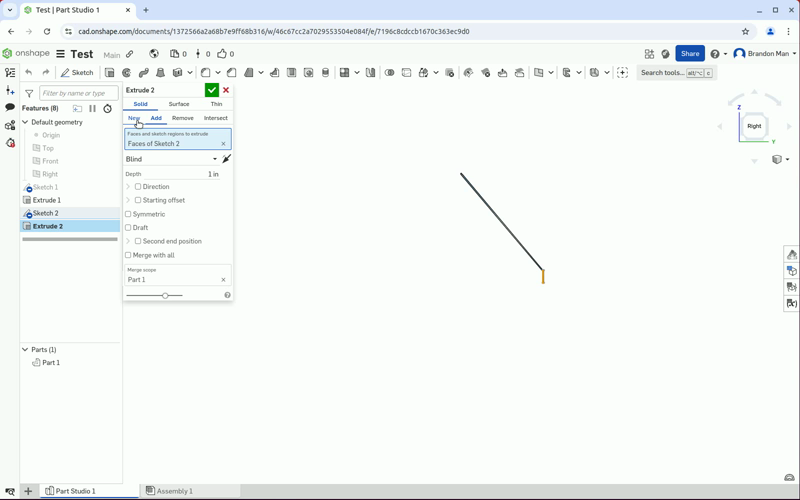
click(137, 120)
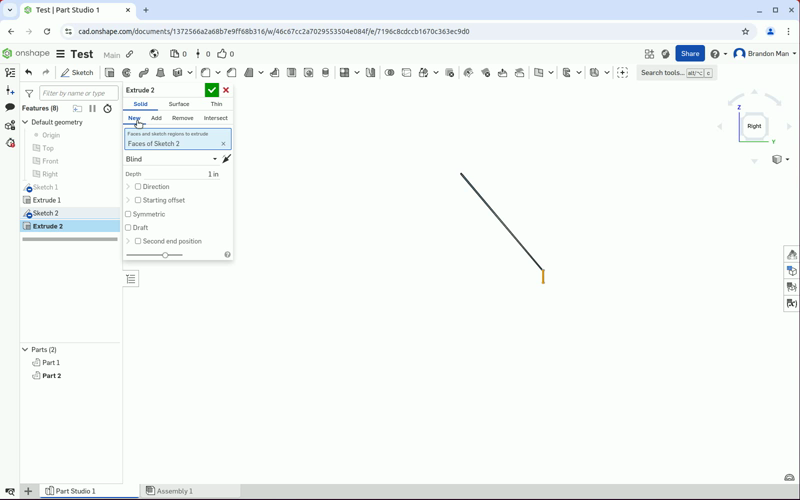
key(tab, 4)
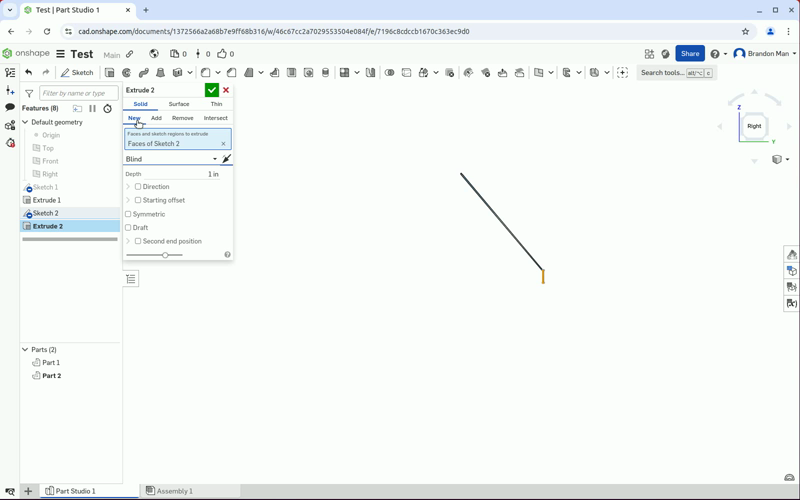
text(17.332)
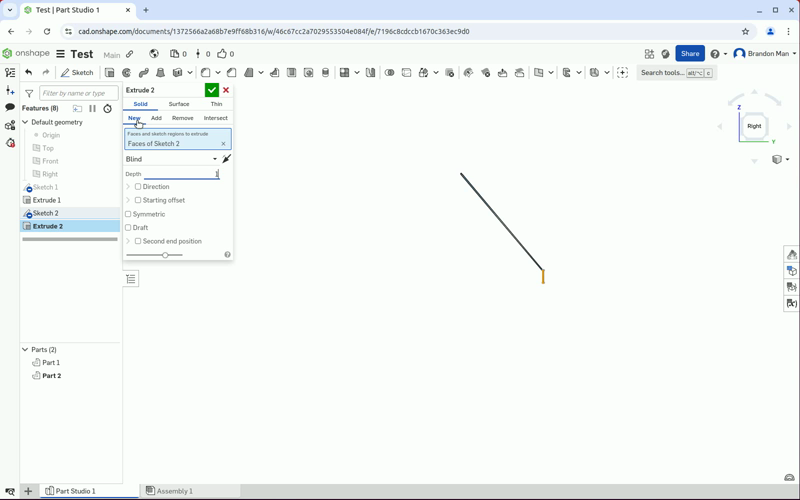
key(tab, 3)
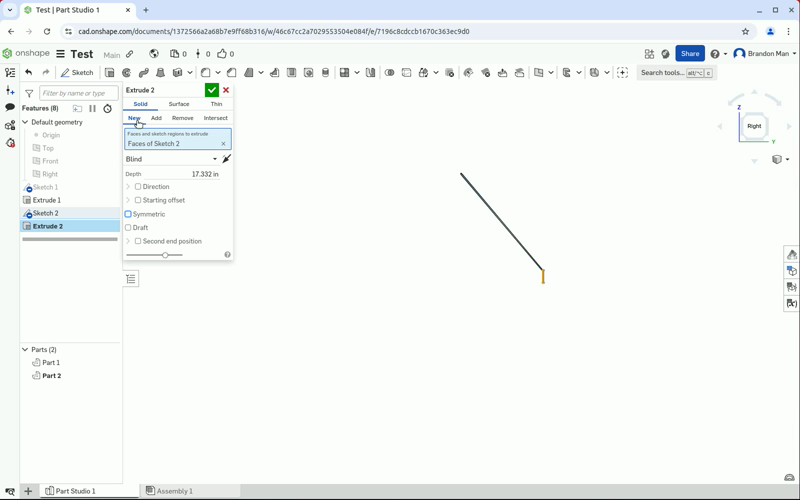
key(space)
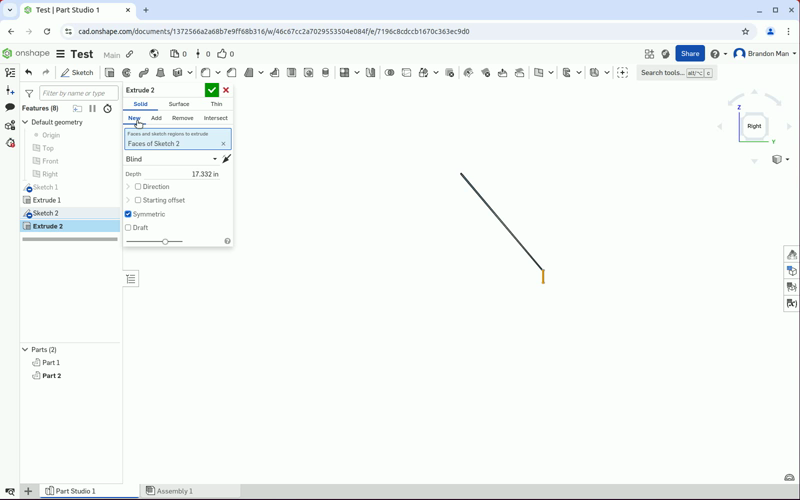
key(enter)
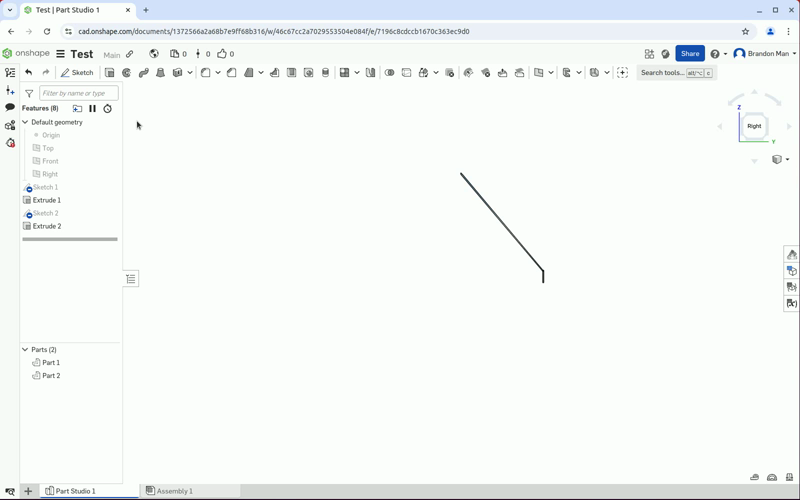
key(shift+h)
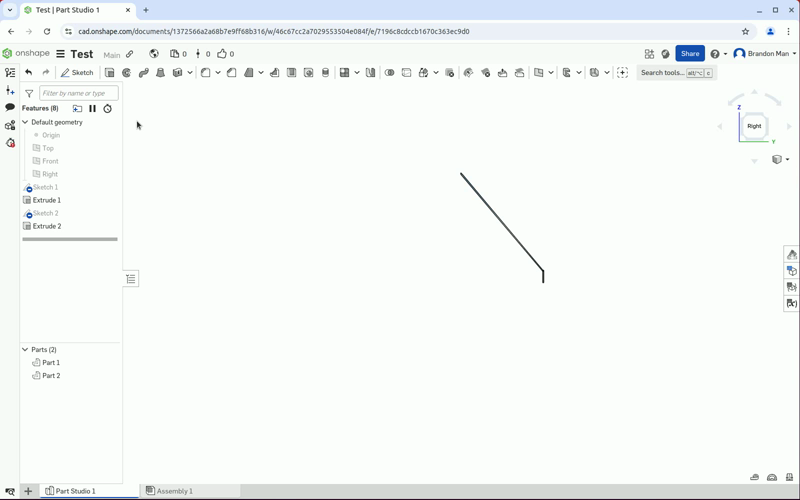
key(shift+h)
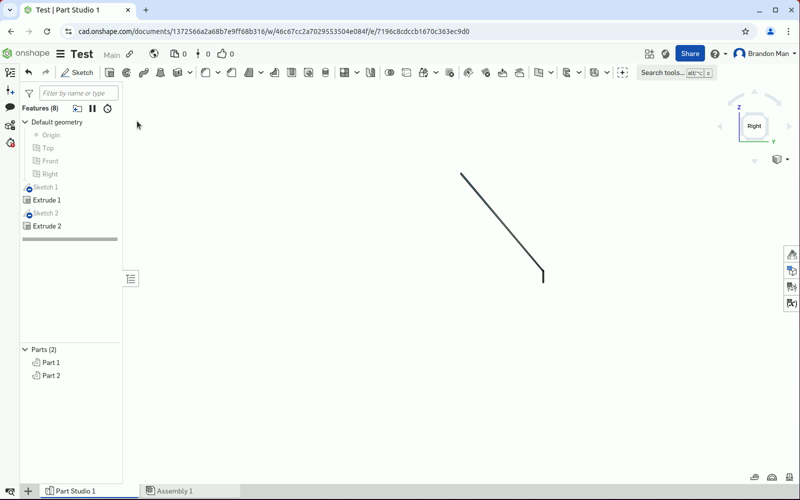
key(shift+7)
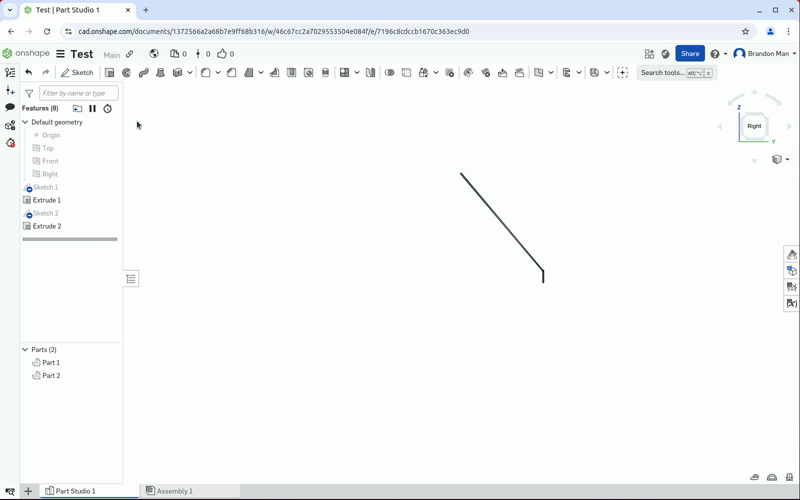
key(right, 2)
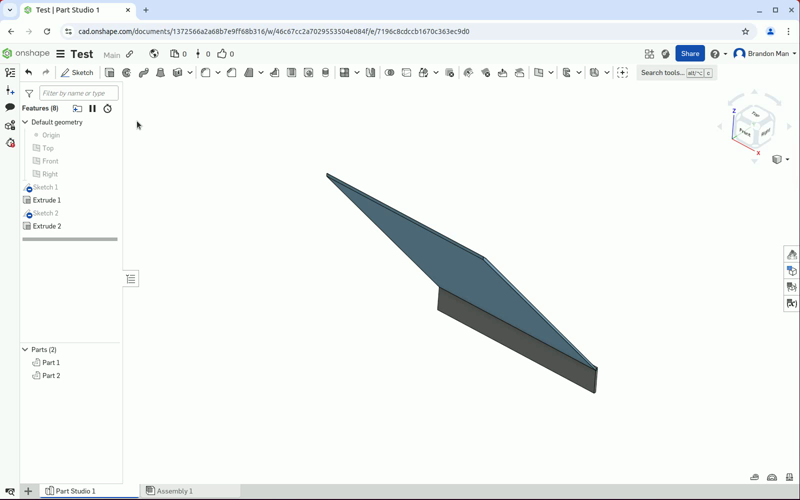
key(down, 2)
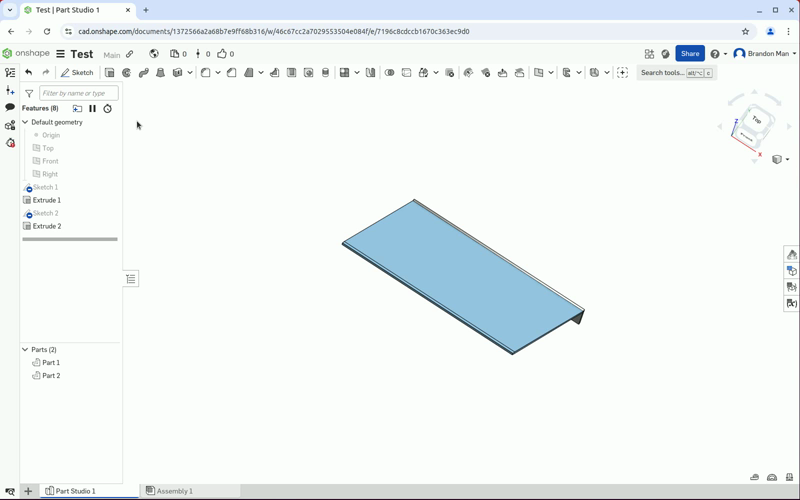
key(up, 2)
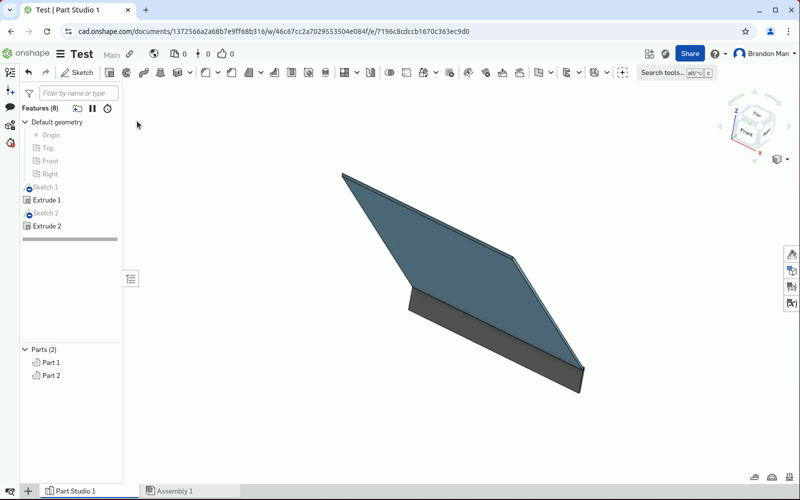
key(left, 2)
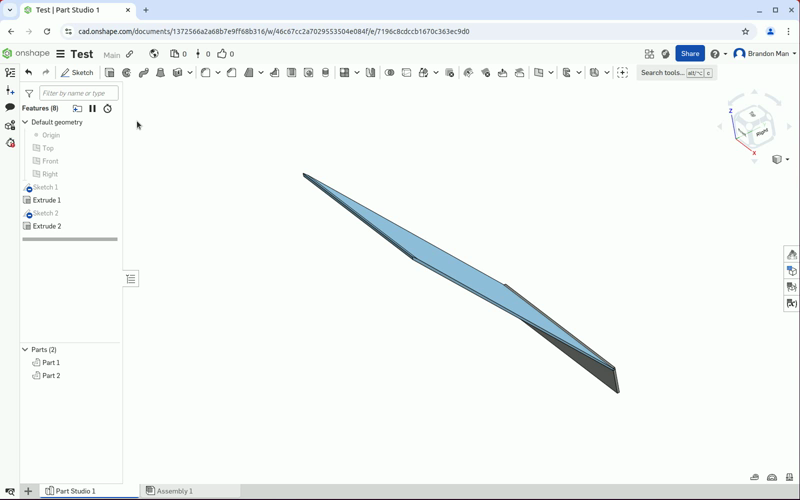
mouse_move(73, 189)
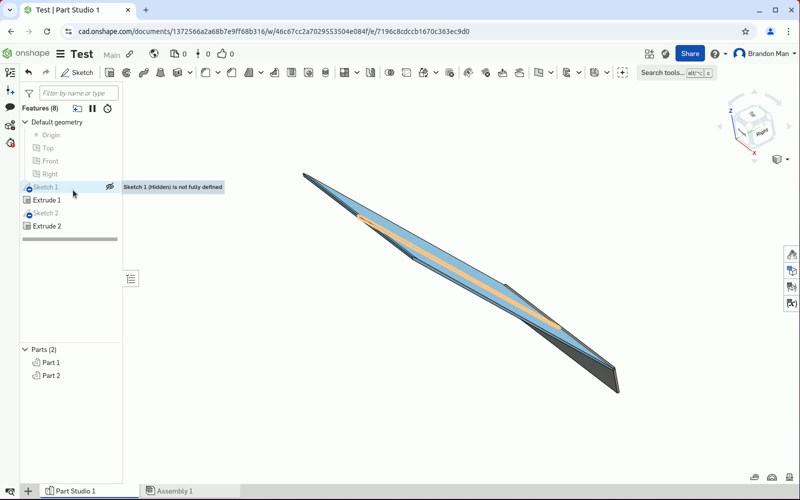
click(73, 189)